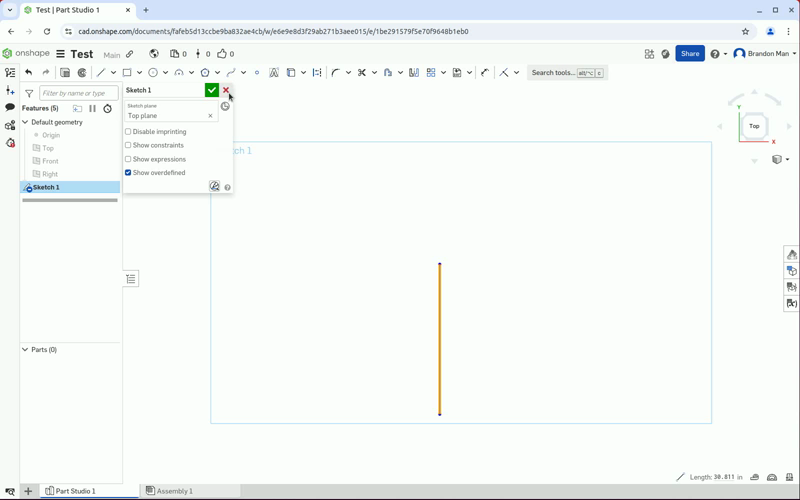
key(shift+h)
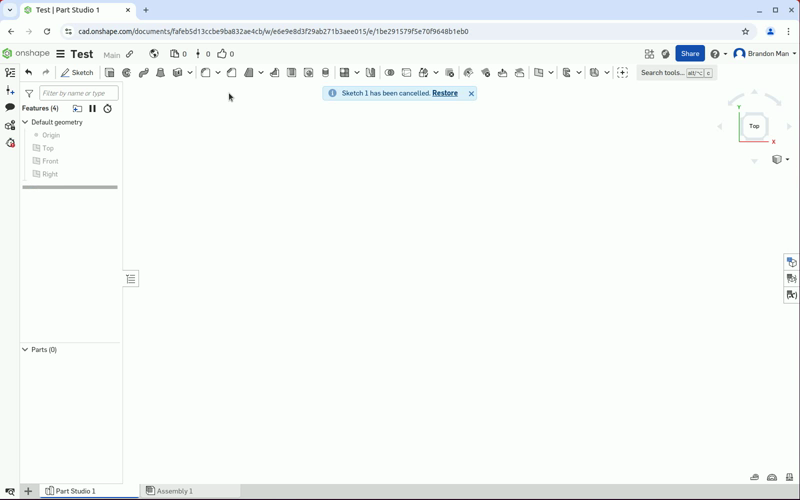
mouse_move(73, 352)
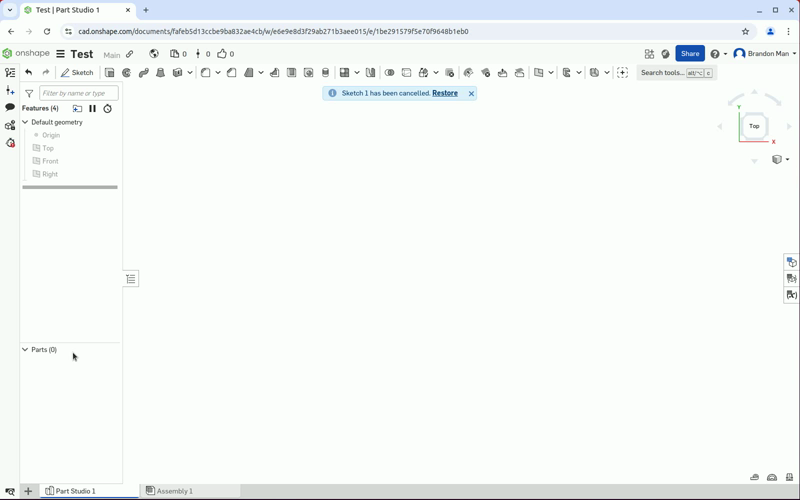
key(y)
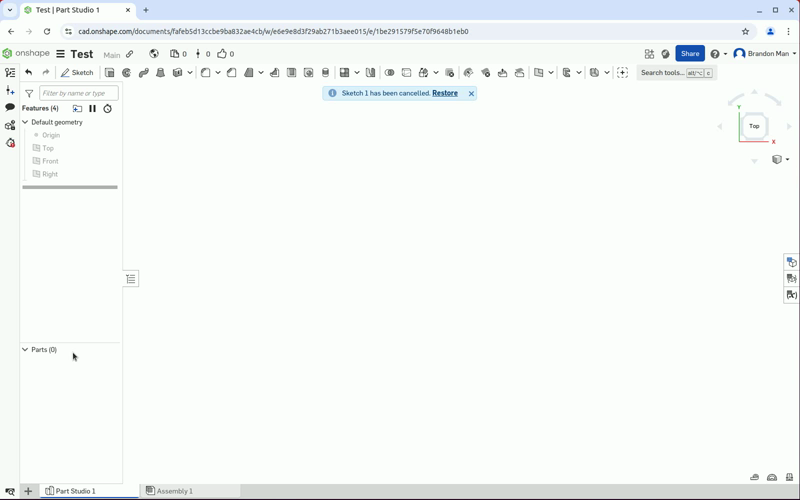
key(shift+p)
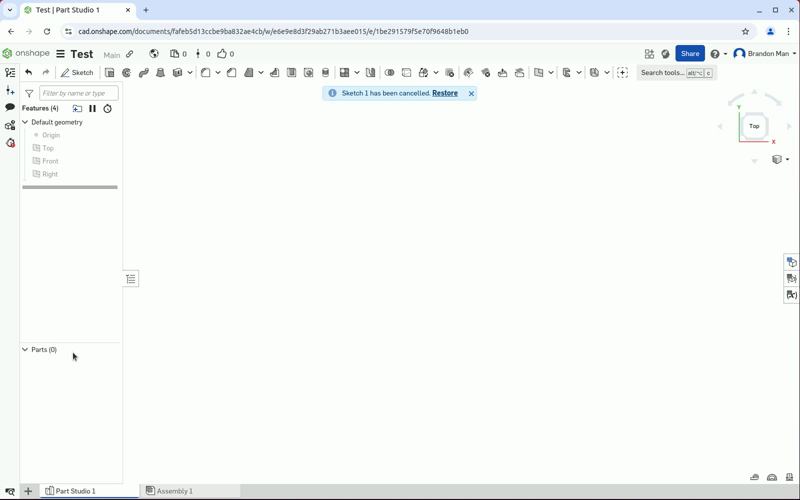
key(space)
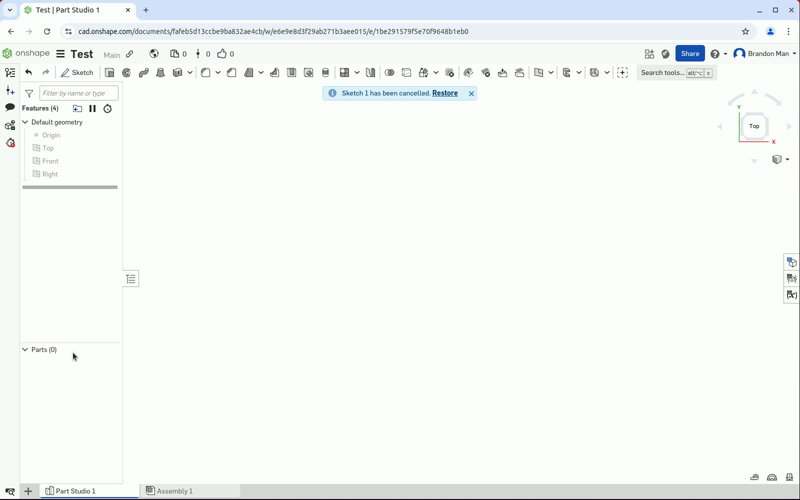
key_down(shift)
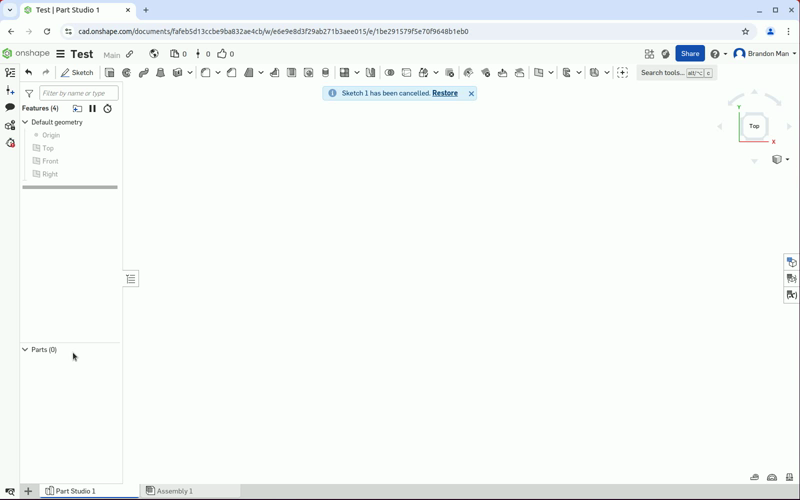
key(up)
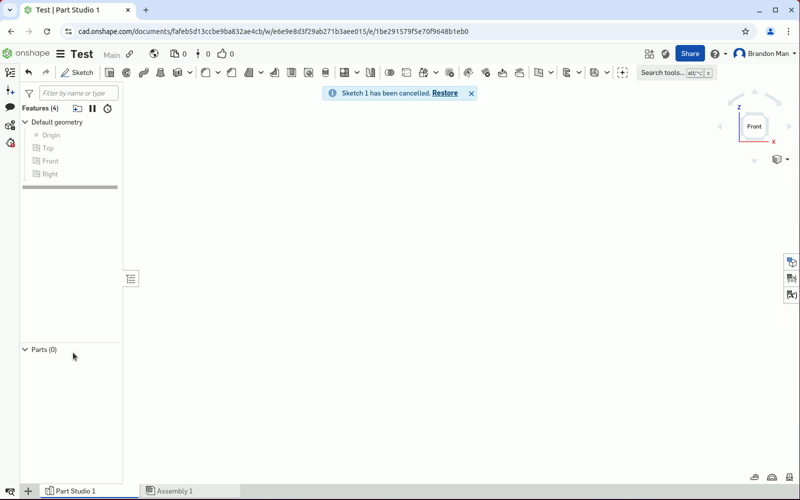
key_up(shift)
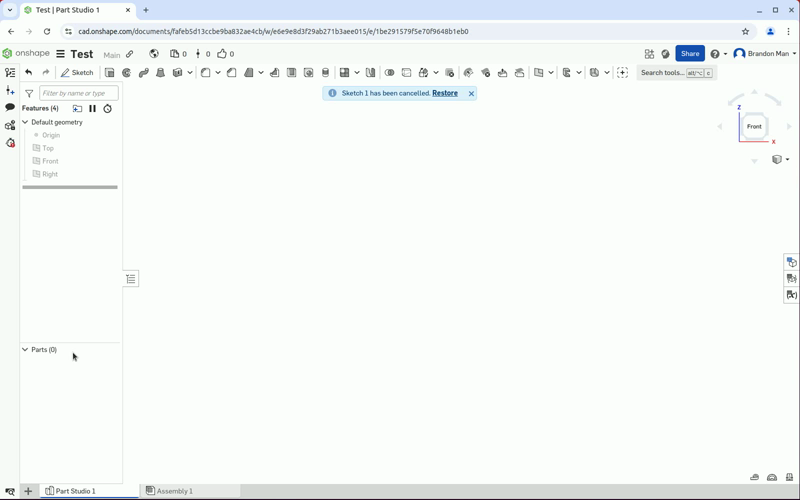
mouse_move(73, 352)
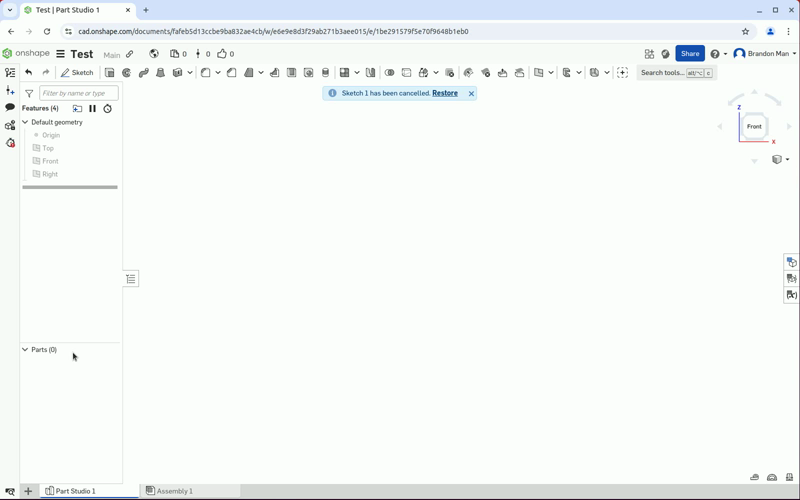
key(shift+y)
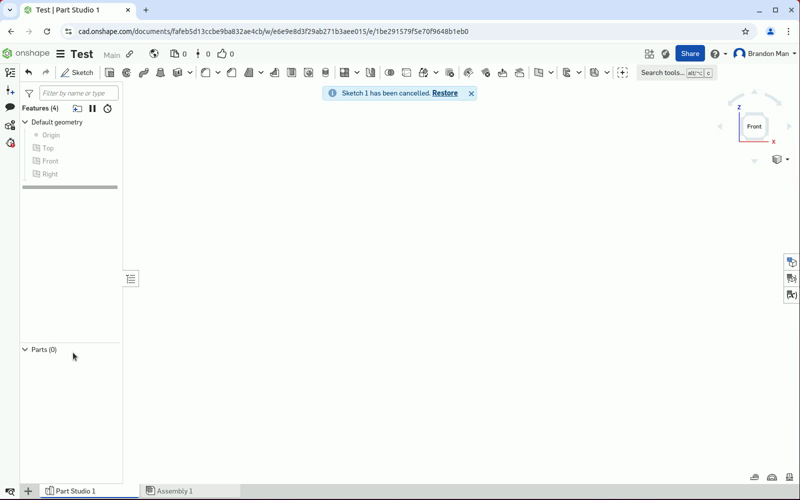
key(shift+s)
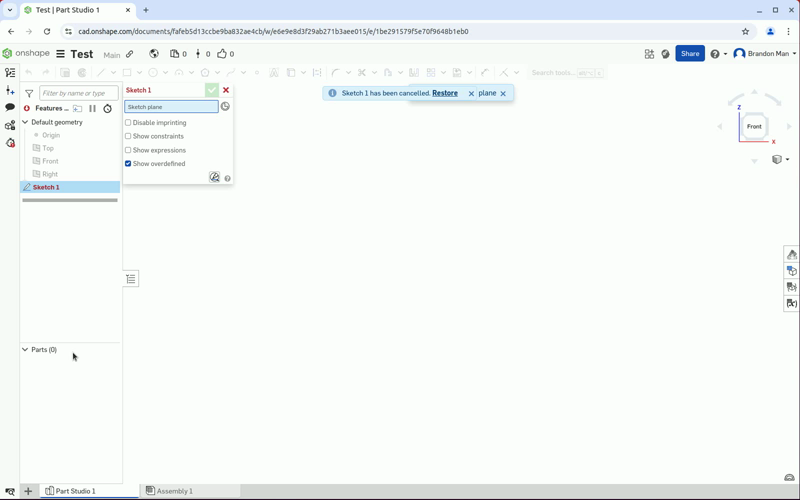
mouse_move(73, 163)
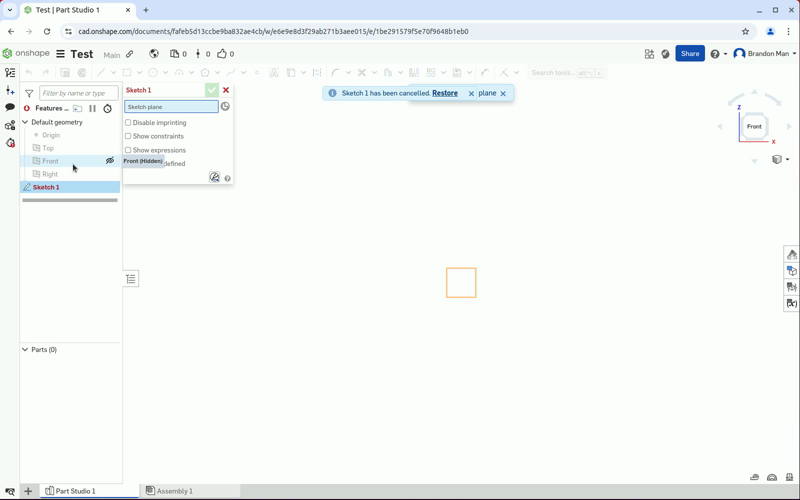
click(73, 163)
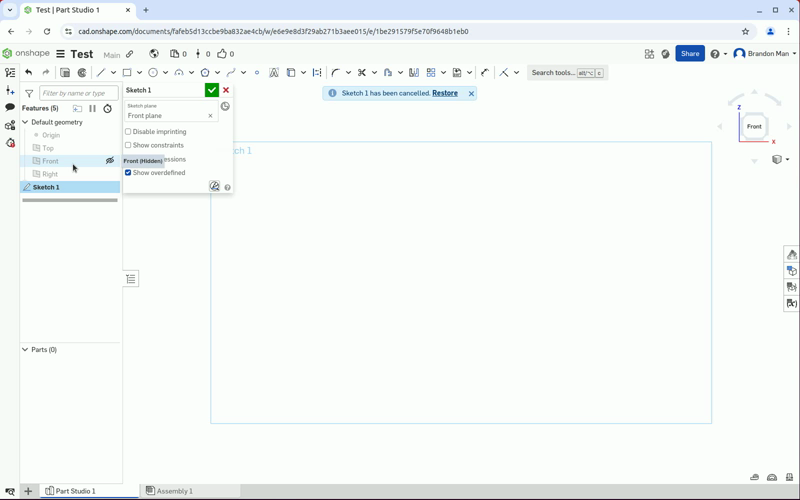
mouse_move(73, 352)
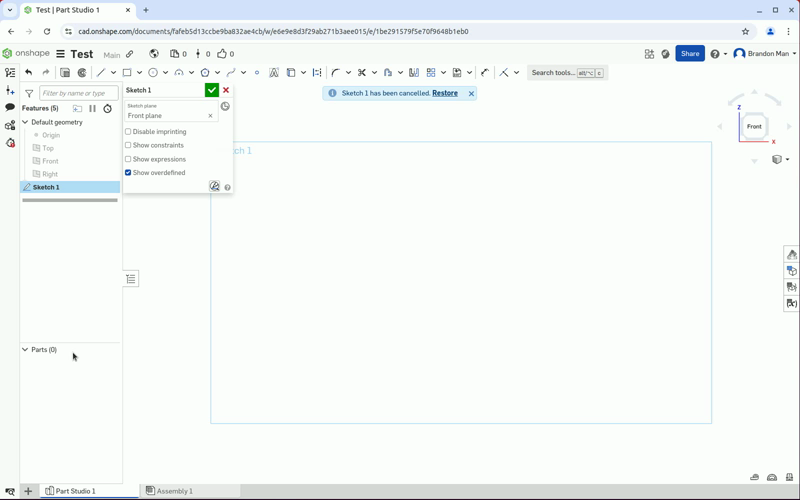
key(y)
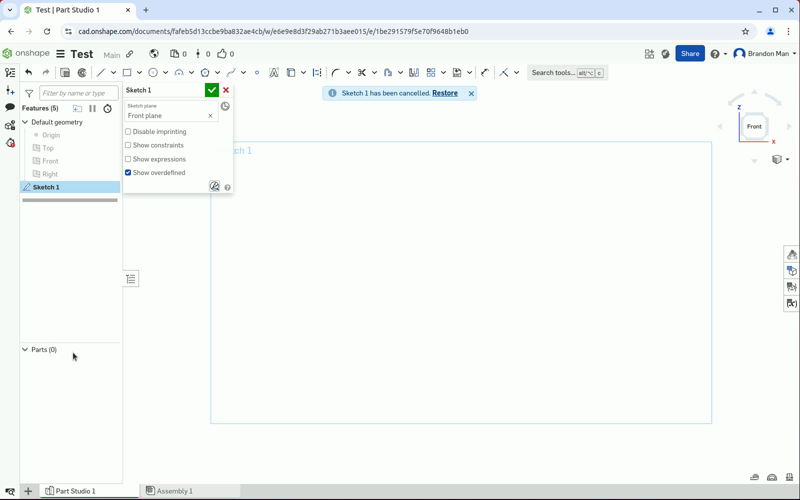
key(c)
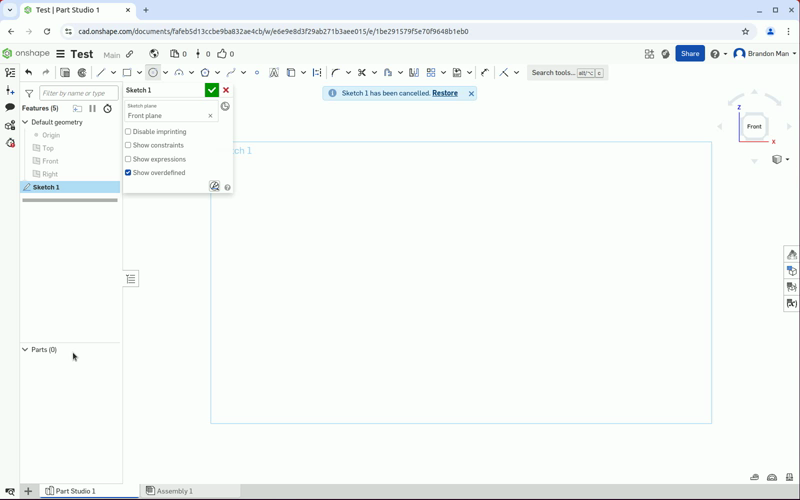
key_down(shift)
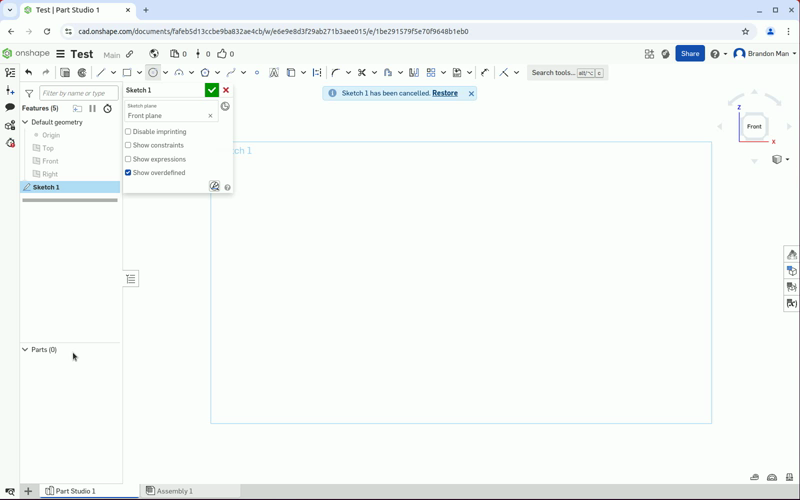
mouse_move(381, 267)
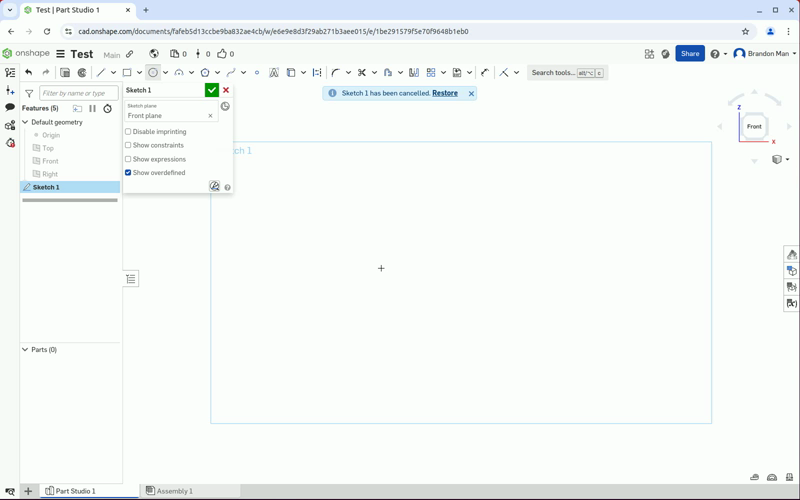
click(381, 267)
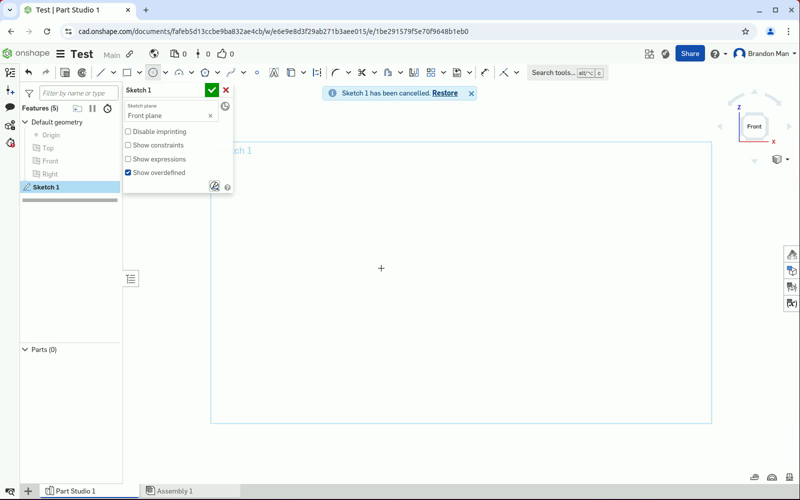
key_up(shift)
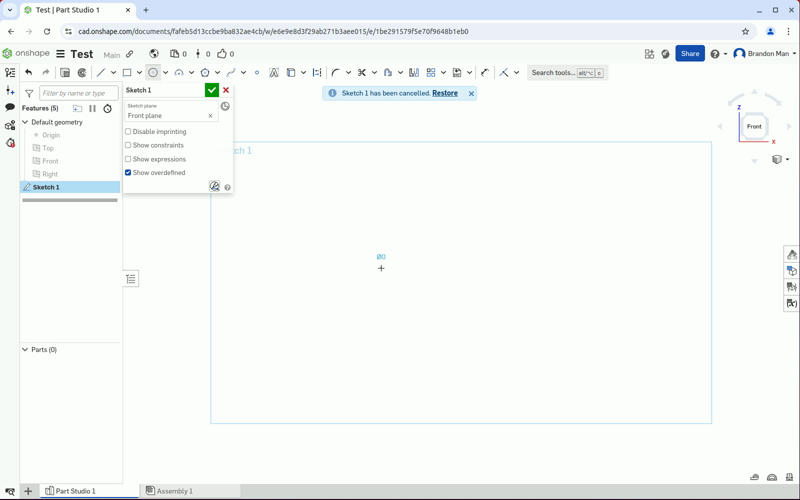
mouse_move(398, 267)
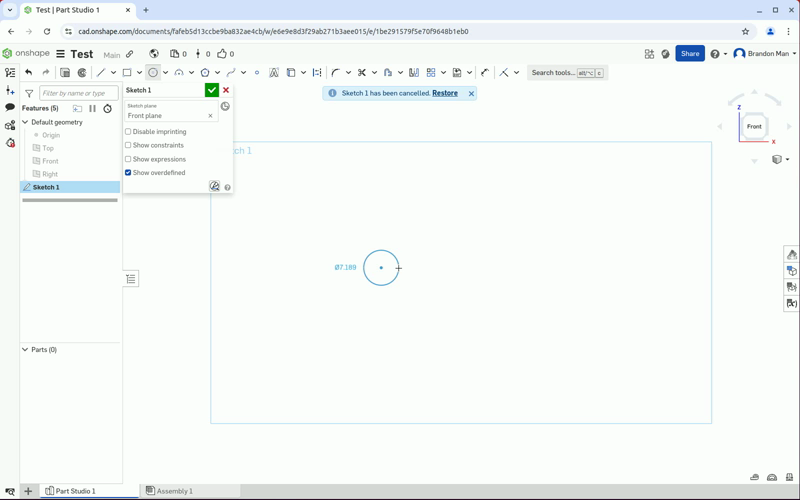
click(398, 267)
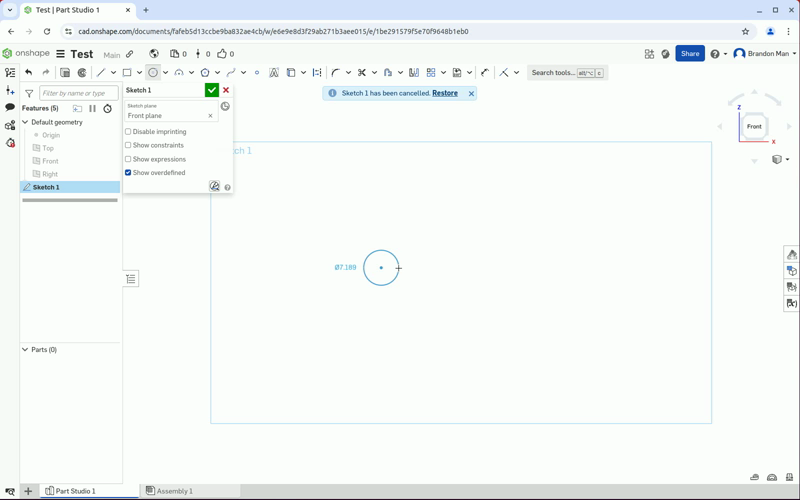
key(esc)
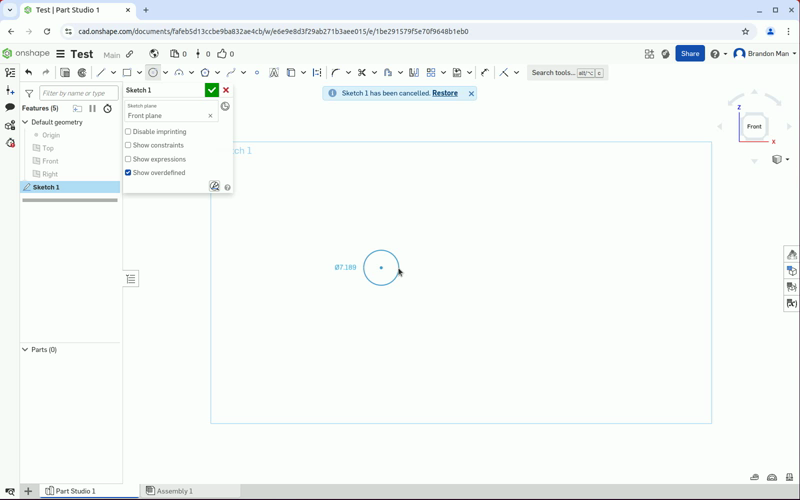
mouse_move(374, 271)
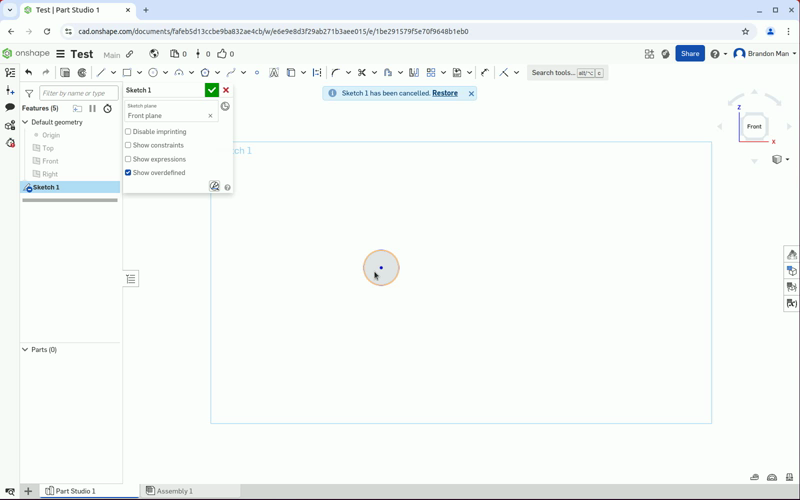
scroll(6)
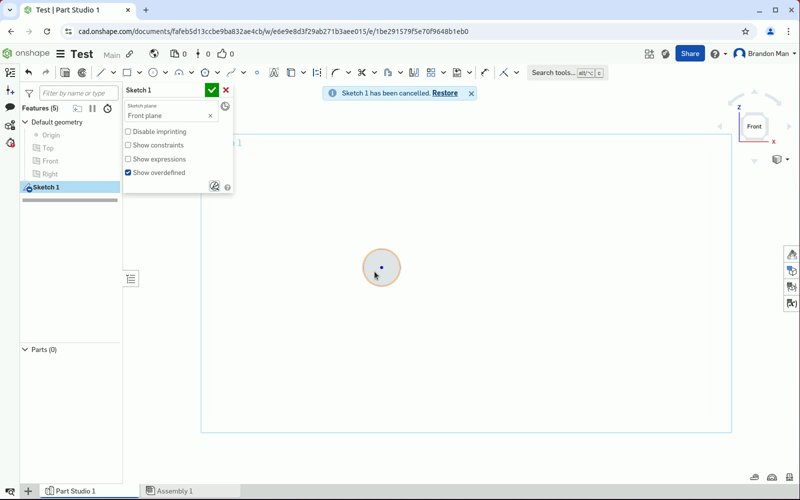
scroll(6)
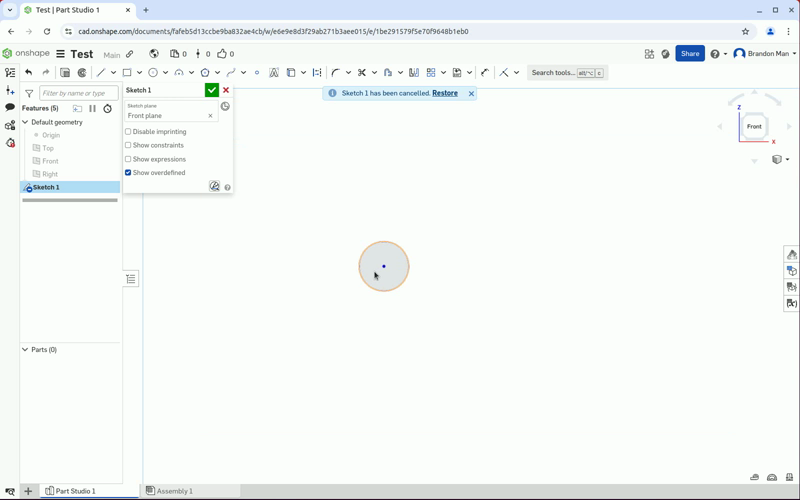
scroll(6)
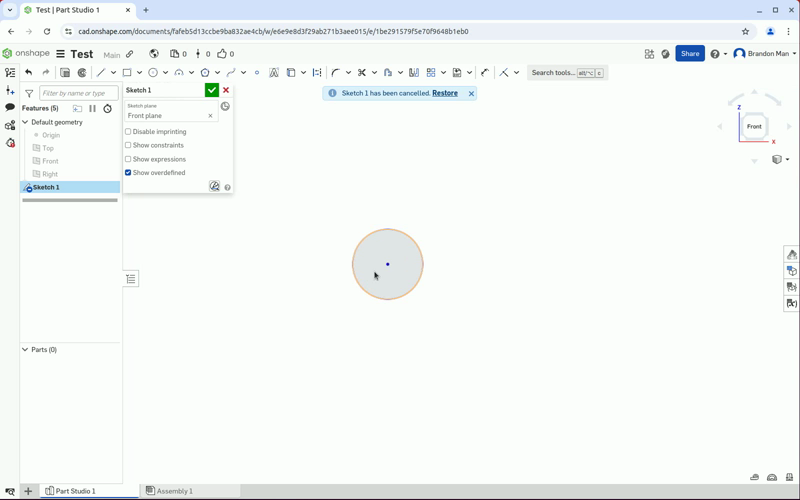
scroll(6)
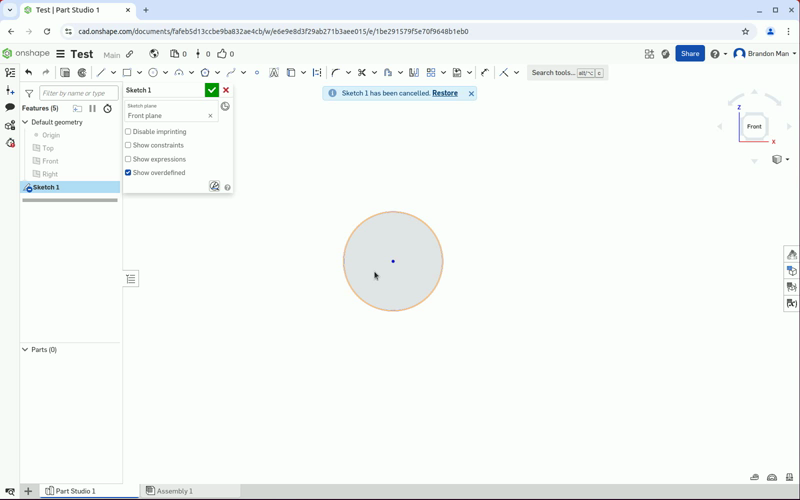
scroll(6)
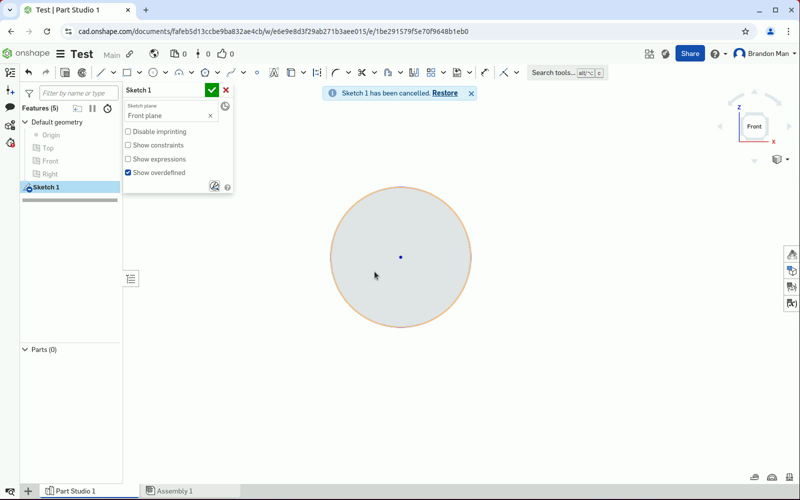
scroll(6)
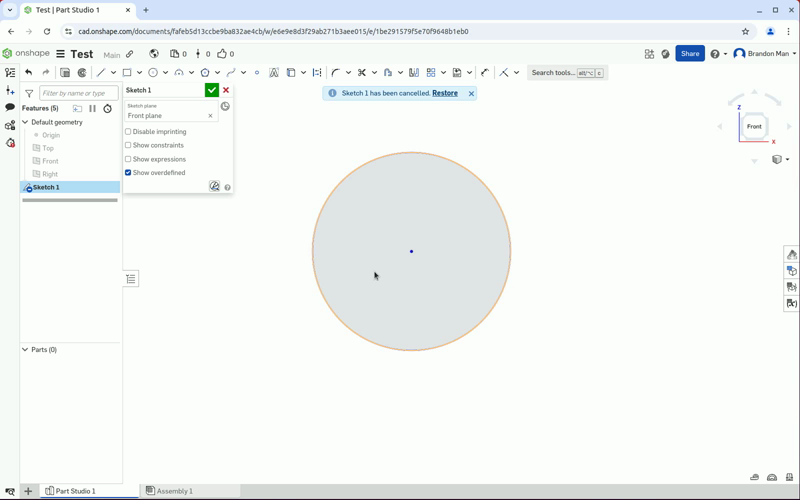
scroll(6)
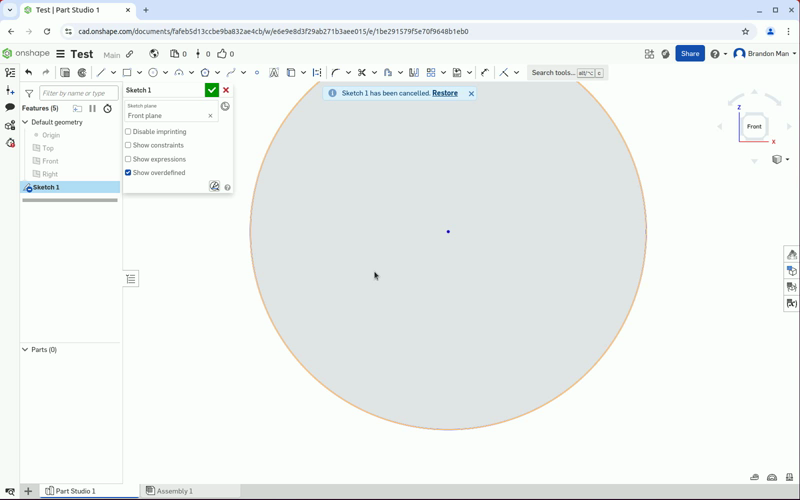
click(374, 271)
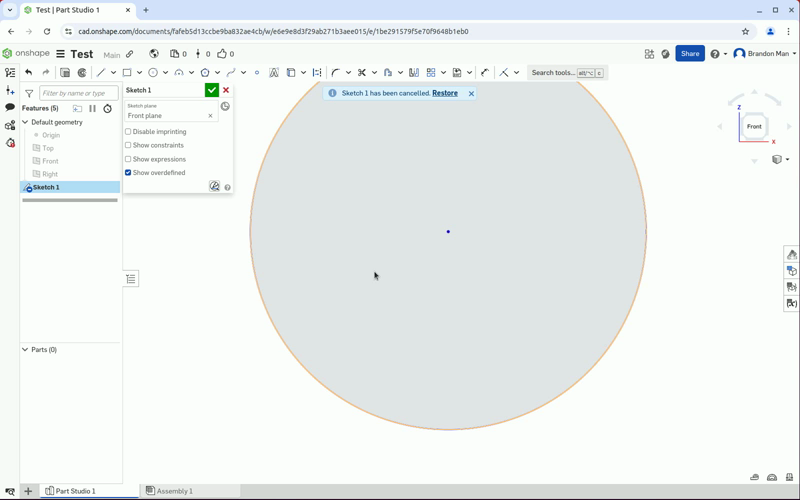
scroll(-6)
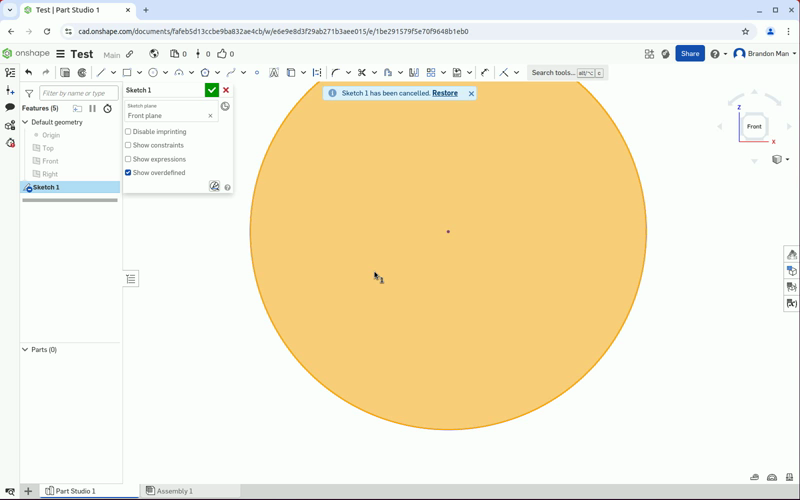
scroll(-6)
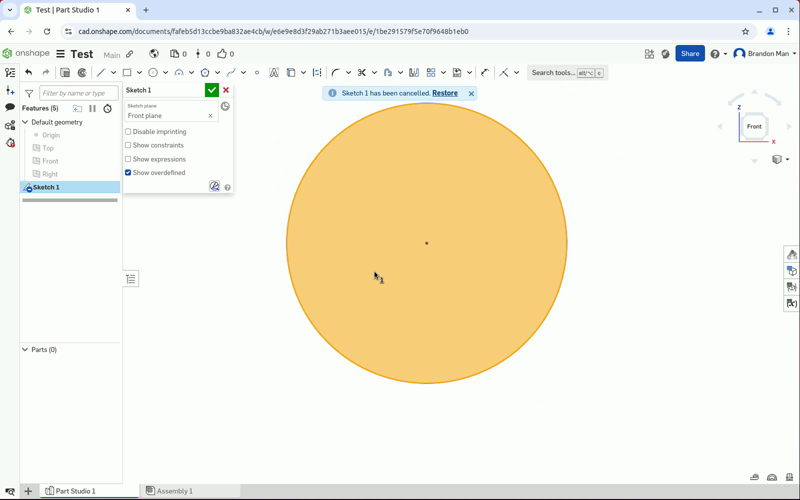
scroll(-6)
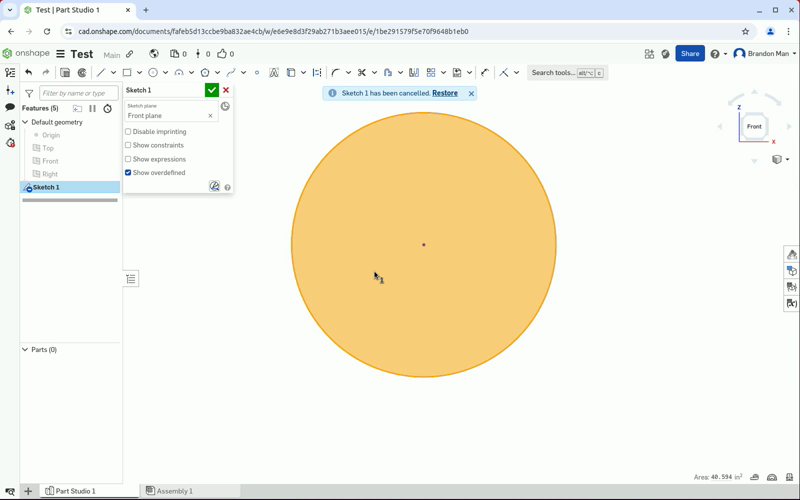
scroll(-6)
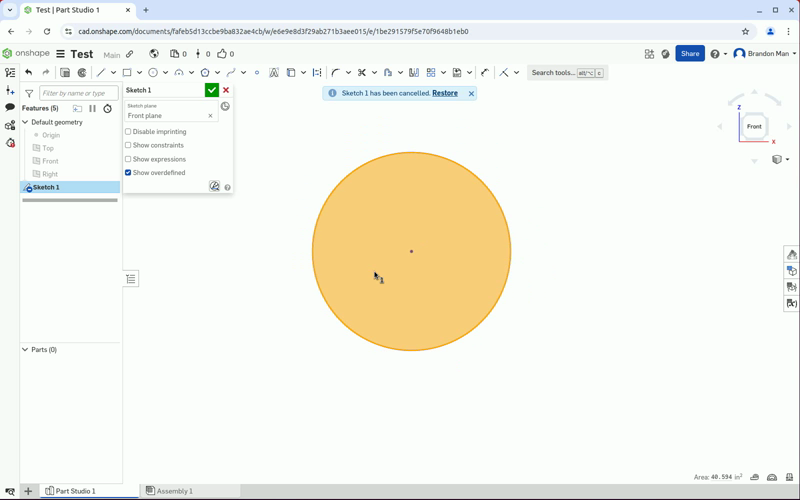
scroll(-6)
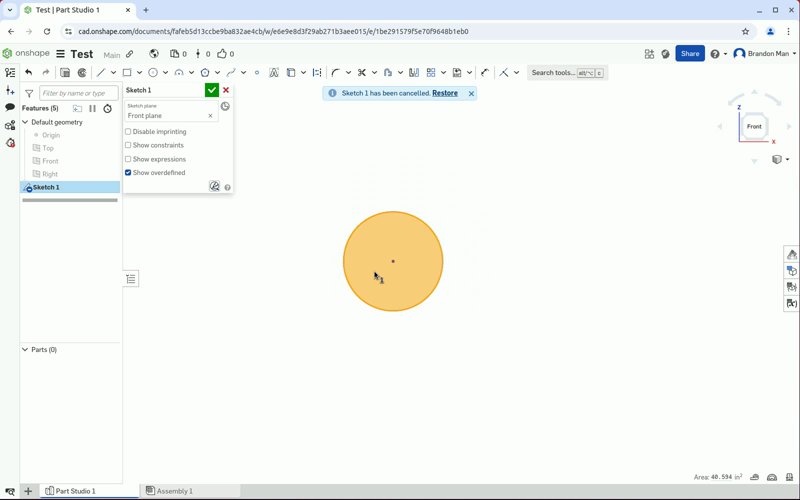
scroll(-6)
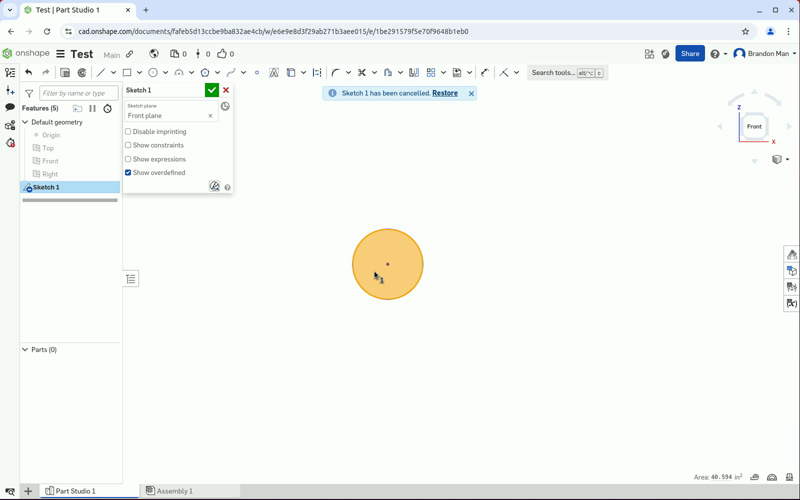
scroll(-6)
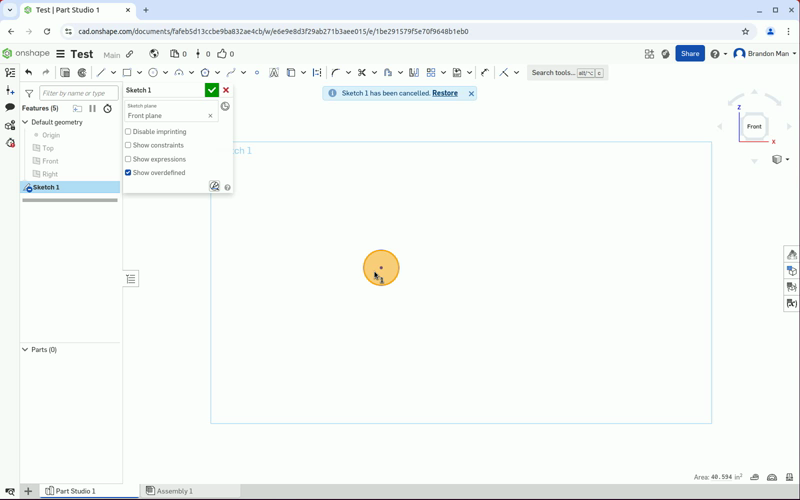
mouse_move(73, 352)
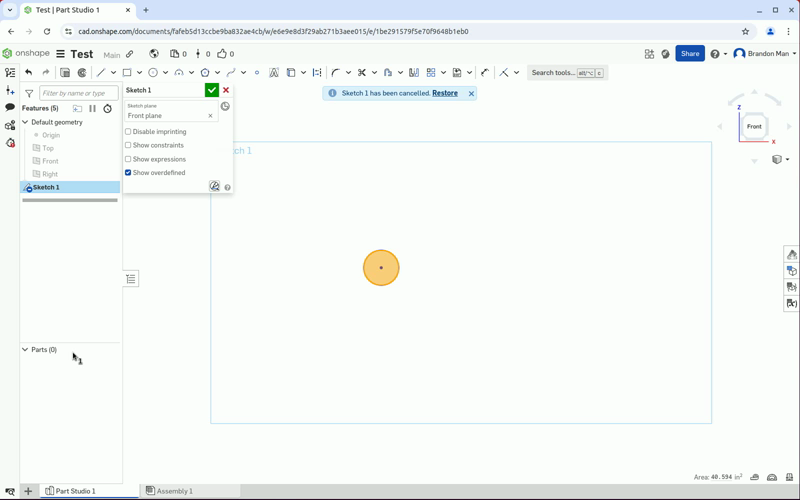
key(shift+y)
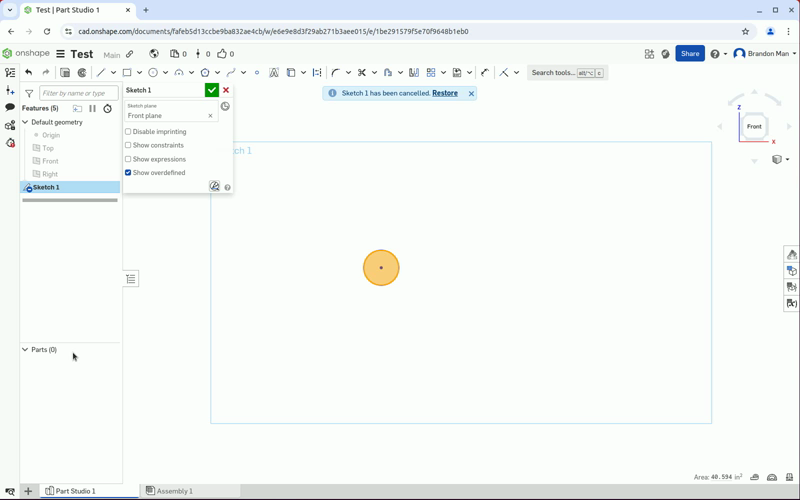
key(shift+e)
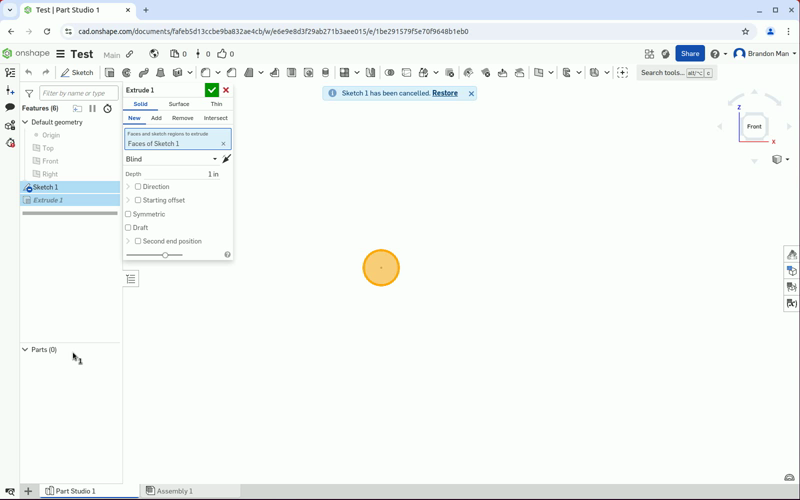
mouse_move(143, 106)
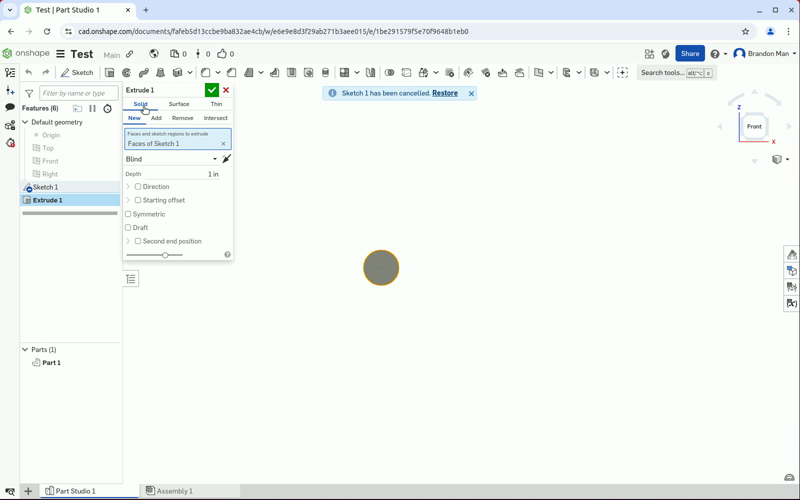
click(143, 106)
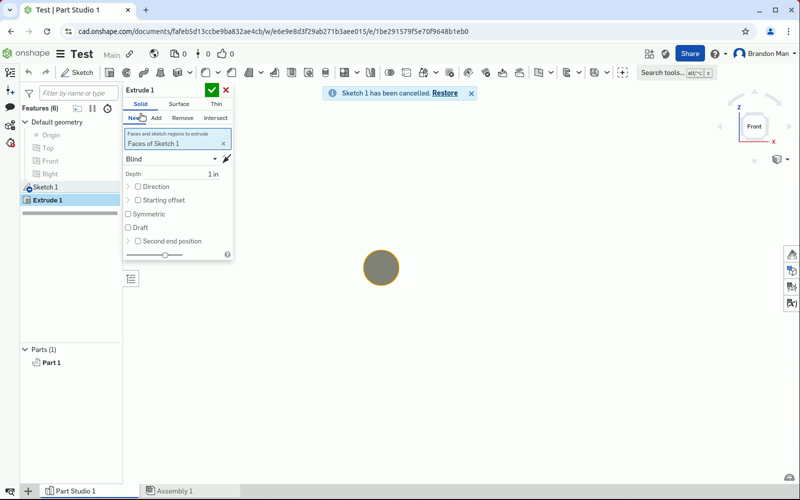
mouse_move(137, 120)
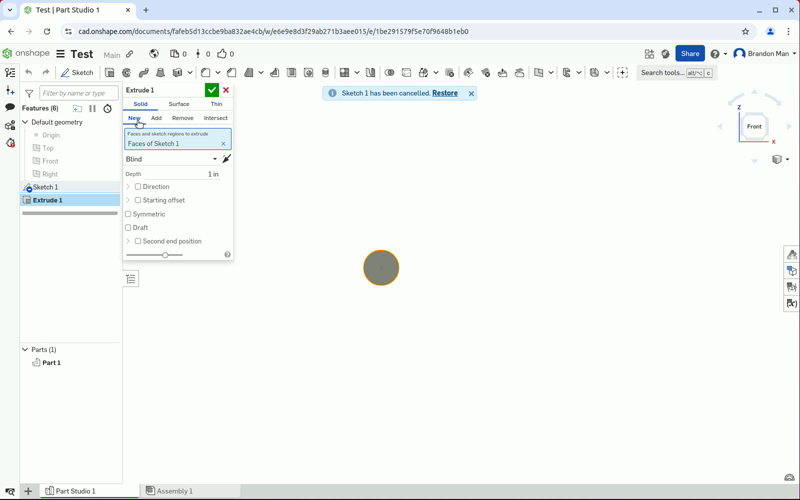
click(137, 120)
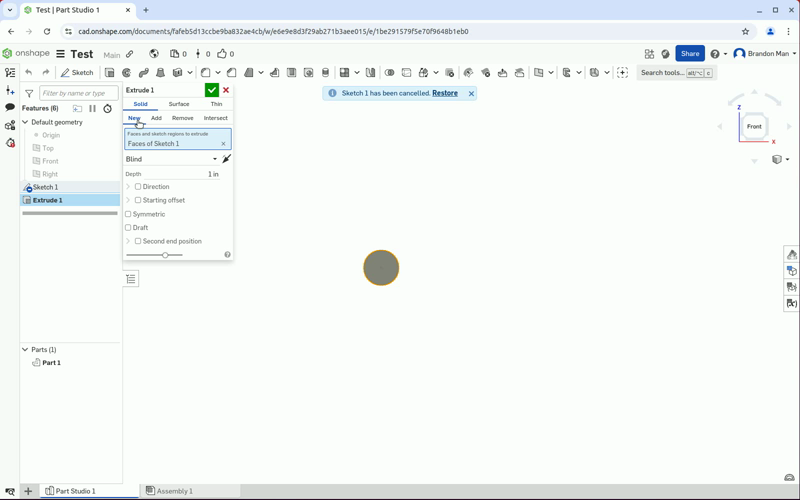
key(tab, 4)
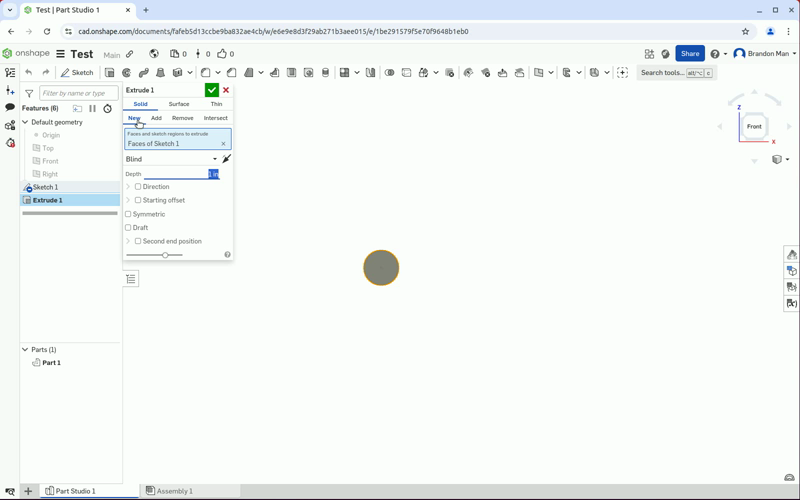
text(2.407)
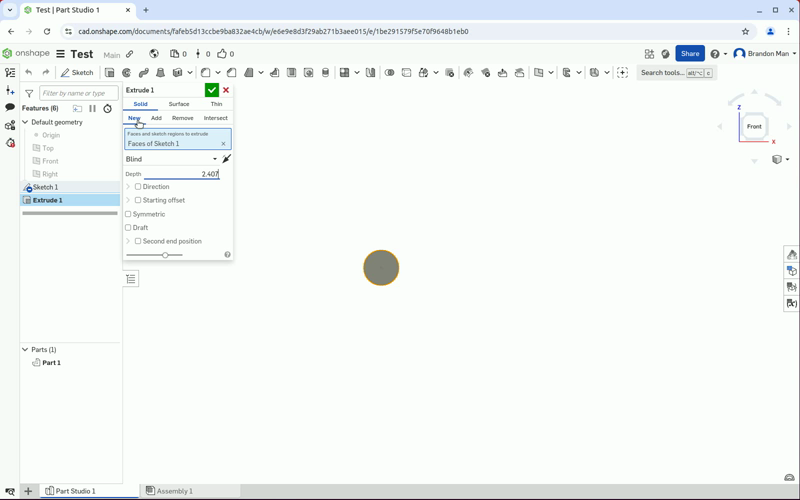
key(enter)
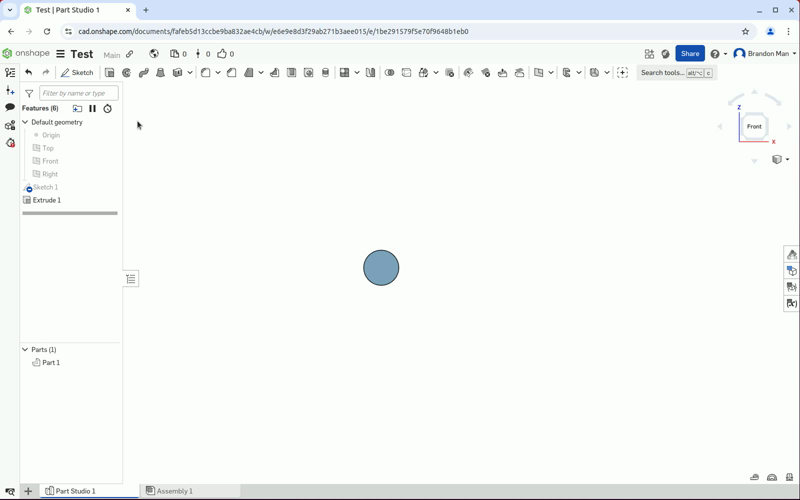
key(shift+h)
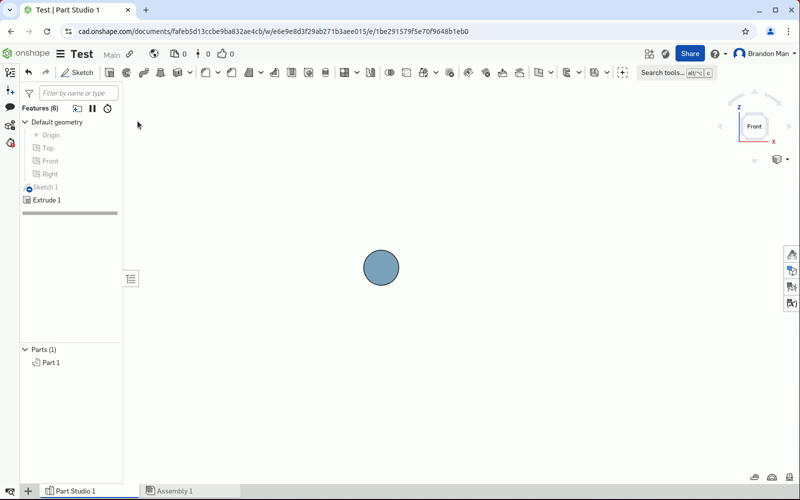
key(shift+h)
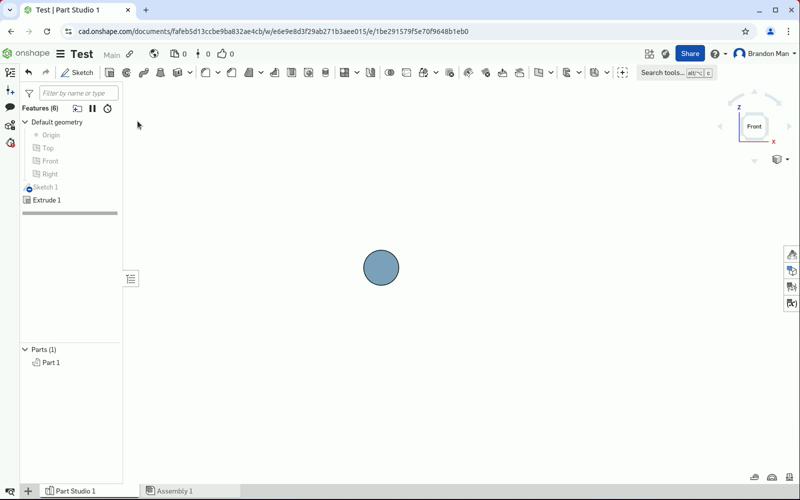
mouse_move(73, 189)
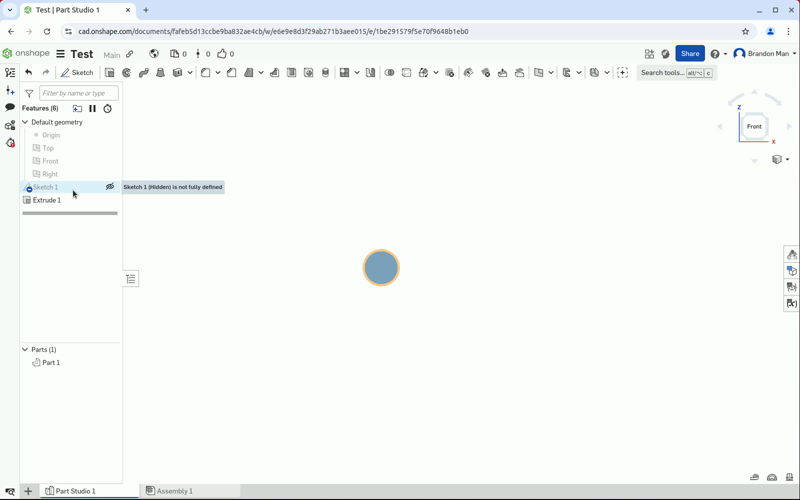
click(73, 189)
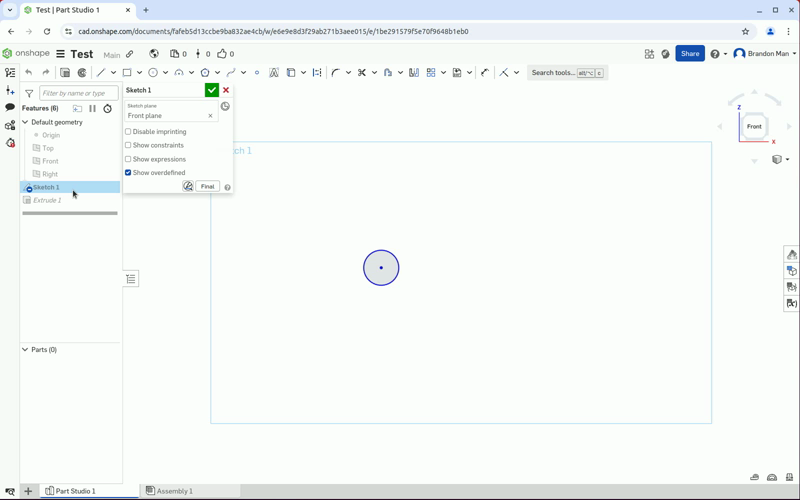
mouse_move(229, 92)
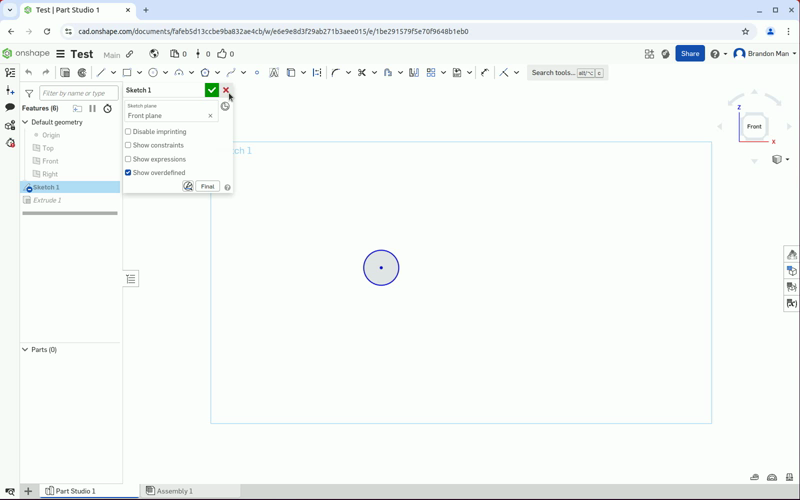
click(229, 92)
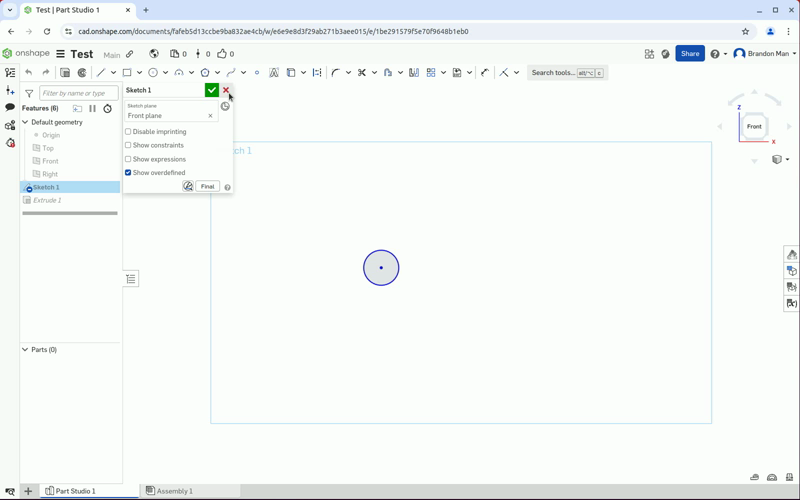
key(shift+s)
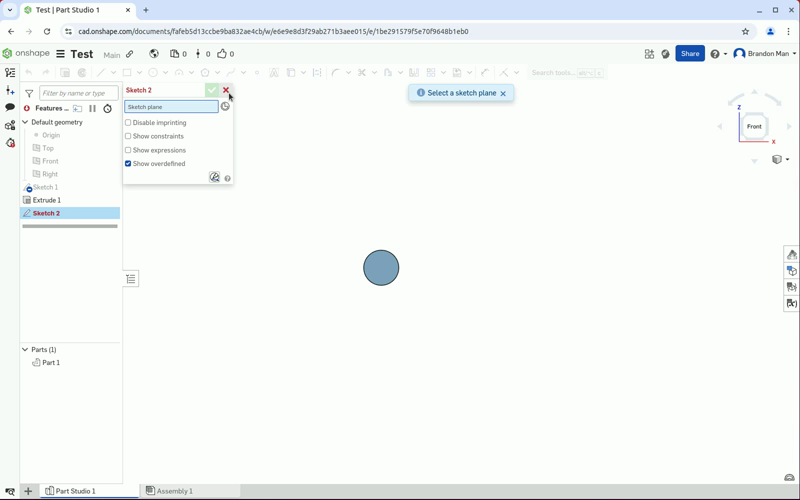
mouse_move(73, 163)
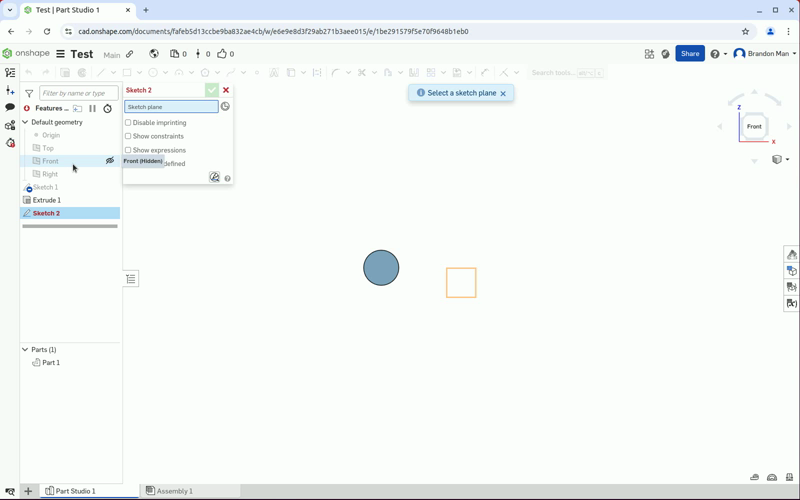
click(73, 163)
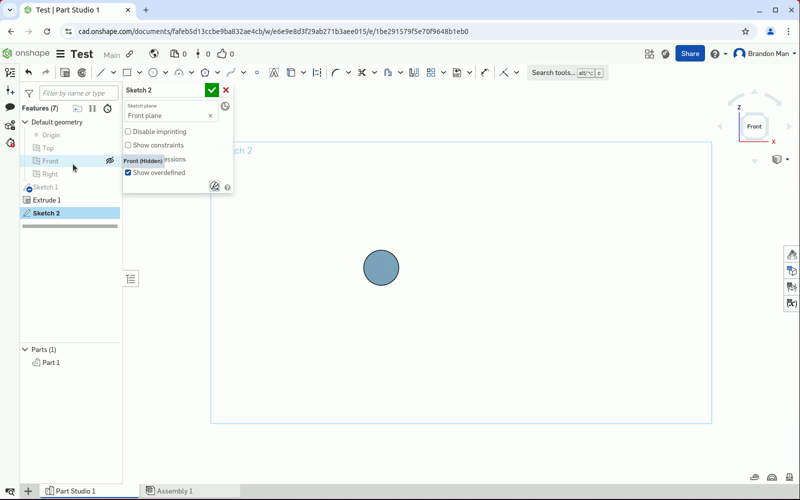
mouse_move(73, 352)
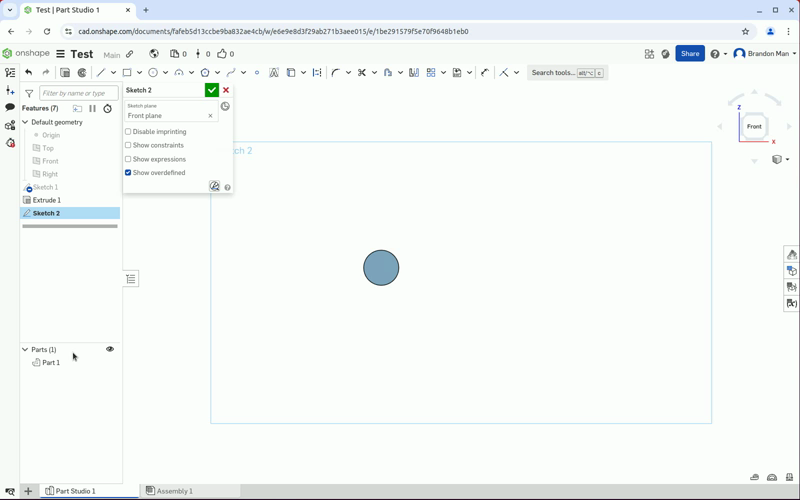
key(y)
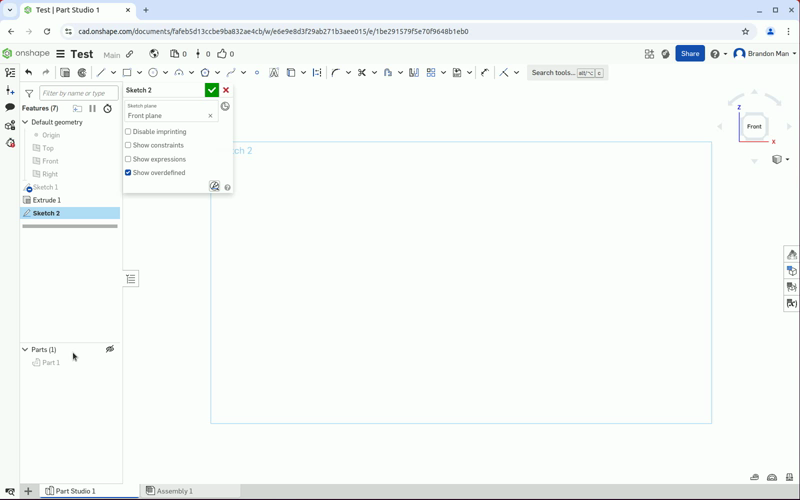
key(l)
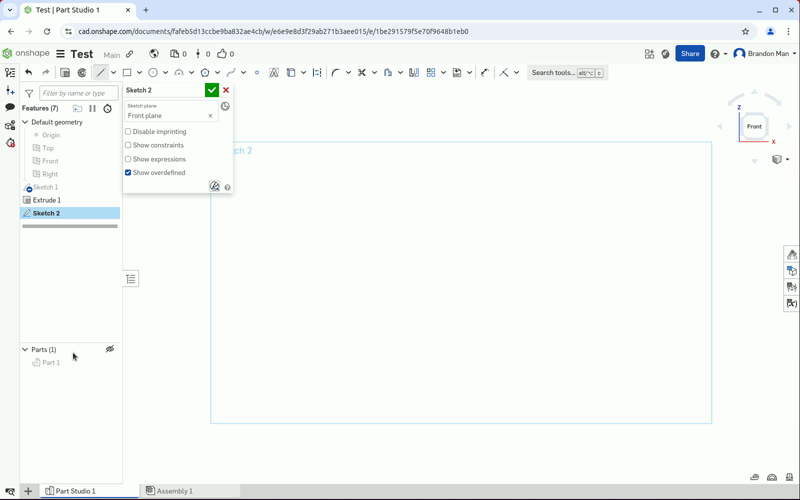
key_down(shift)
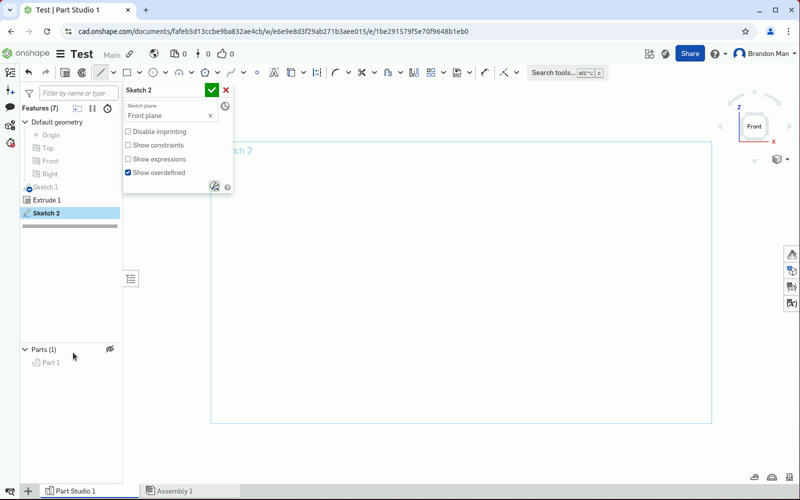
mouse_move(348, 232)
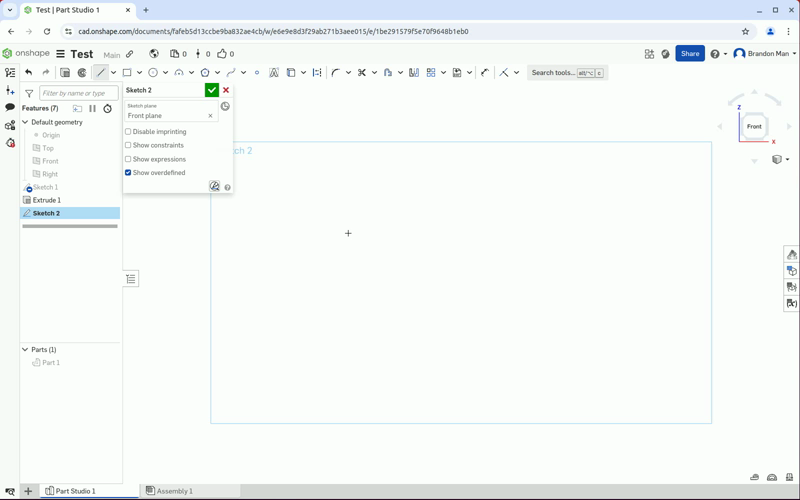
click(348, 232)
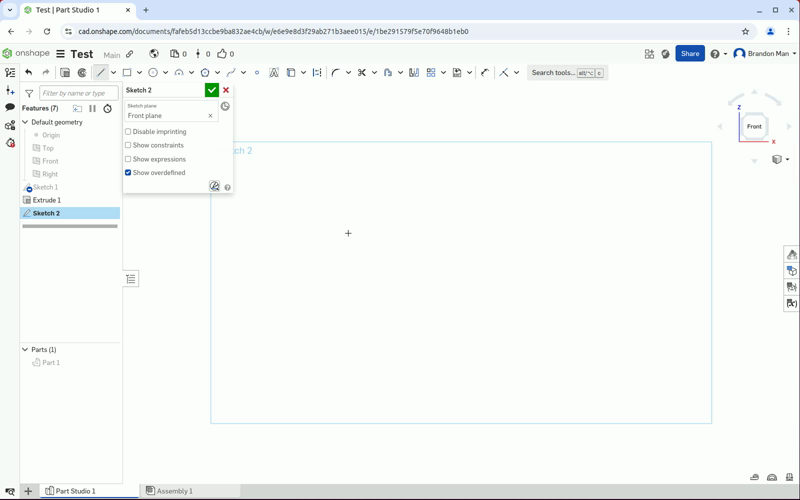
key_up(shift)
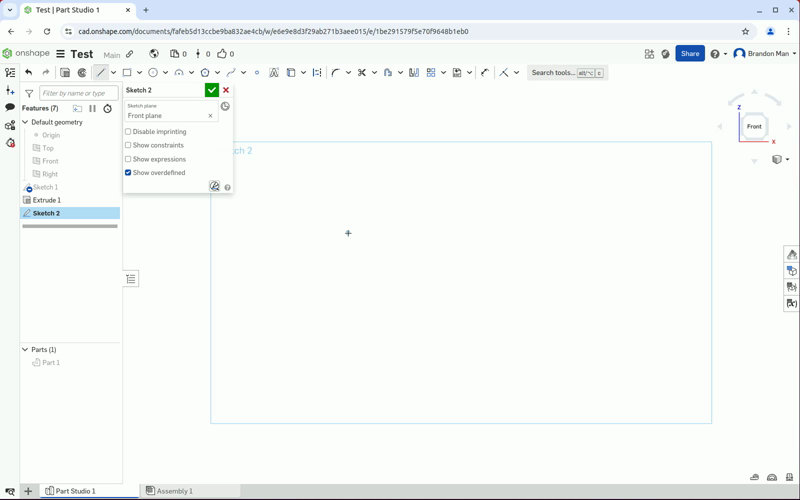
key_down(shift)
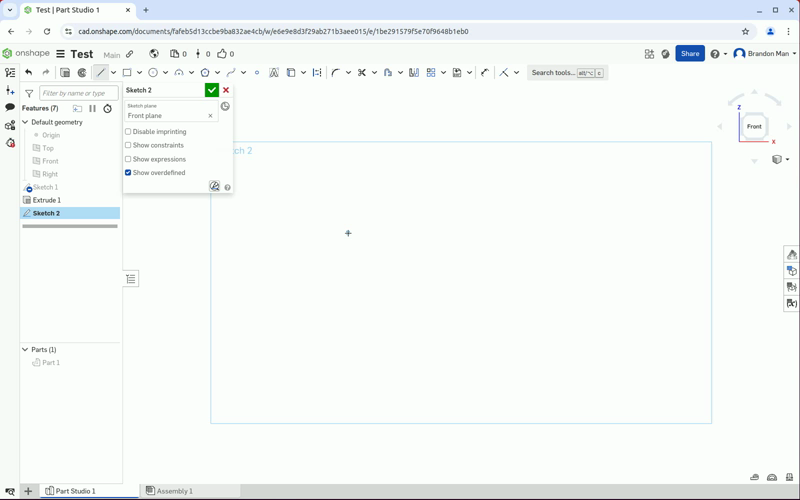
mouse_move(378, 232)
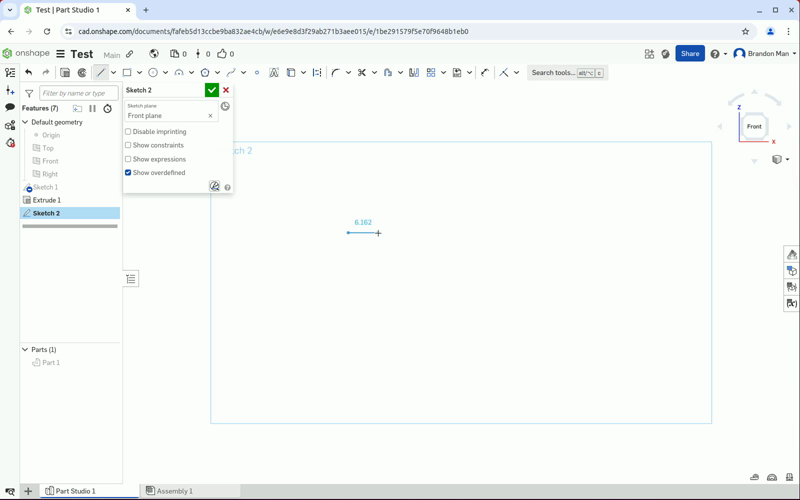
mouse_move(404, 232)
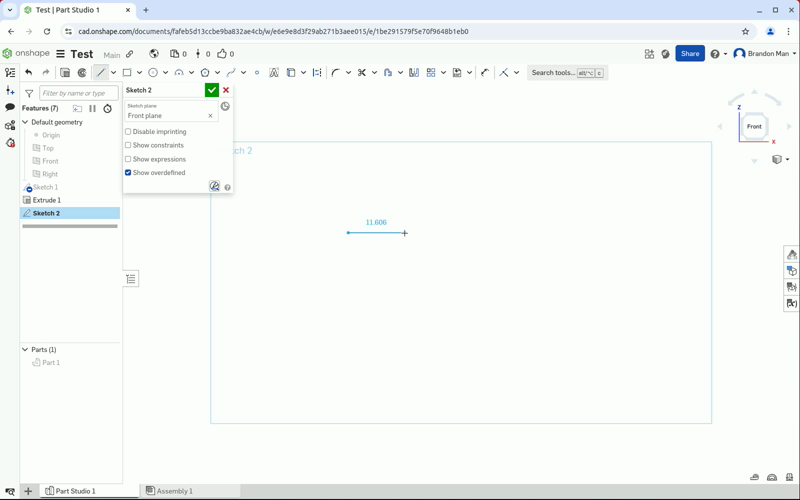
click(404, 232)
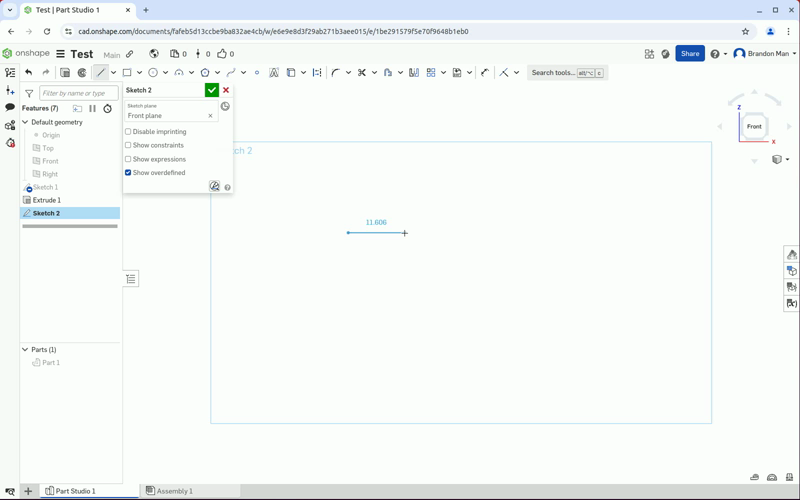
key_up(shift)
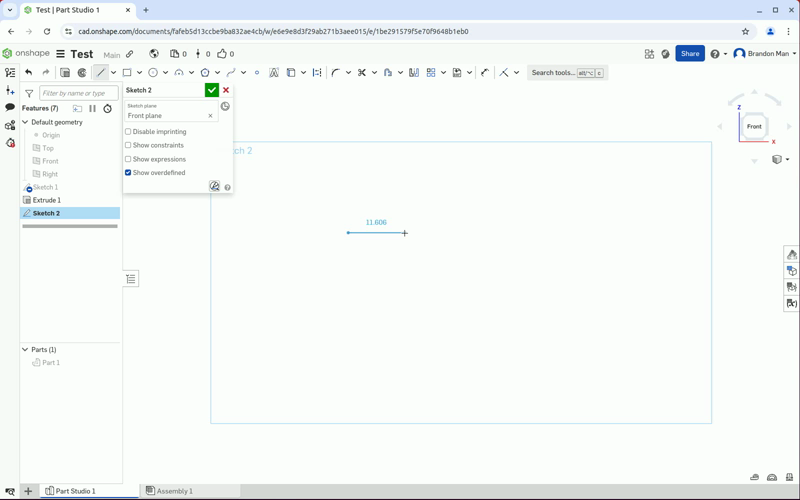
key_down(shift)
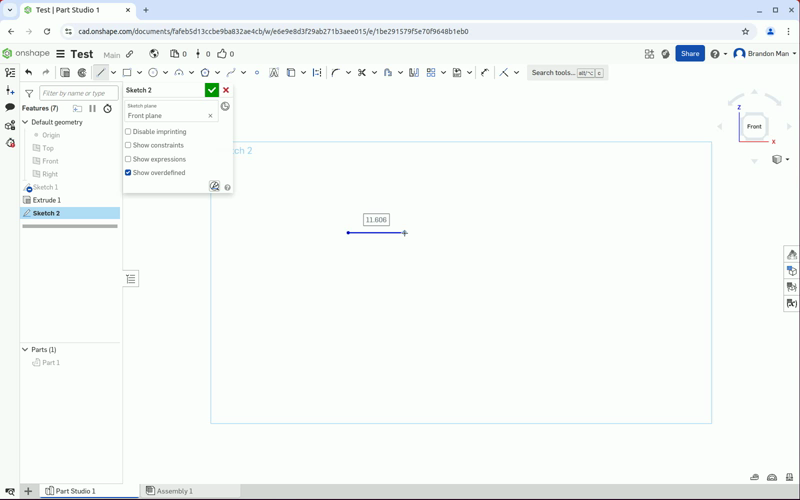
mouse_move(434, 232)
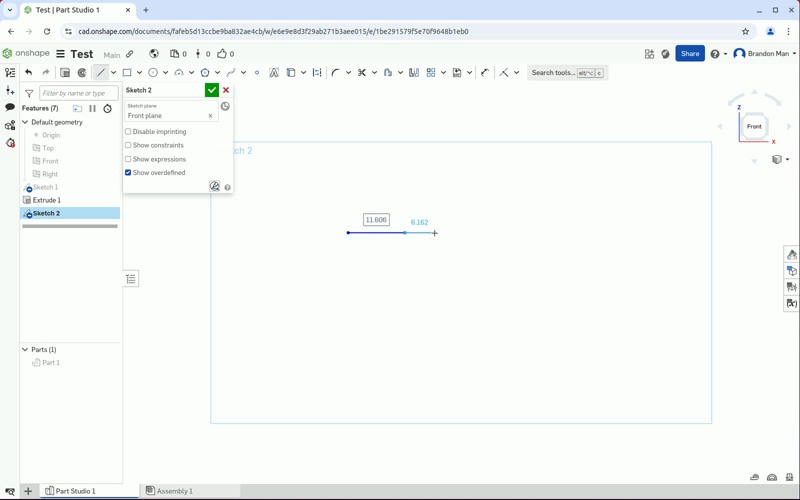
mouse_move(404, 210)
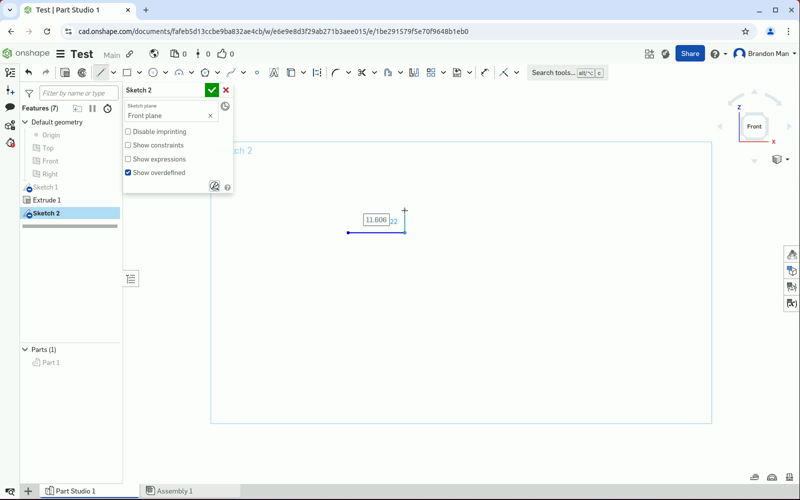
click(404, 210)
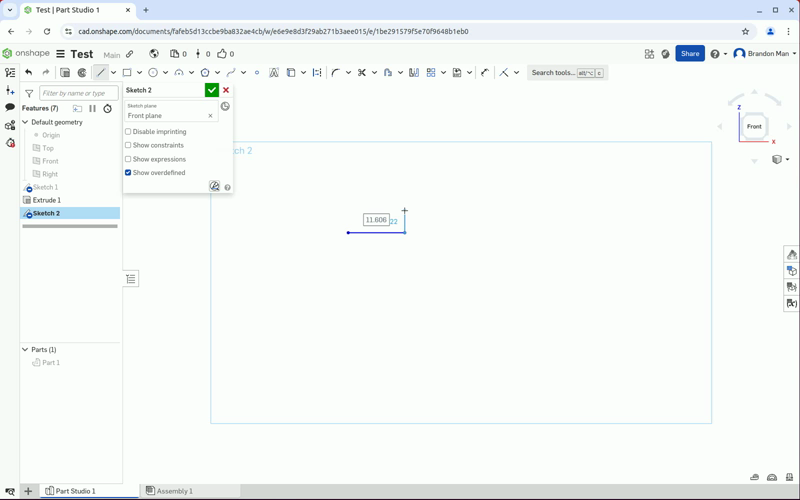
key_up(shift)
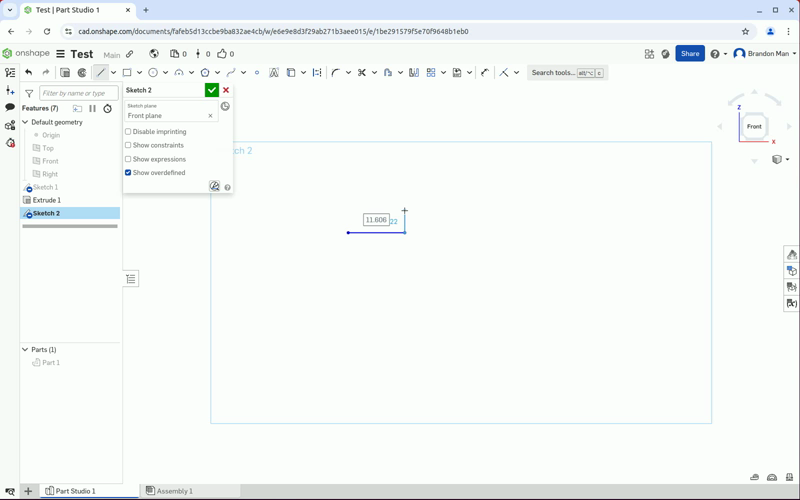
key_down(shift)
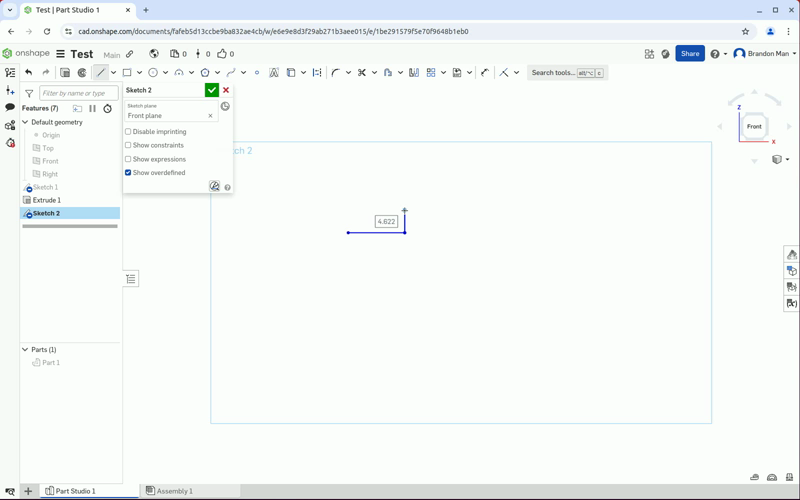
mouse_move(434, 210)
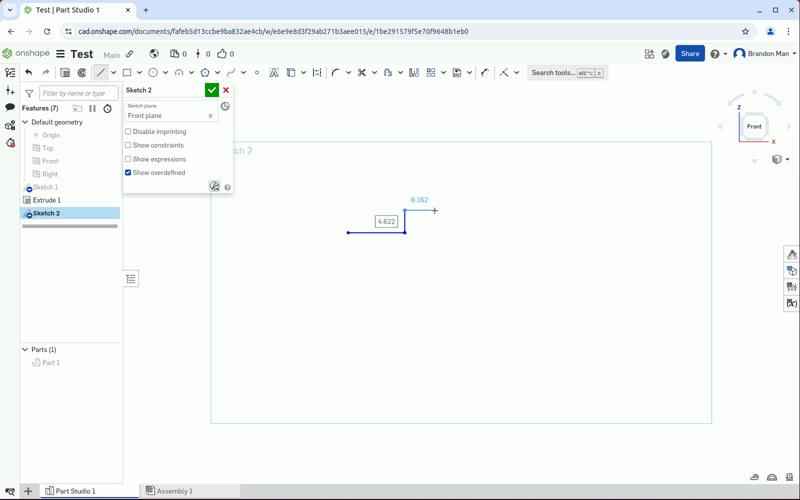
mouse_move(348, 210)
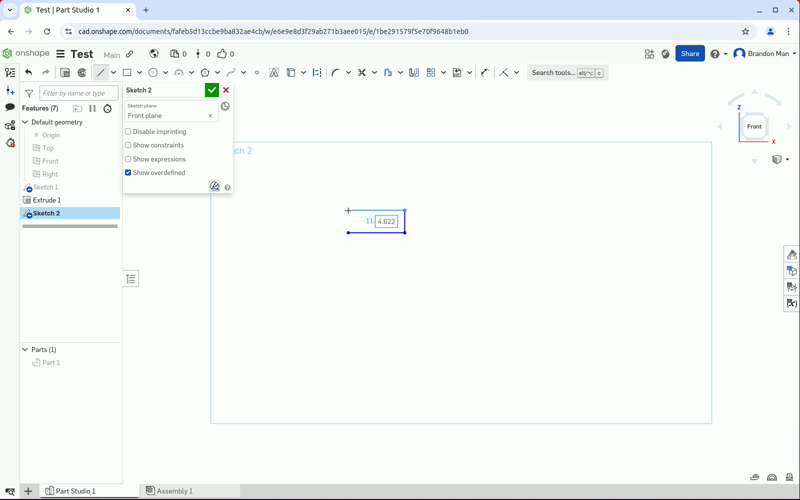
click(348, 210)
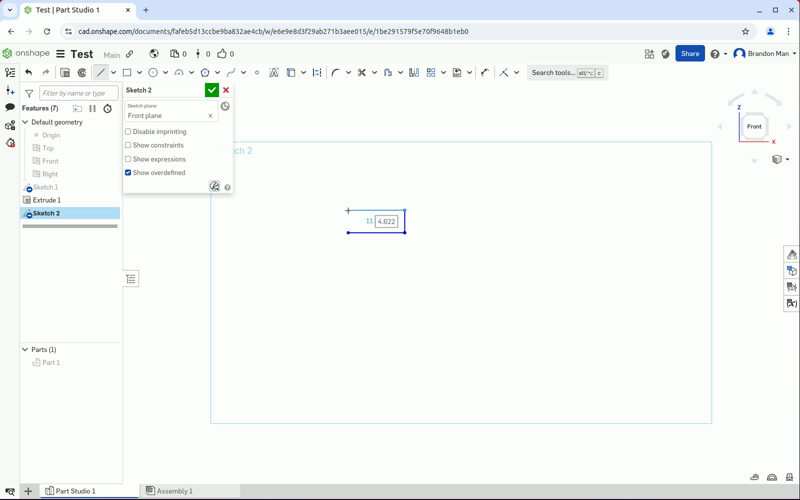
key_up(shift)
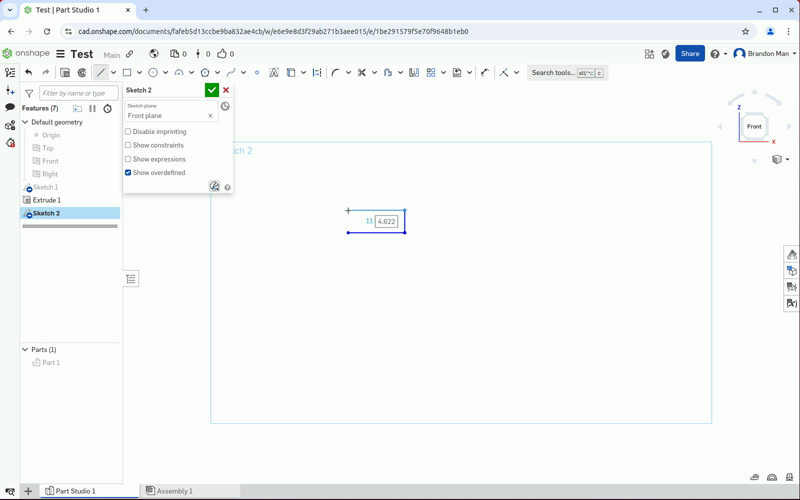
mouse_move(378, 210)
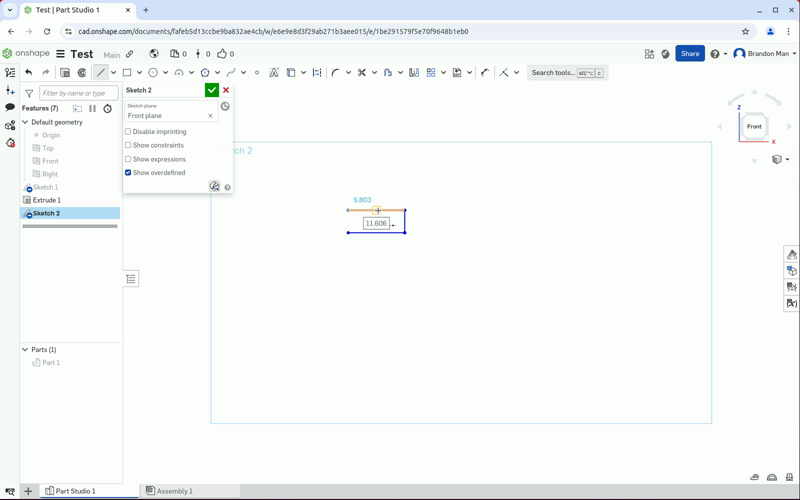
key_down(shift)
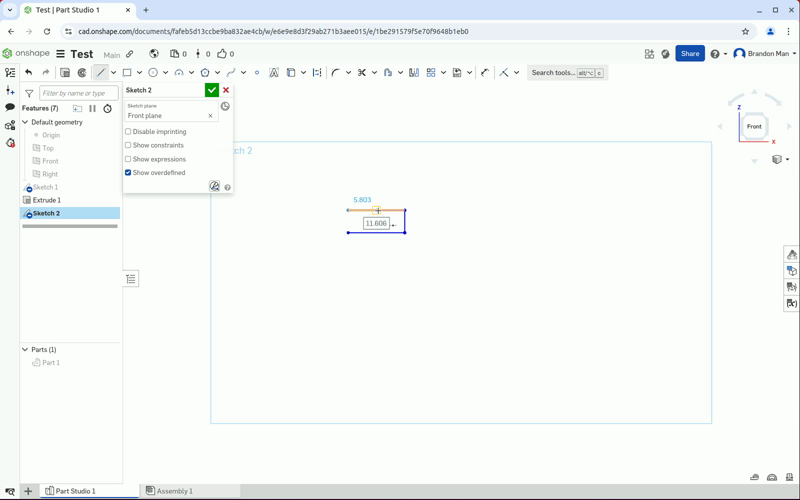
mouse_move(348, 232)
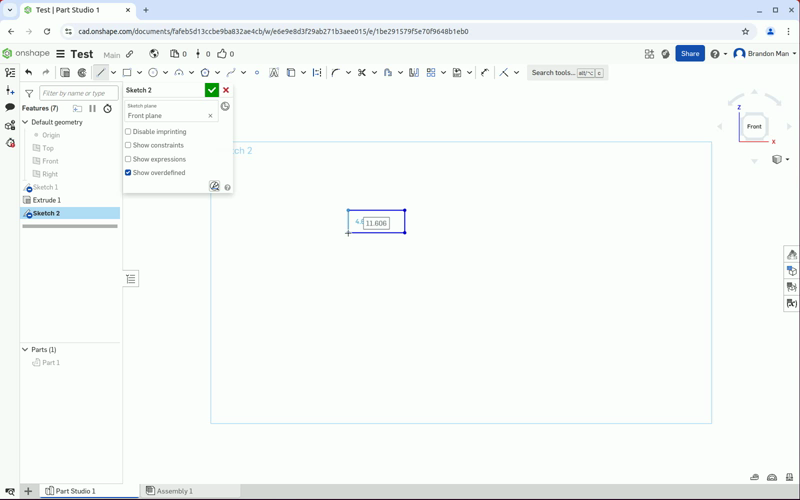
key_up(shift)
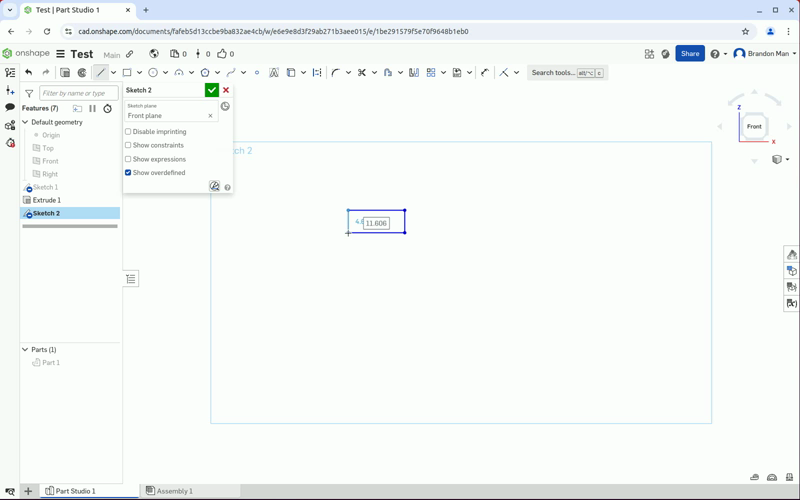
click(348, 232)
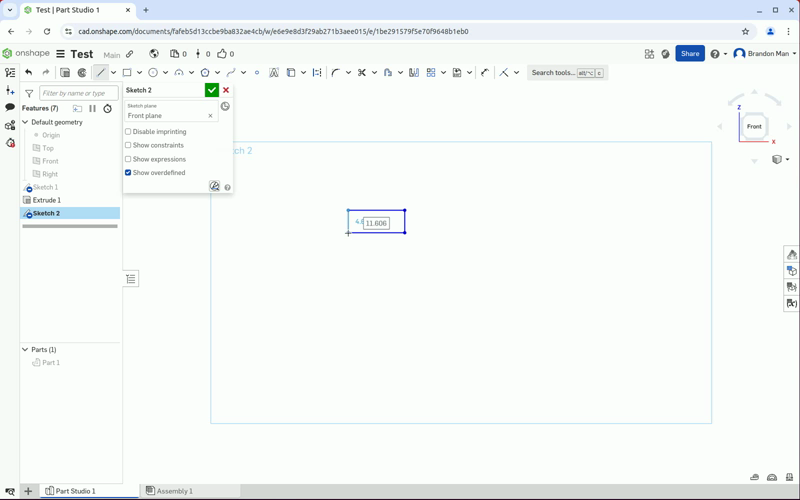
key(esc)
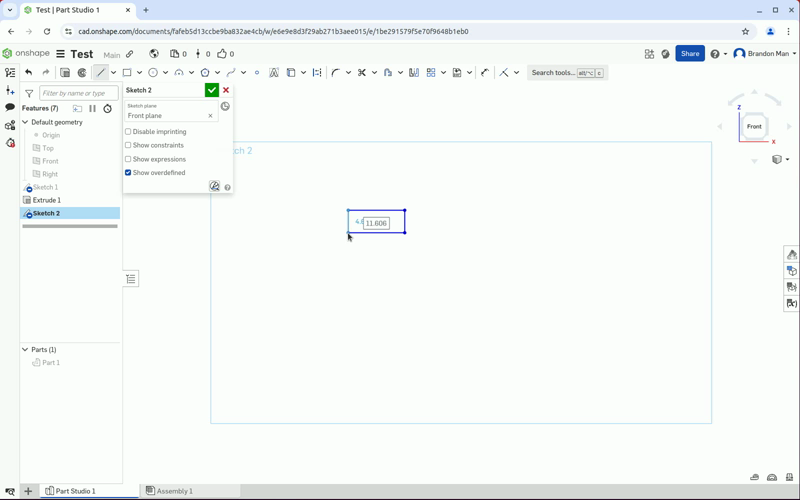
key(c)
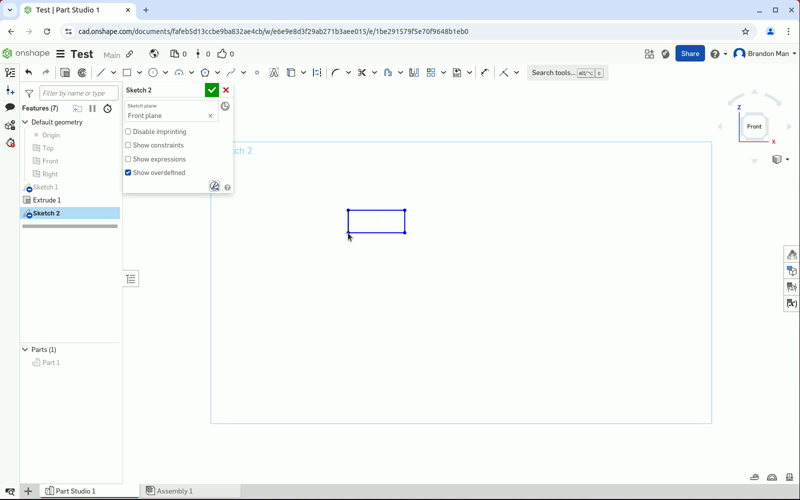
key_down(shift)
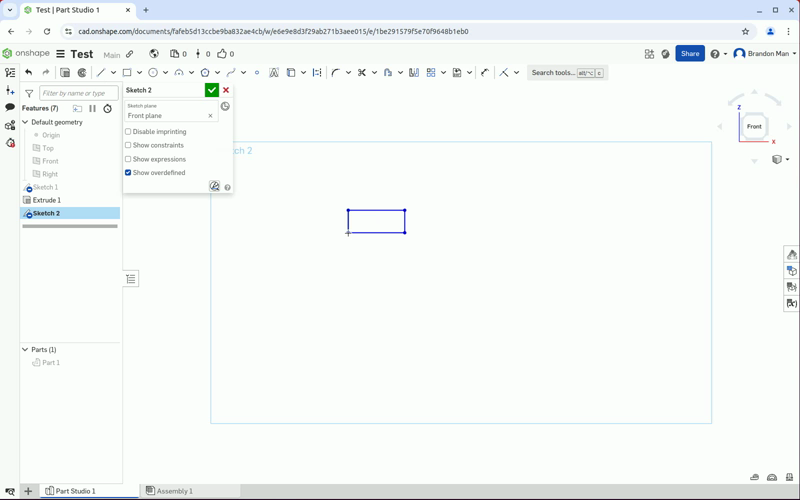
mouse_move(354, 221)
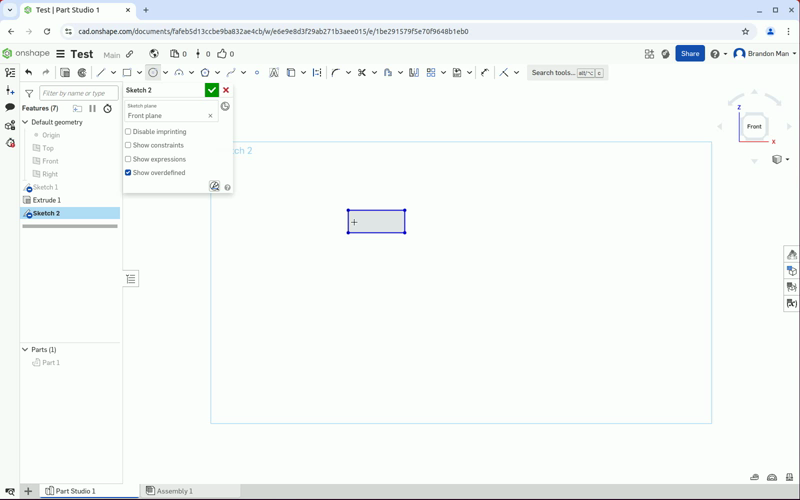
click(354, 221)
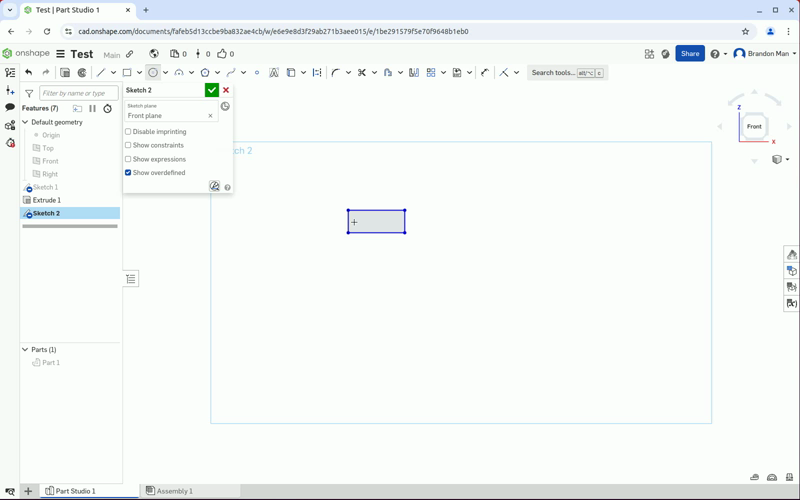
key_up(shift)
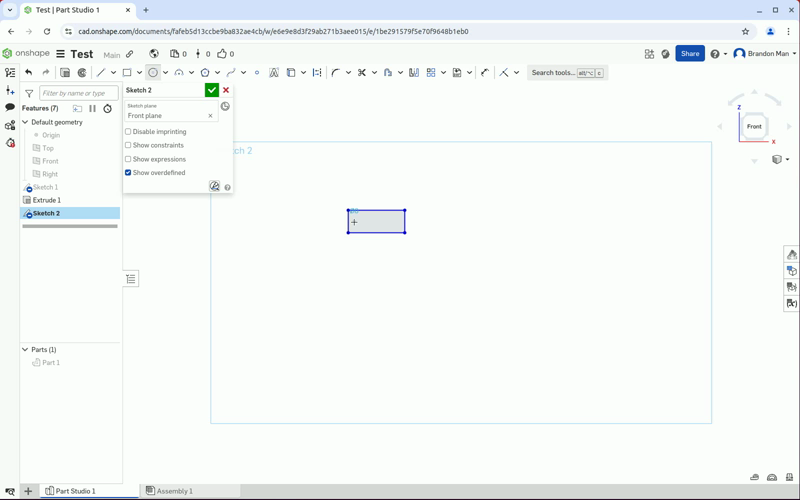
mouse_move(356, 221)
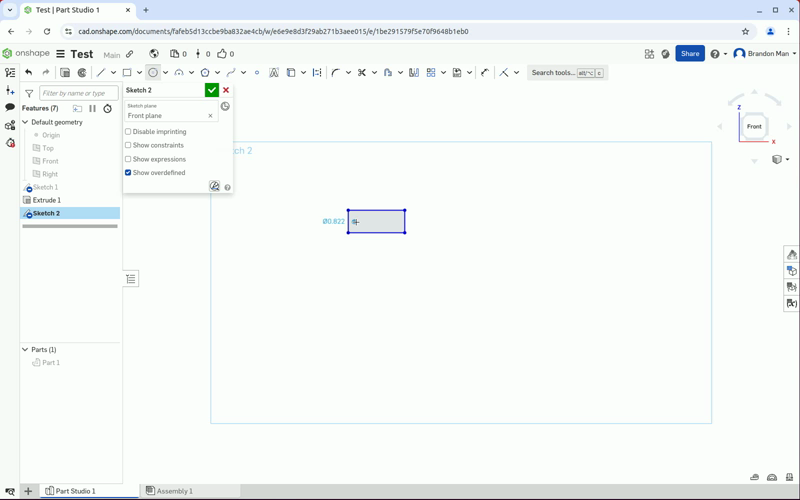
scroll(6)
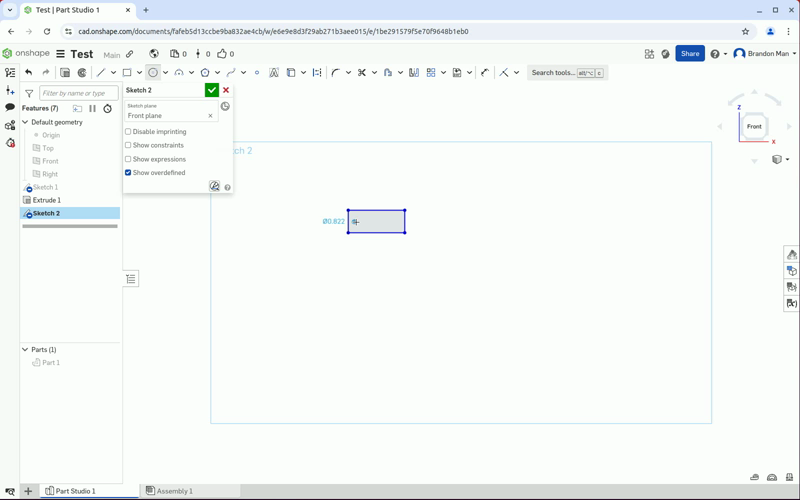
scroll(6)
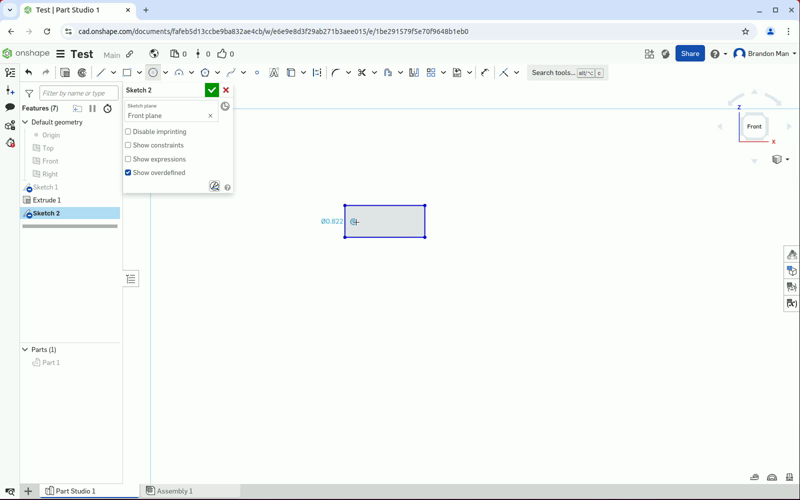
scroll(6)
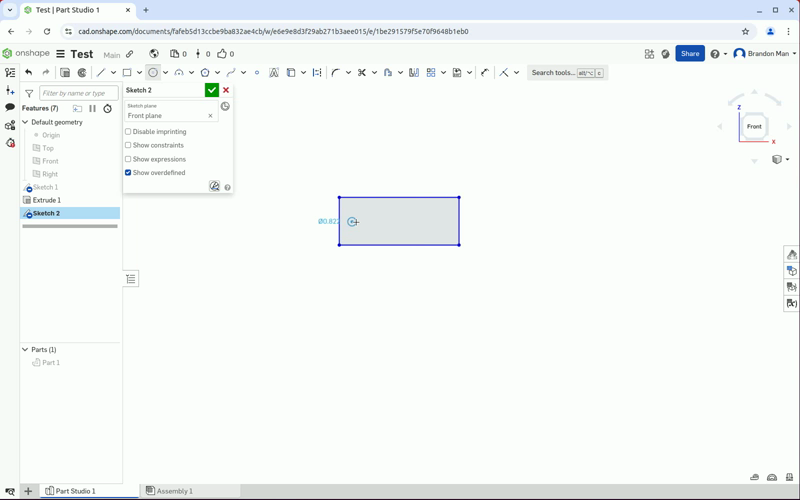
scroll(6)
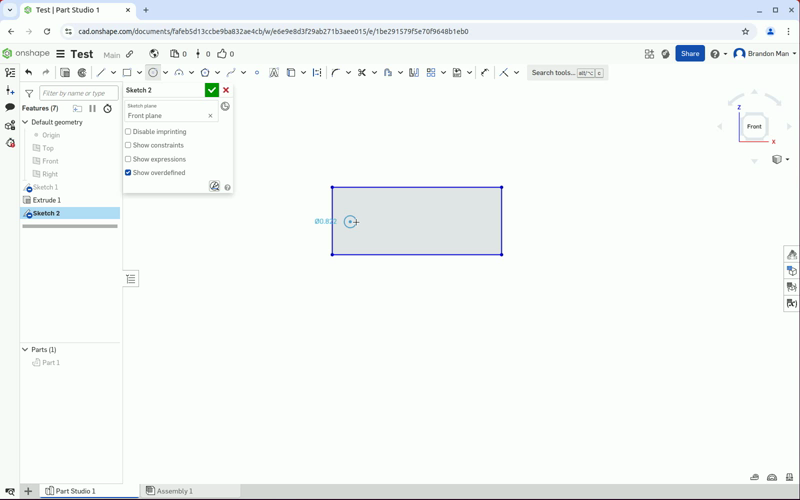
scroll(6)
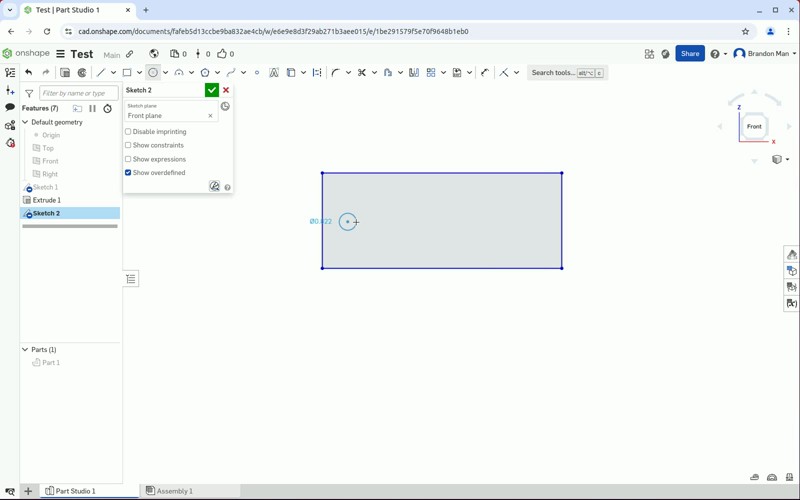
scroll(6)
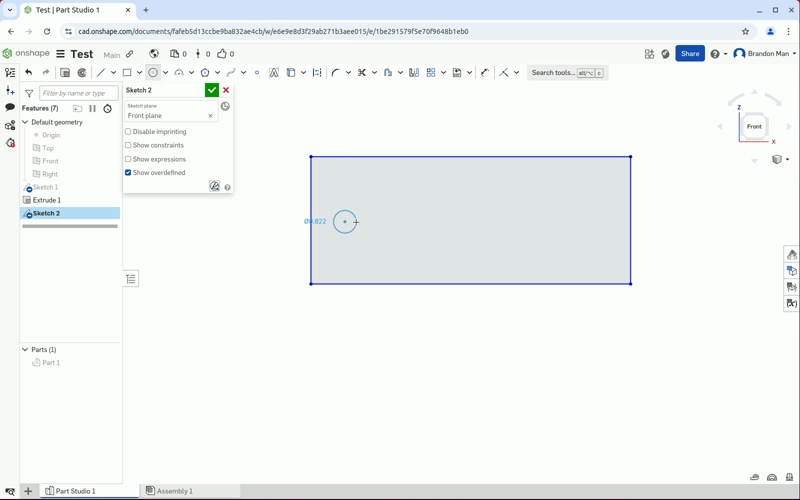
scroll(6)
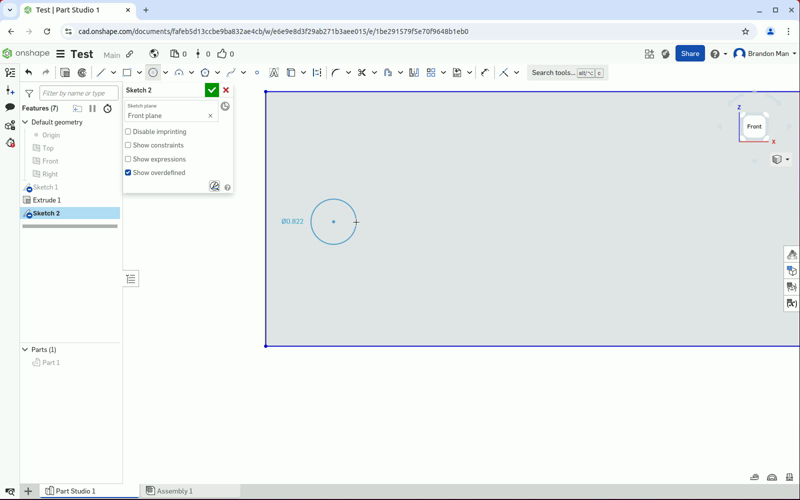
click(356, 221)
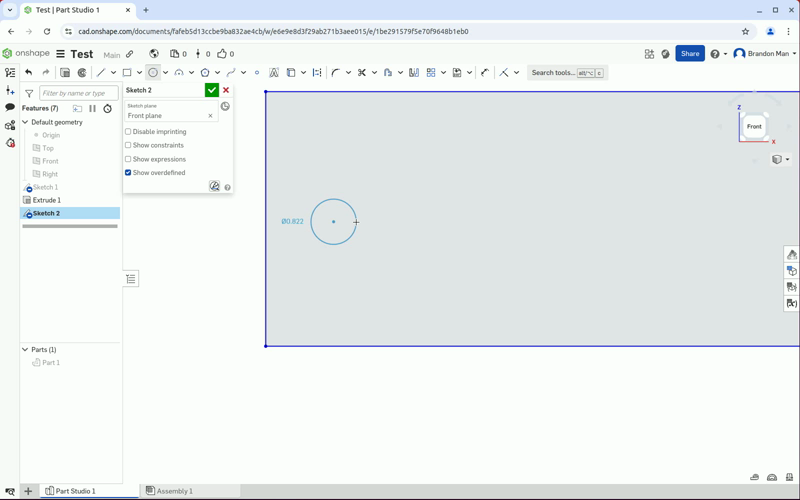
scroll(-6)
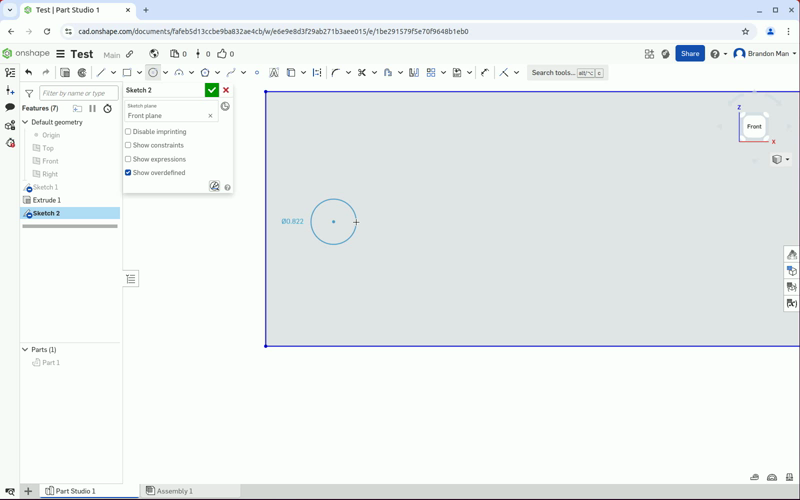
scroll(-6)
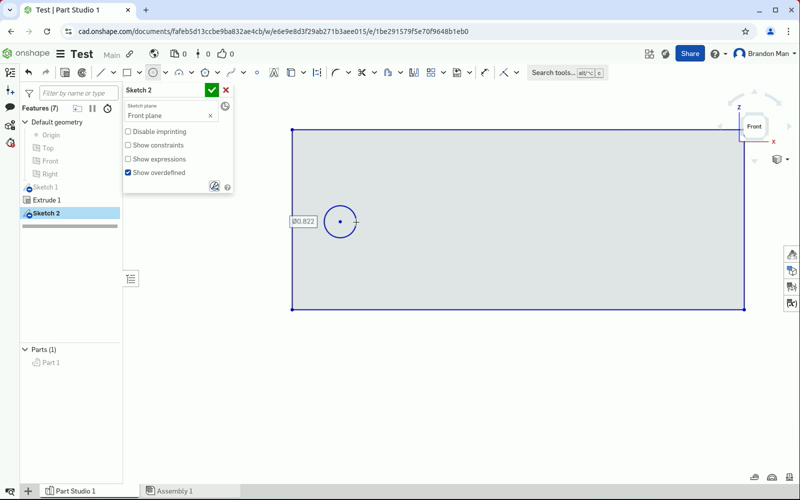
scroll(-6)
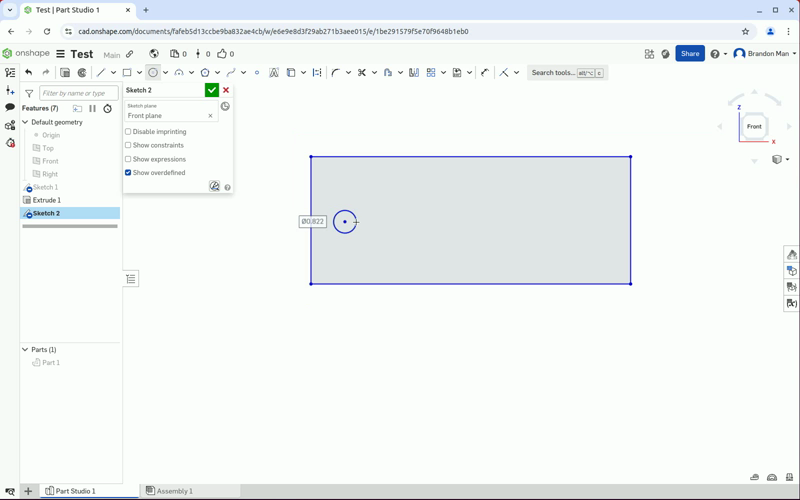
scroll(-6)
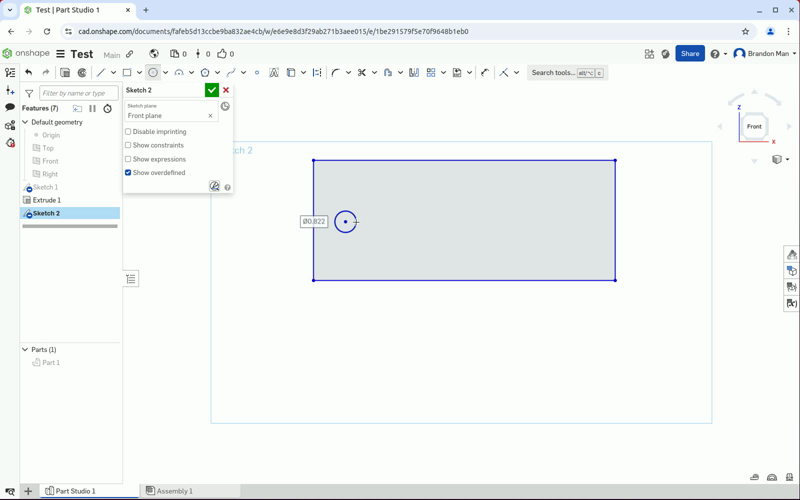
scroll(-6)
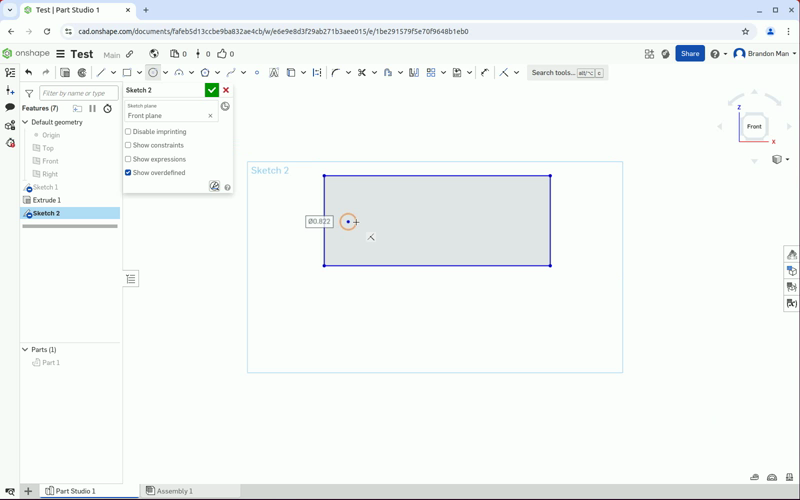
scroll(-6)
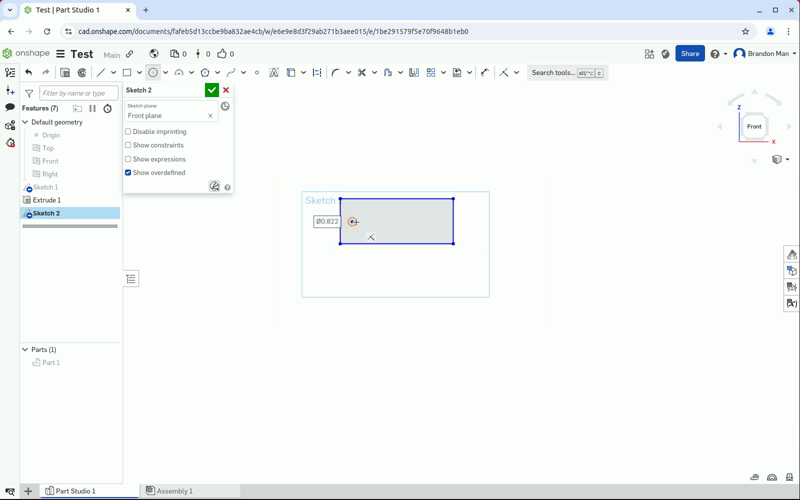
scroll(-6)
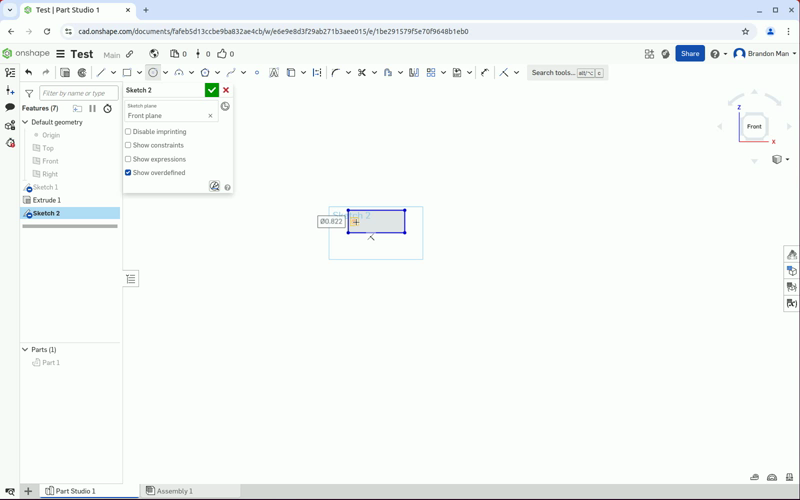
key(esc)
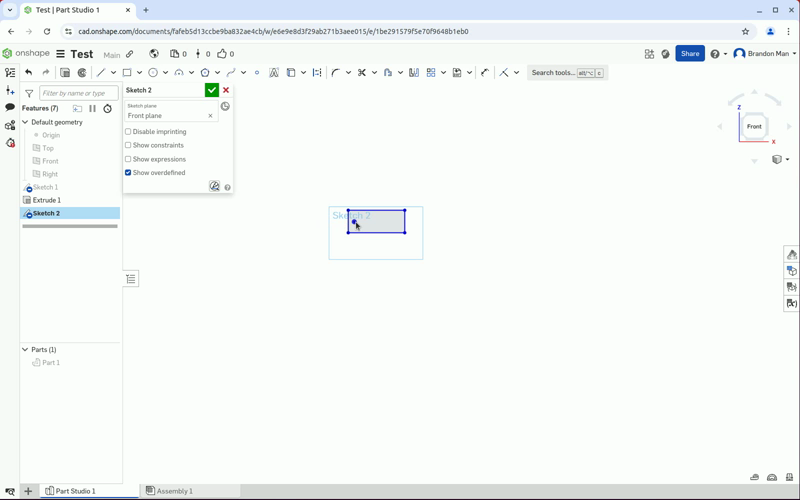
key(c)
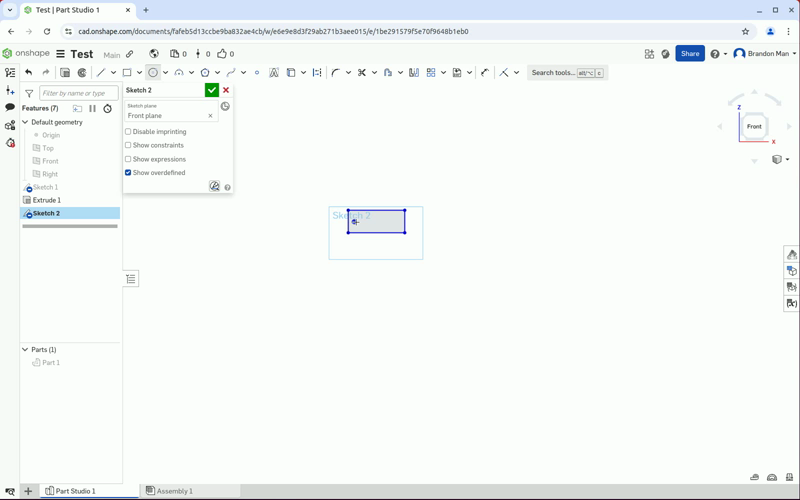
key_down(shift)
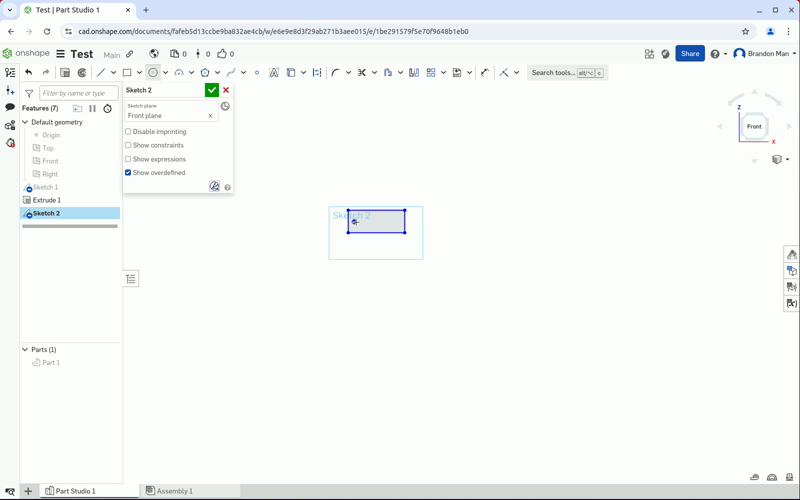
mouse_move(398, 221)
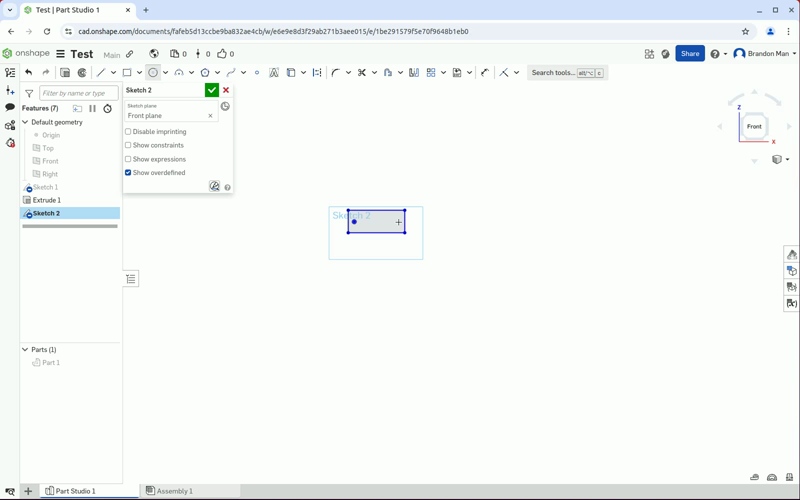
click(398, 221)
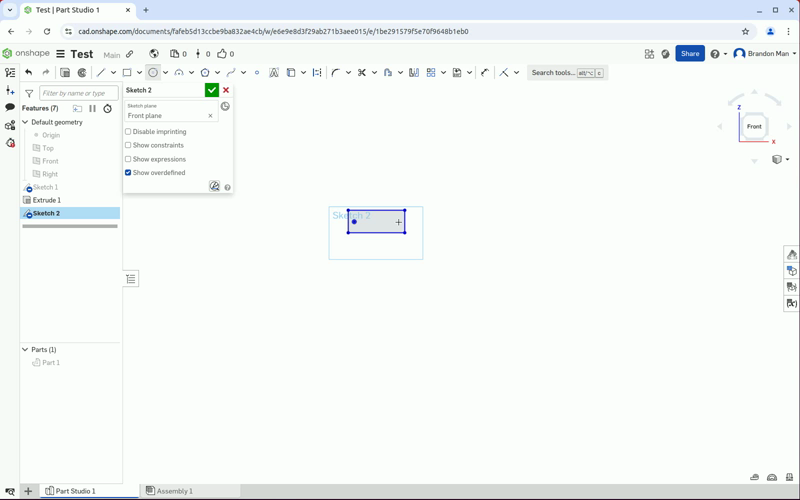
key_up(shift)
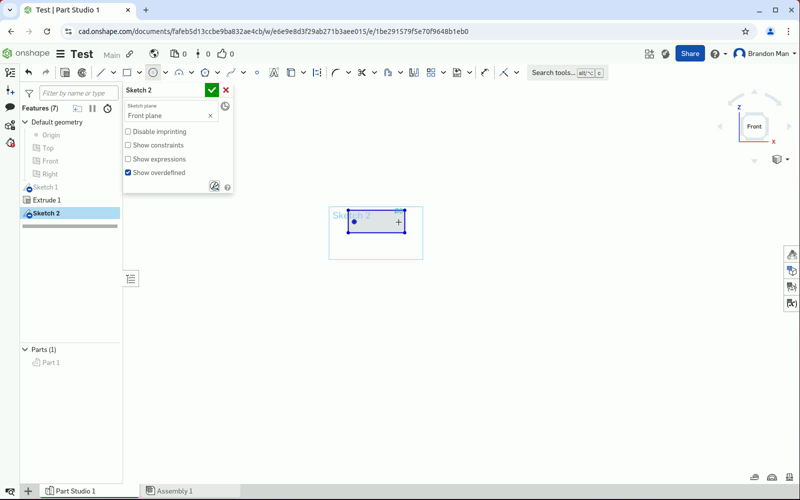
mouse_move(400, 221)
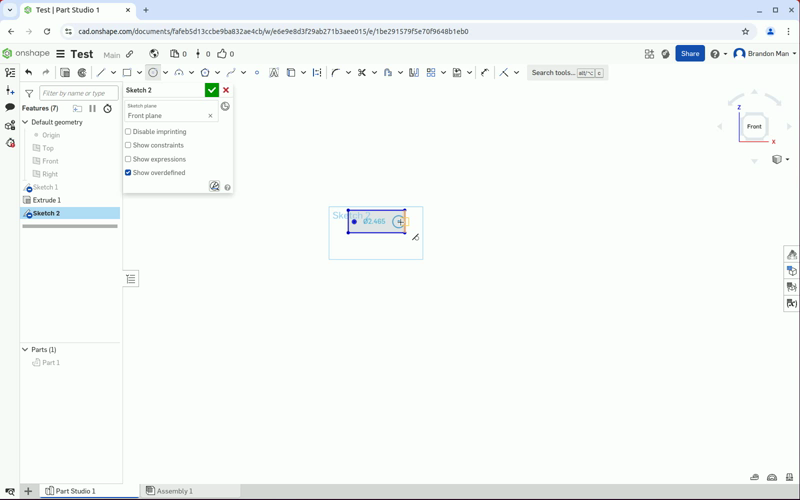
scroll(6)
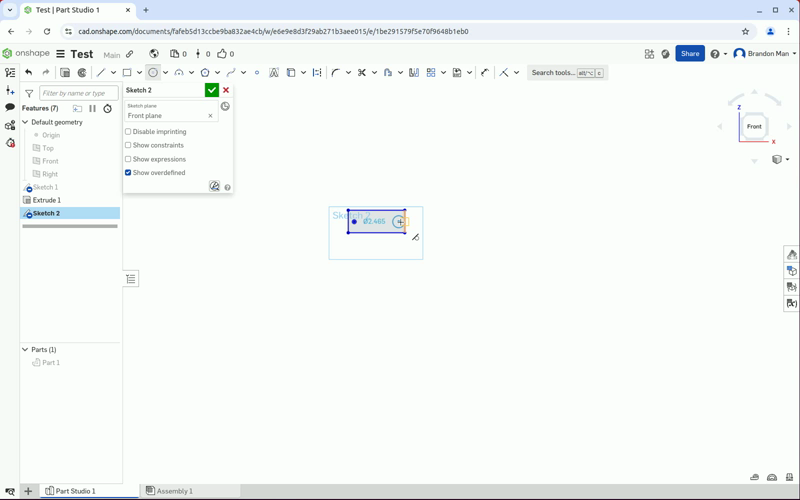
scroll(6)
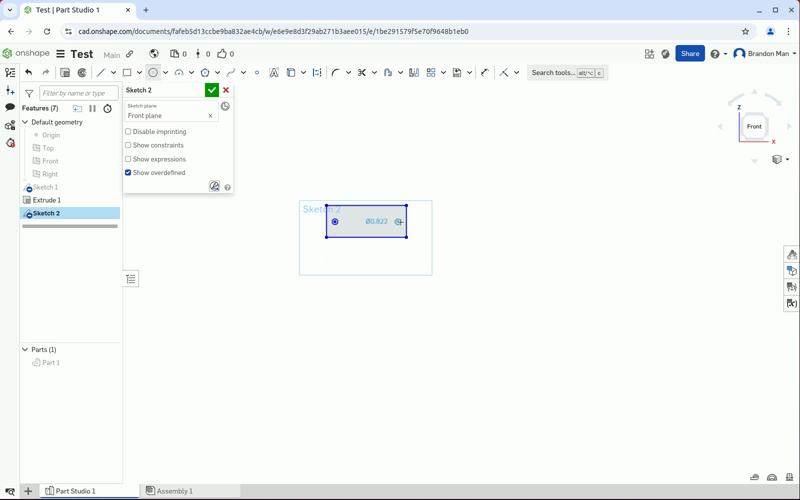
scroll(6)
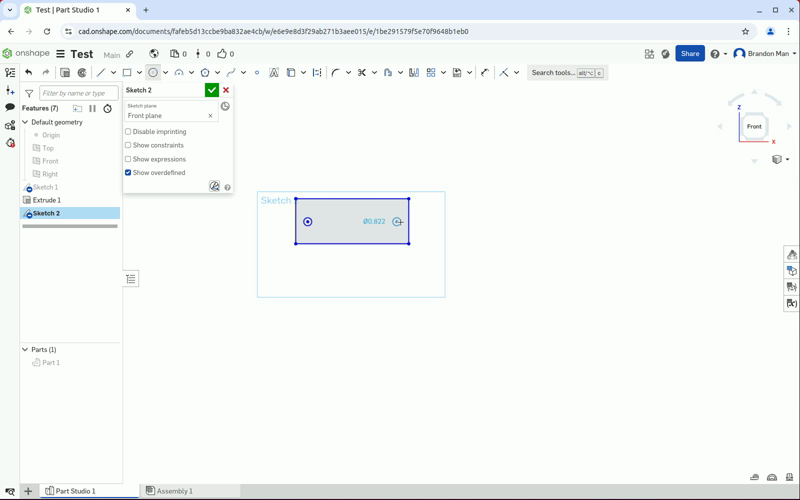
scroll(6)
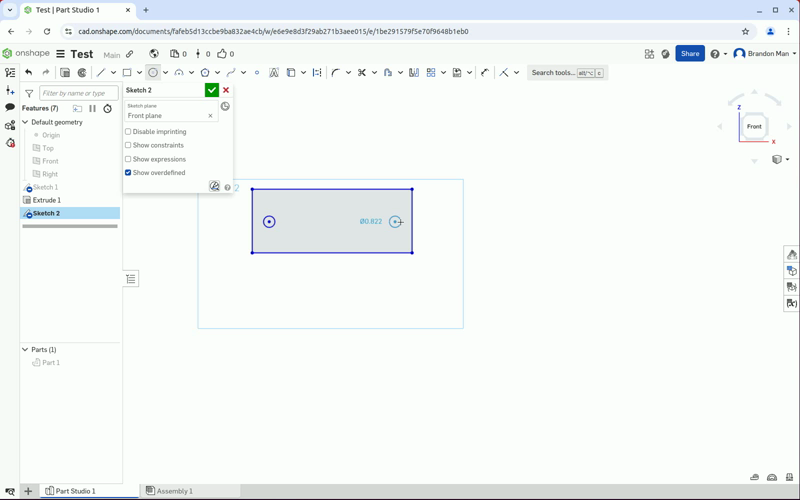
scroll(6)
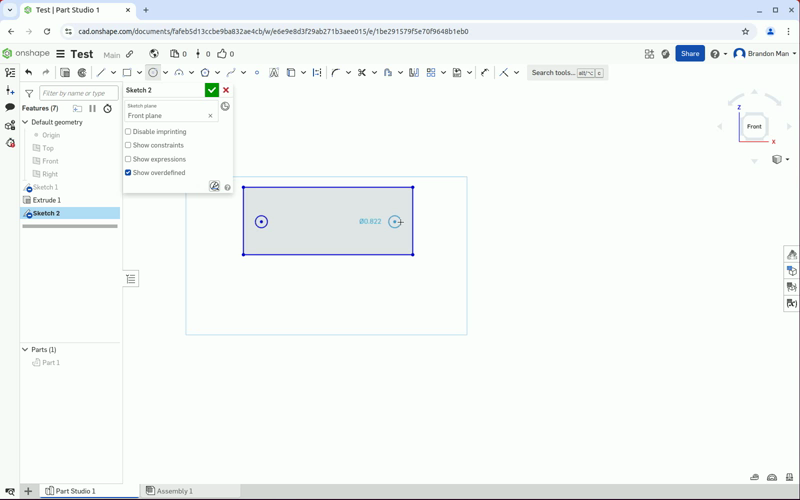
scroll(6)
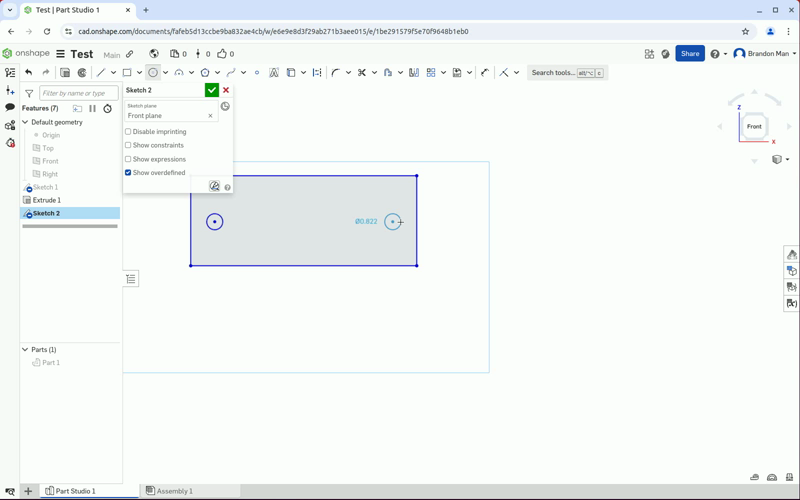
scroll(6)
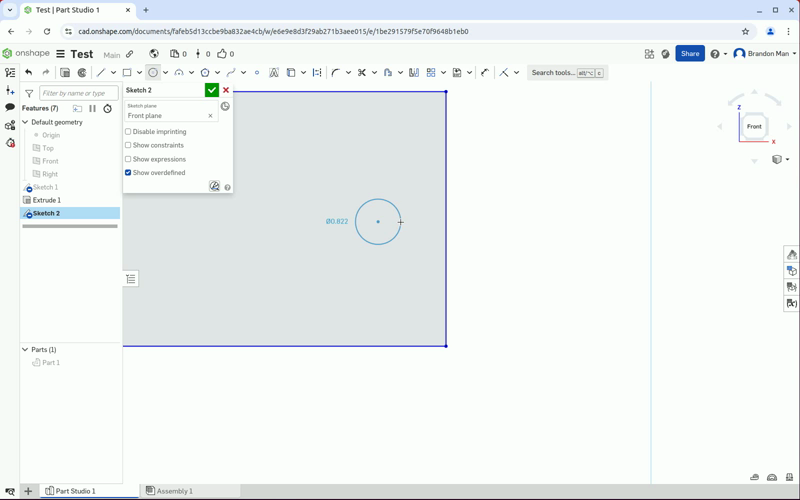
click(400, 221)
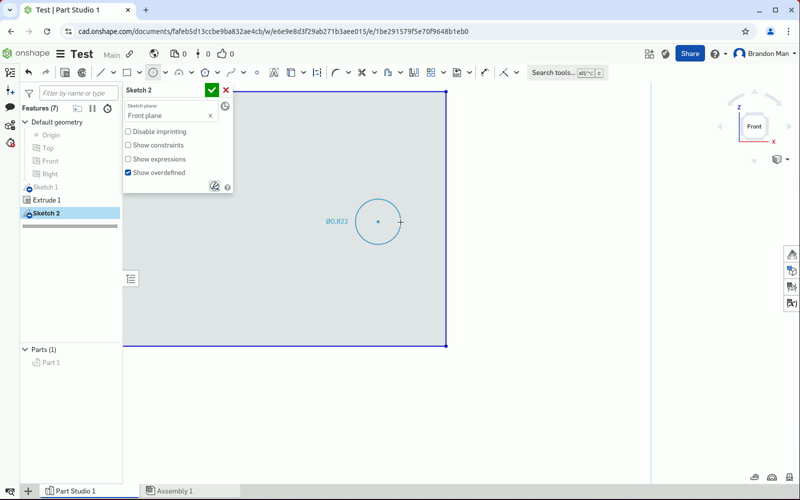
scroll(-6)
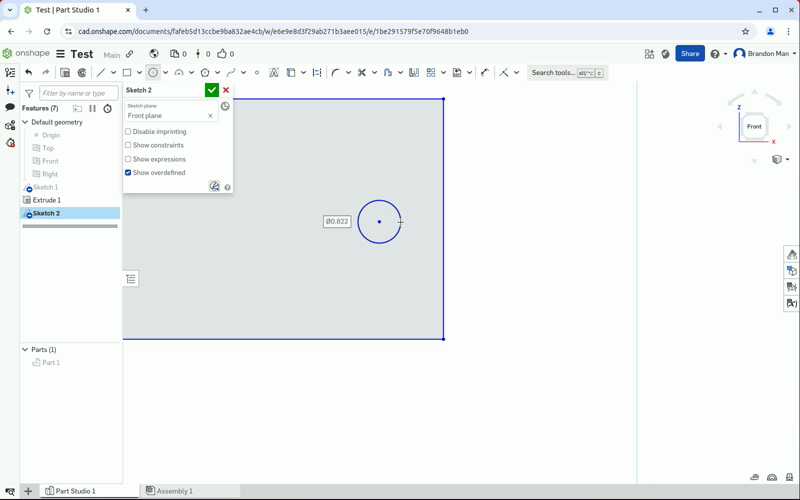
scroll(-6)
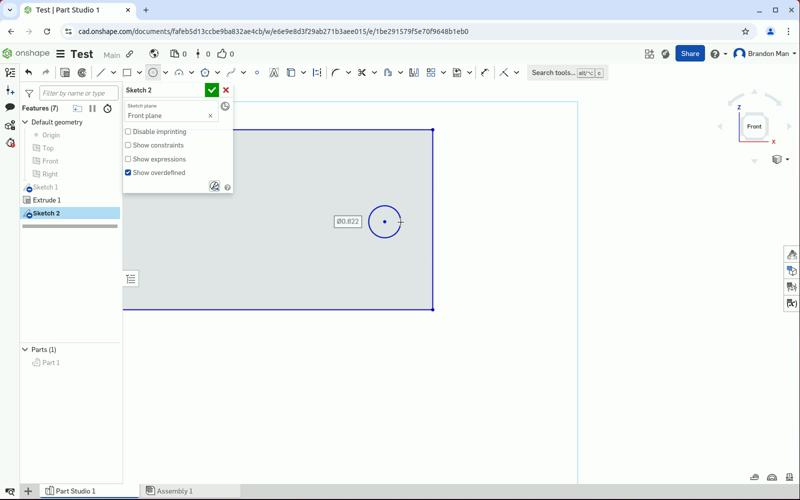
scroll(-6)
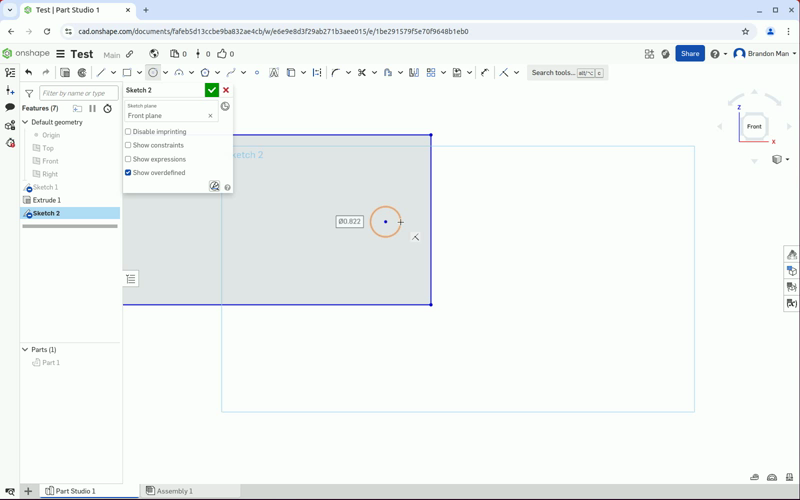
scroll(-6)
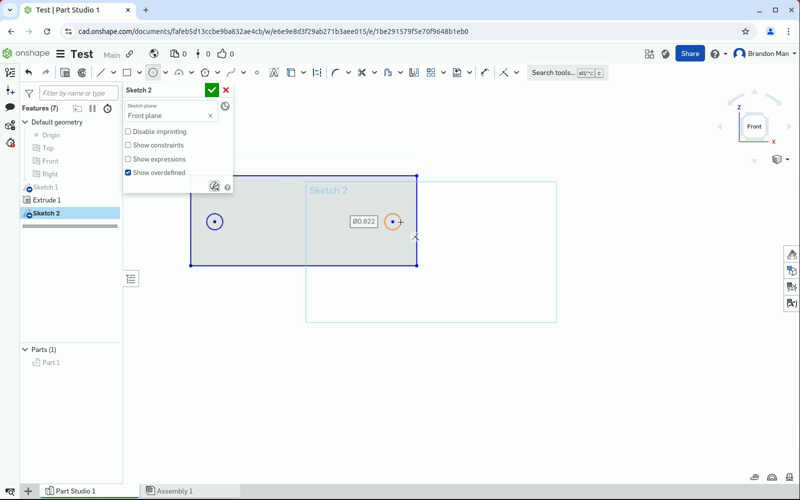
scroll(-6)
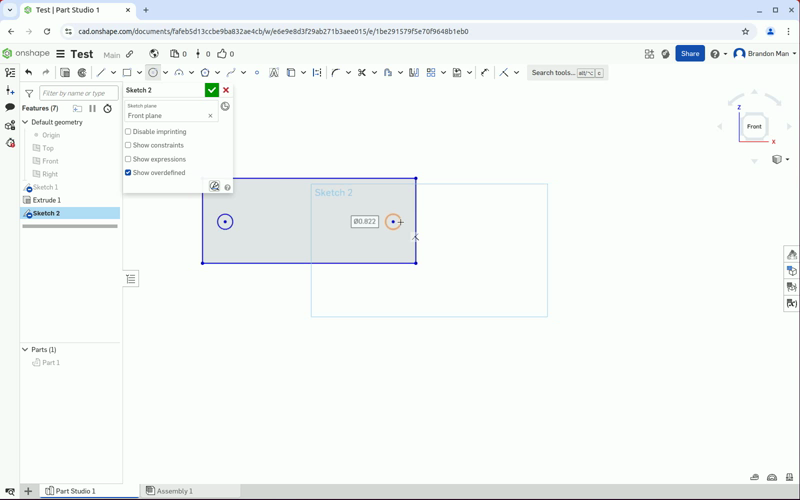
scroll(-6)
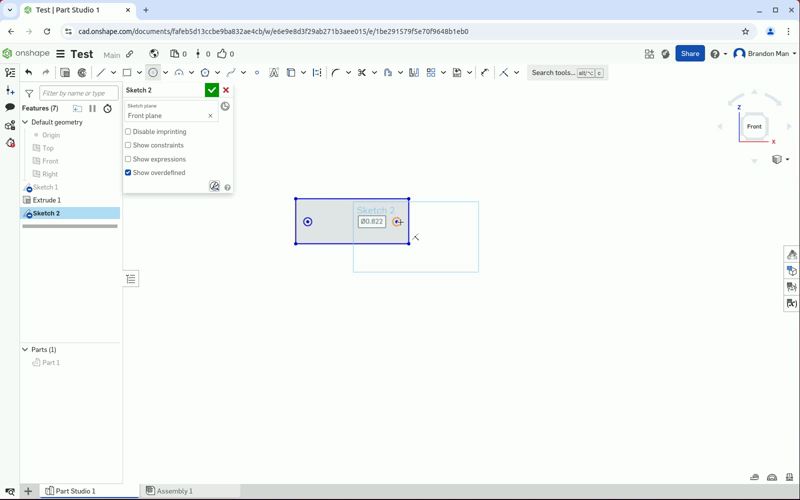
scroll(-6)
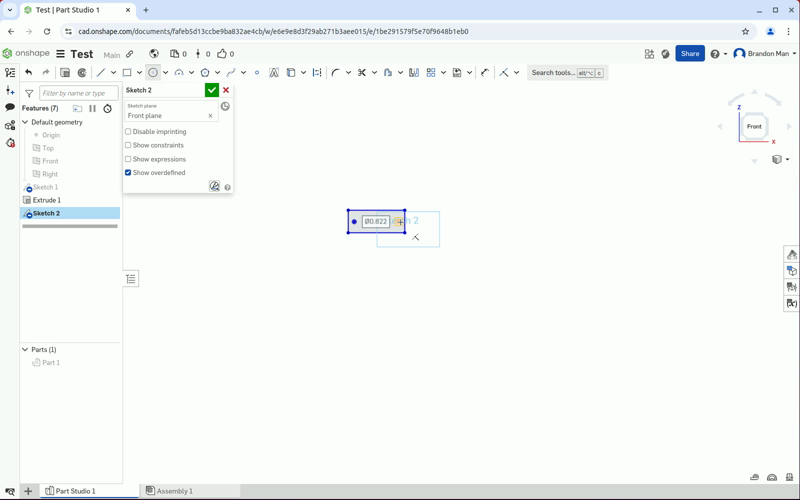
key(esc)
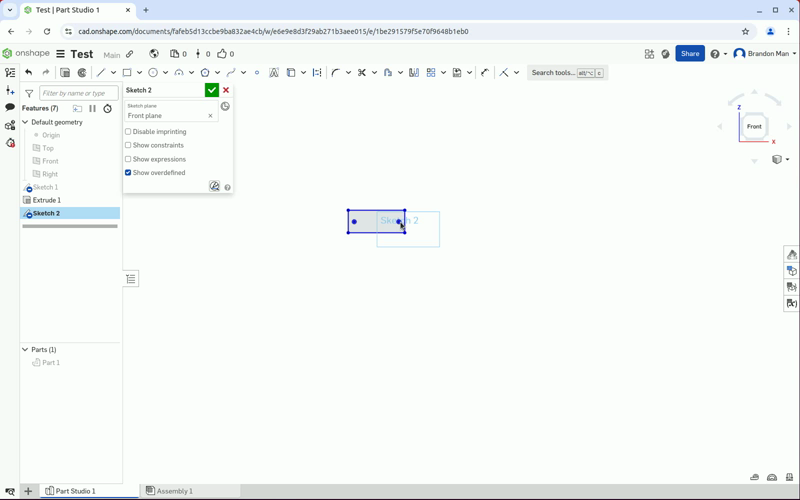
mouse_move(396, 224)
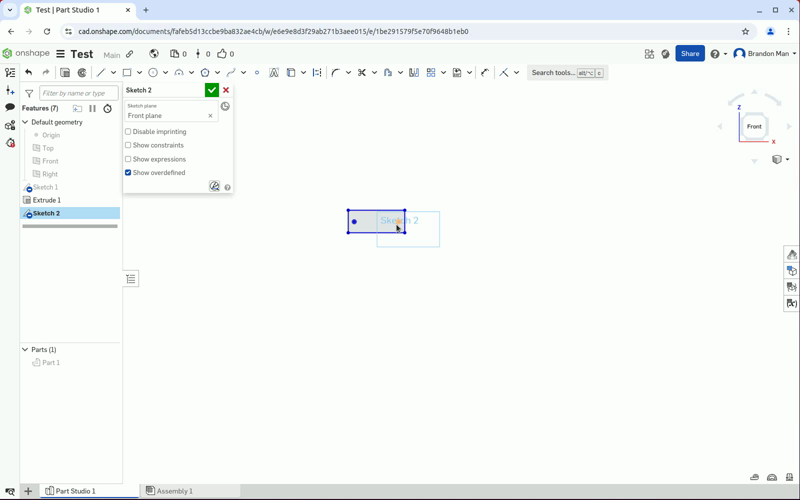
scroll(6)
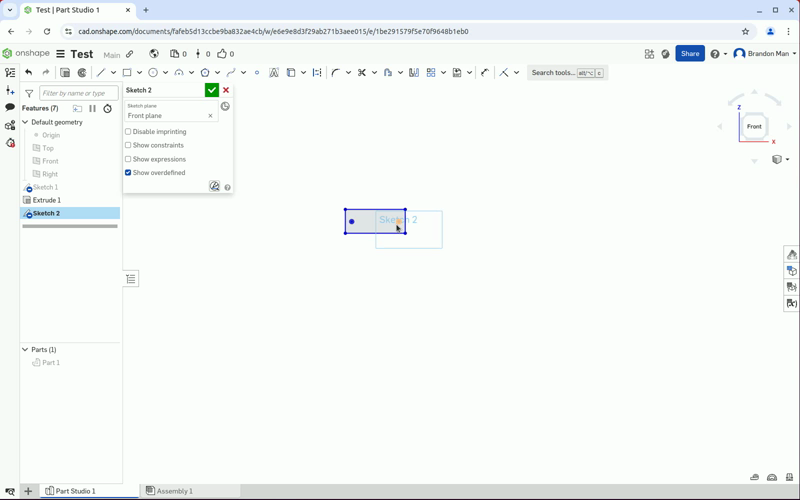
scroll(6)
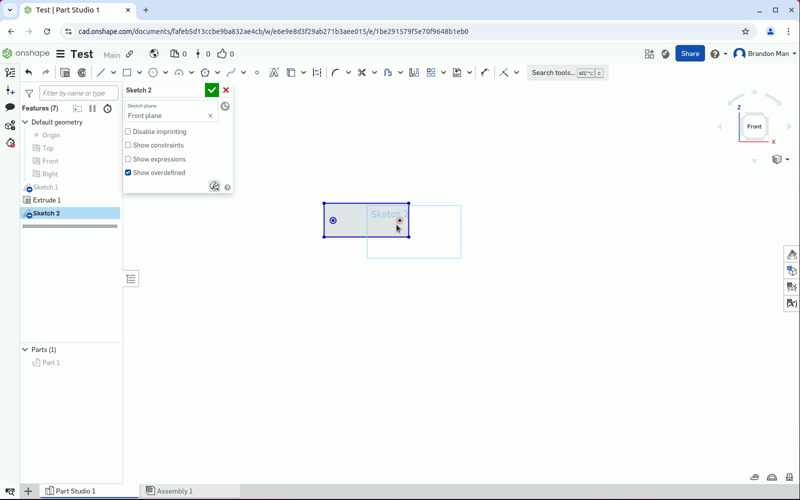
scroll(6)
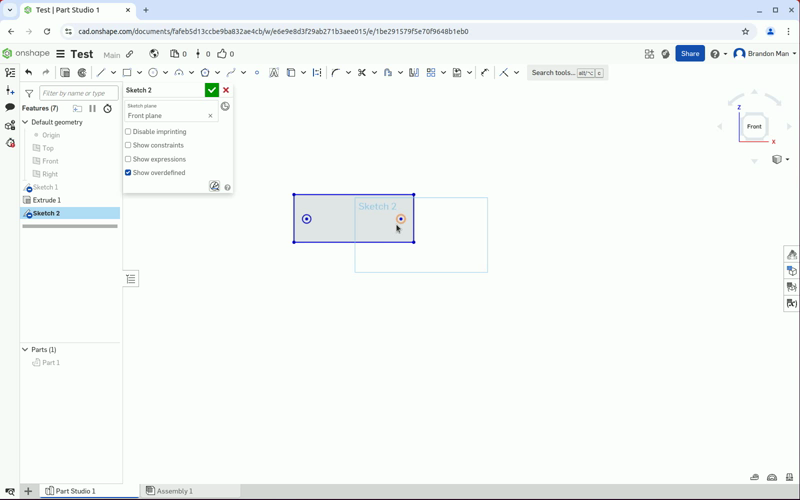
scroll(6)
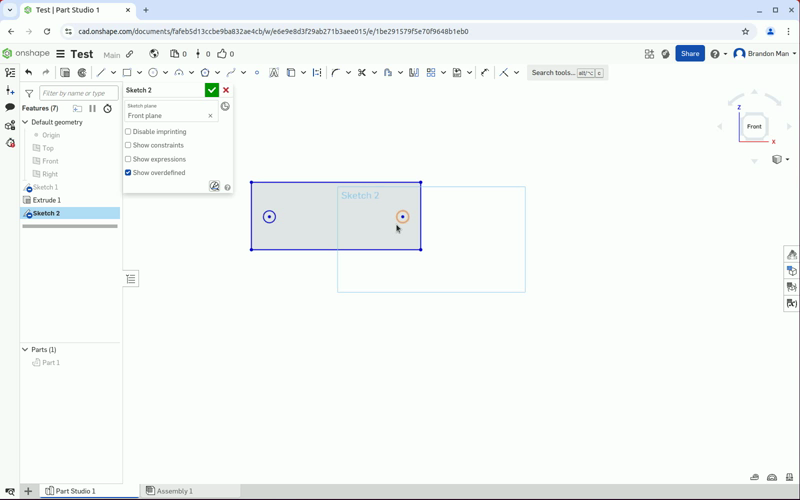
scroll(6)
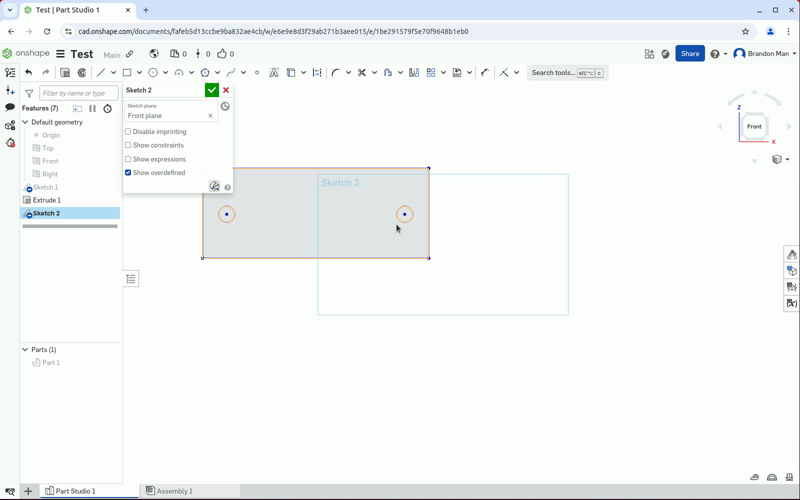
scroll(6)
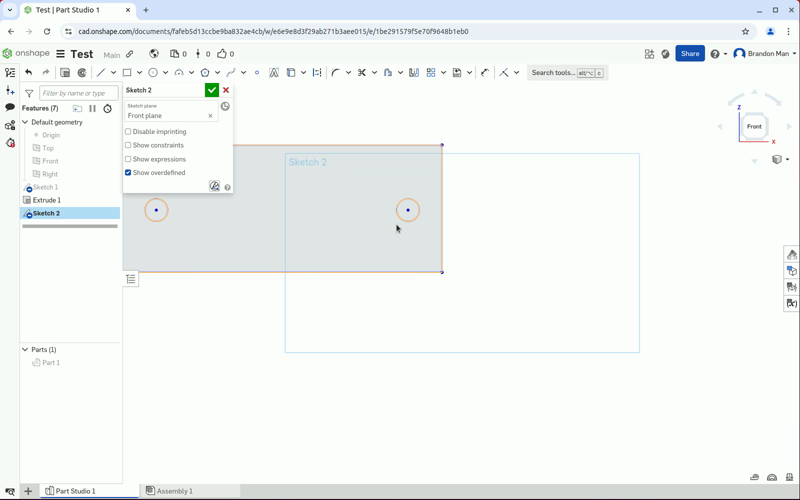
scroll(6)
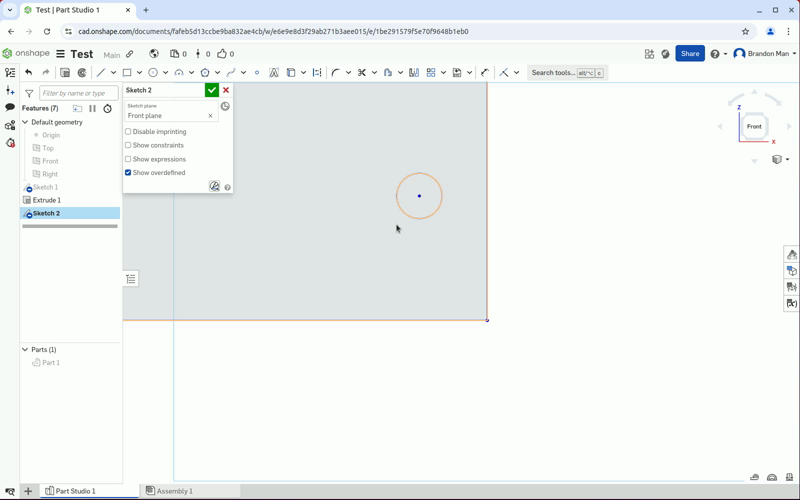
click(396, 224)
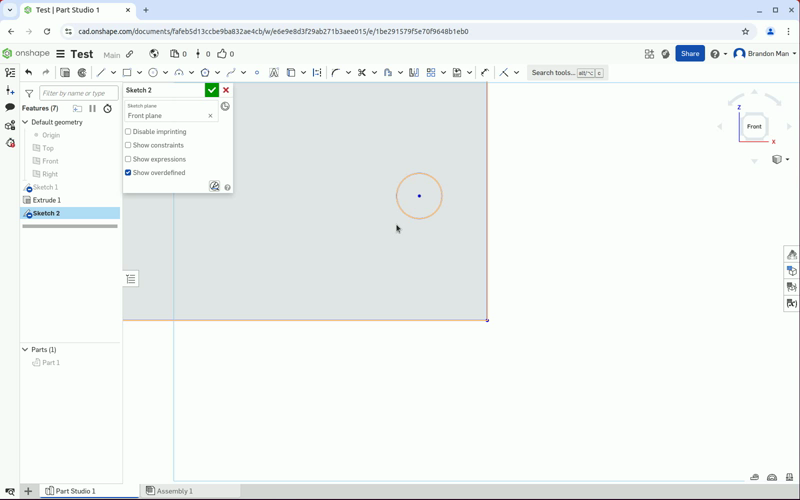
scroll(-6)
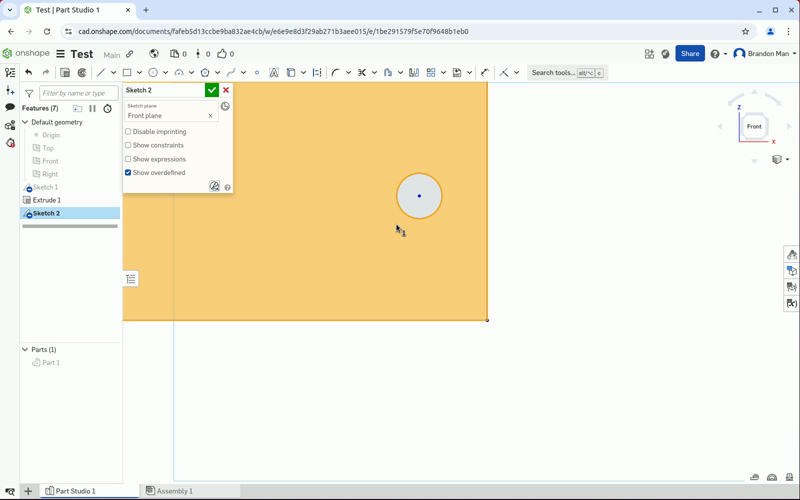
scroll(-6)
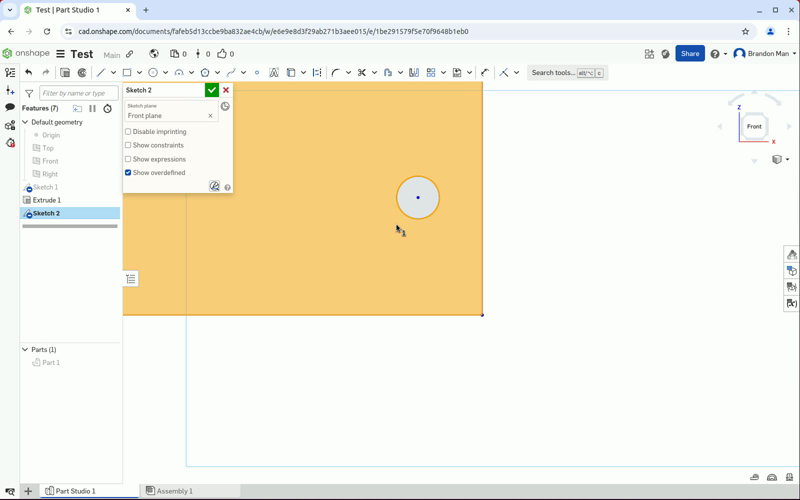
scroll(-6)
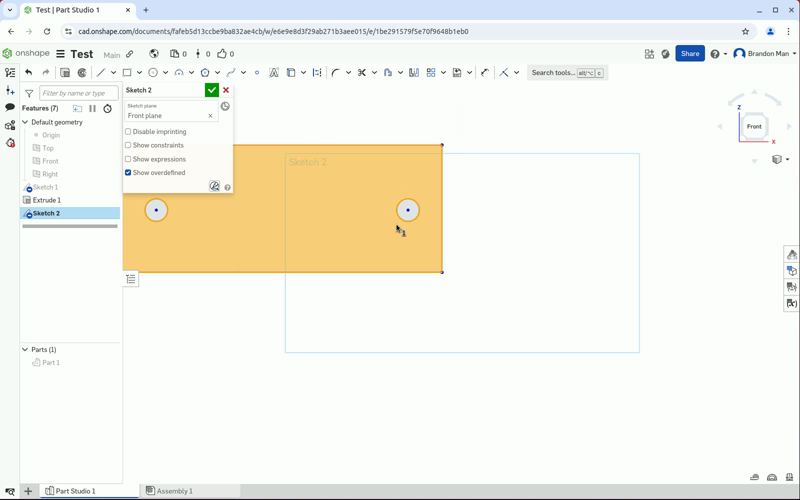
scroll(-6)
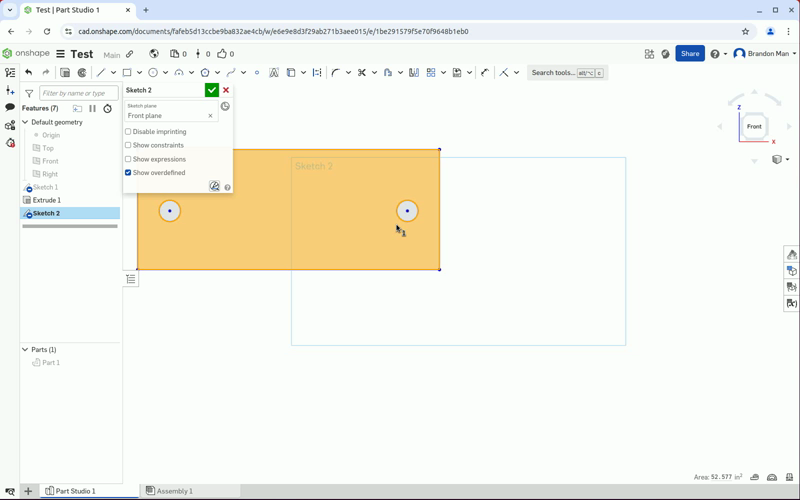
scroll(-6)
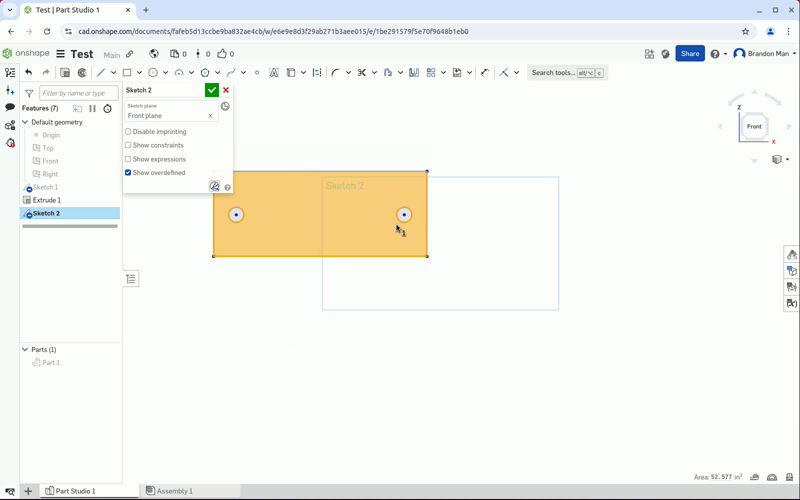
scroll(-6)
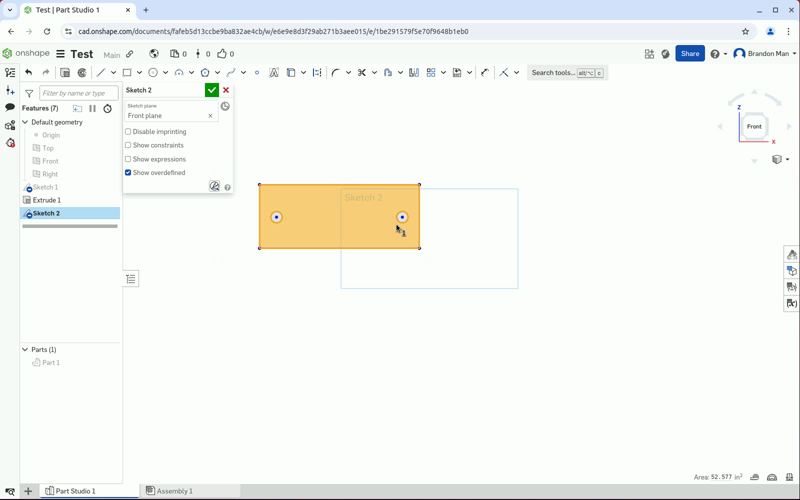
scroll(-6)
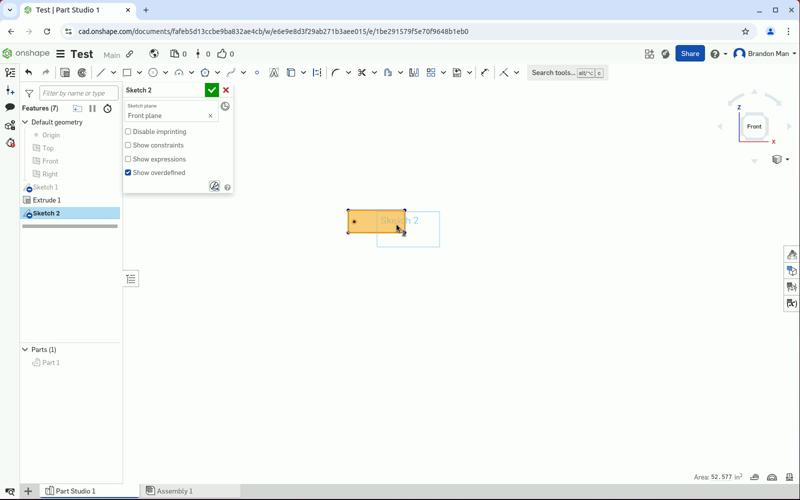
mouse_move(73, 352)
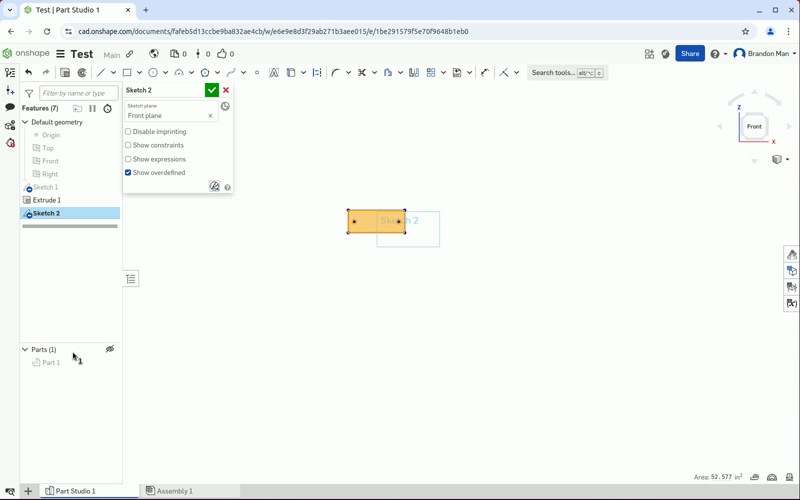
key(shift+y)
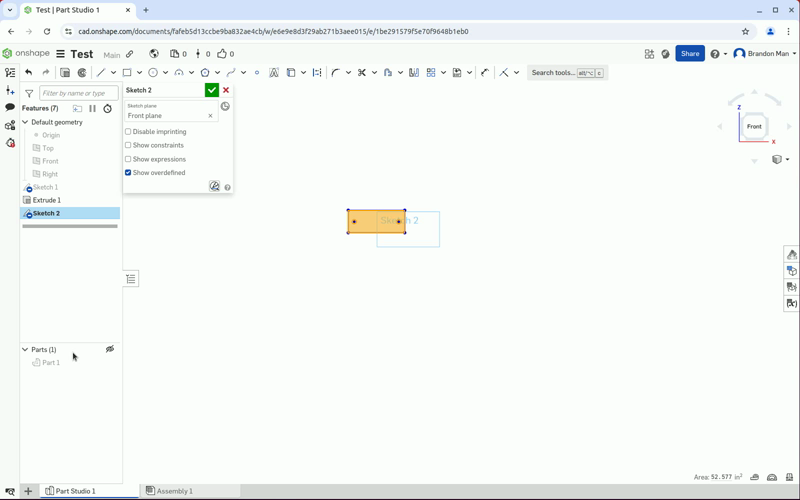
key(shift+e)
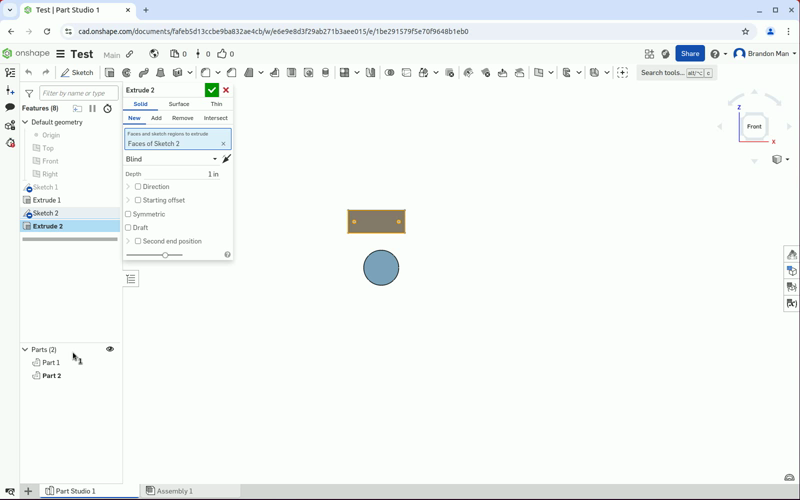
mouse_move(143, 106)
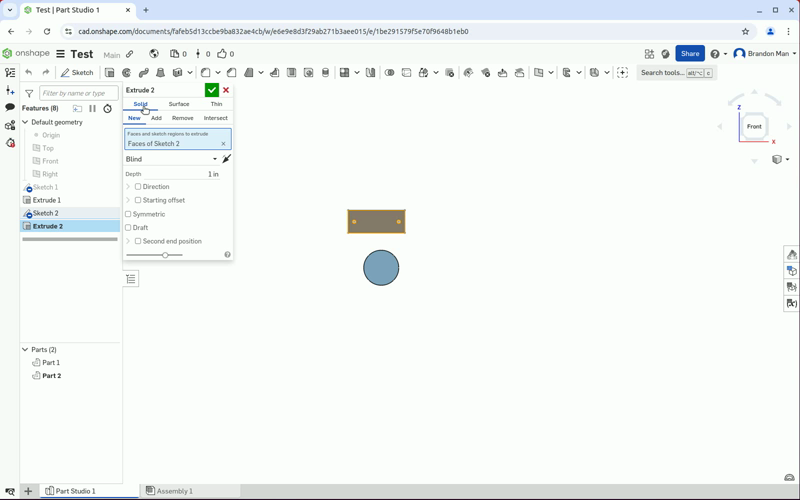
click(143, 106)
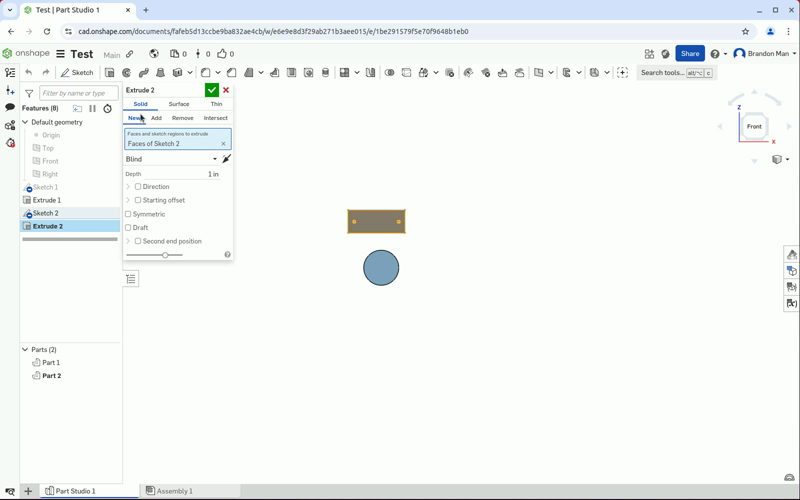
mouse_move(137, 120)
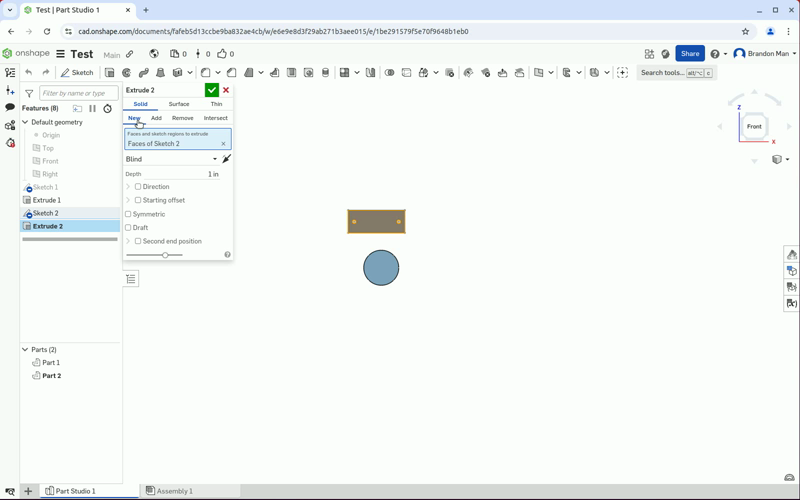
click(137, 120)
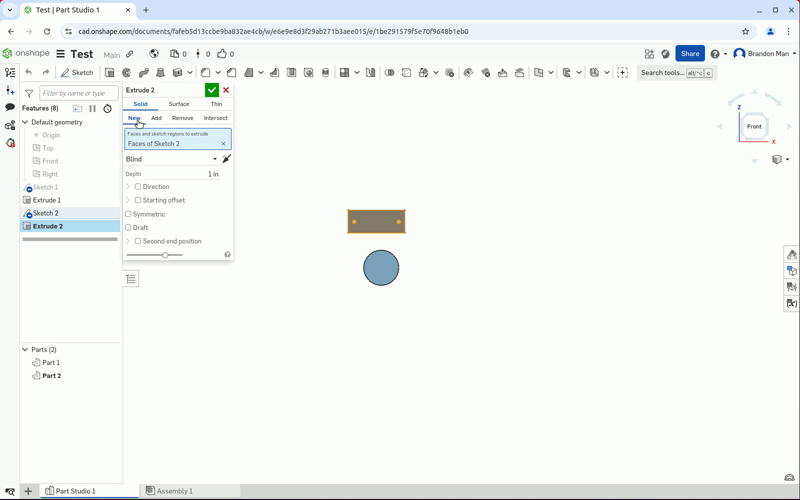
key(tab, 4)
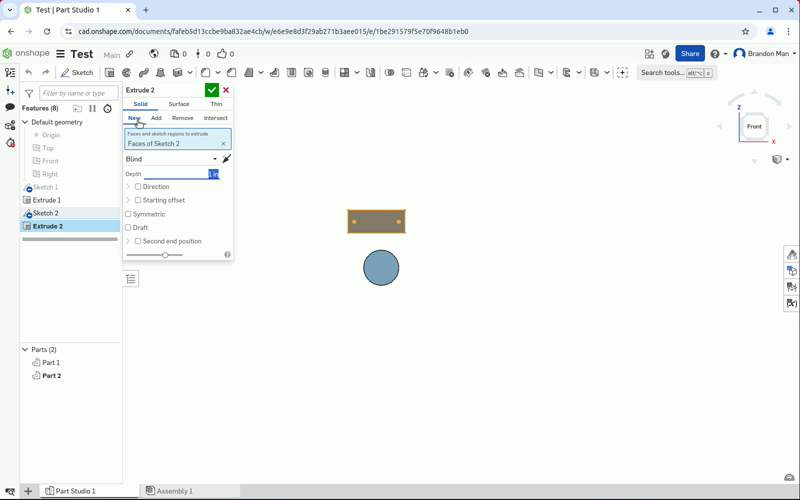
text(0.481)
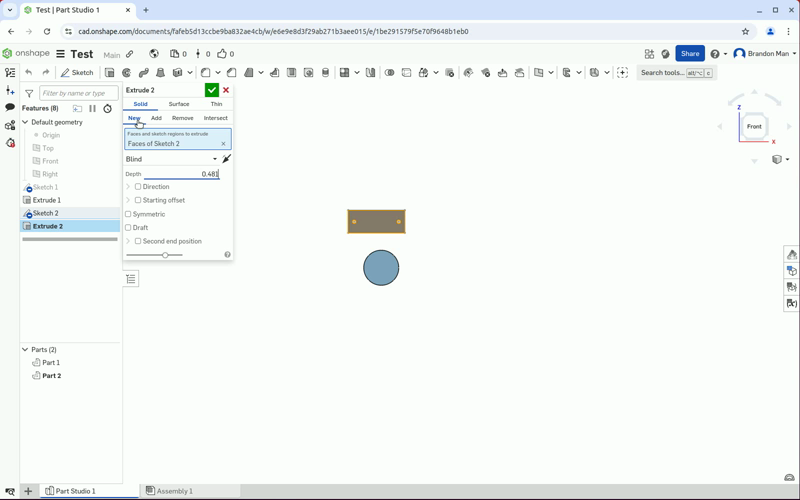
key(enter)
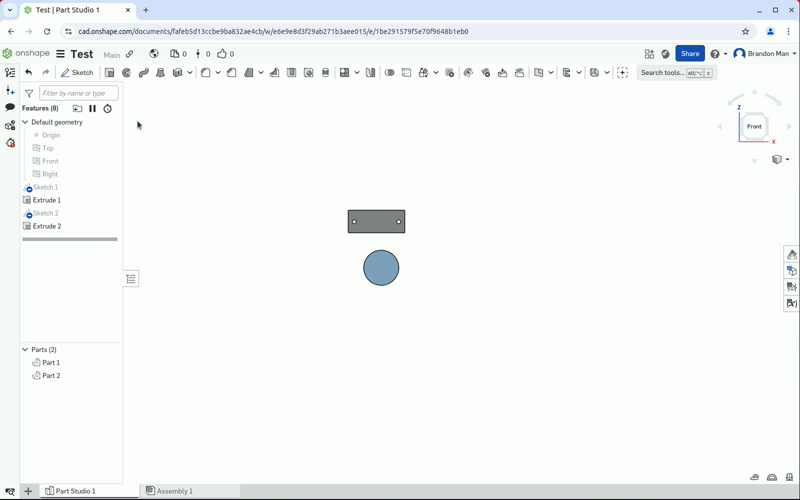
key(shift+h)
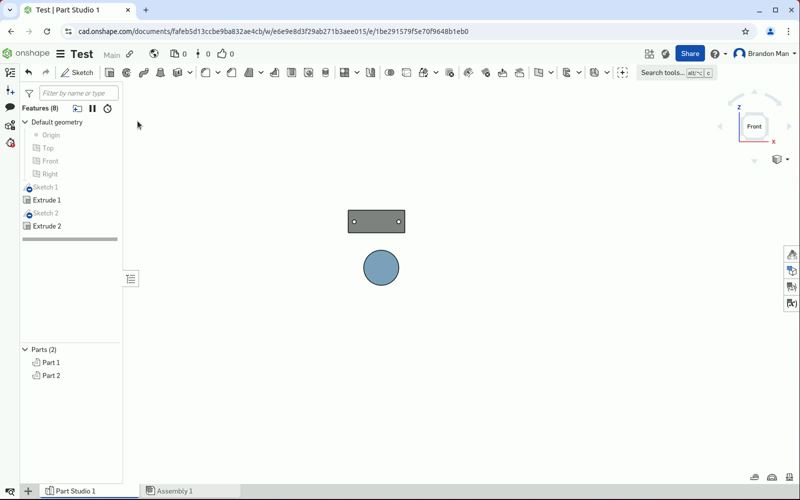
key(shift+h)
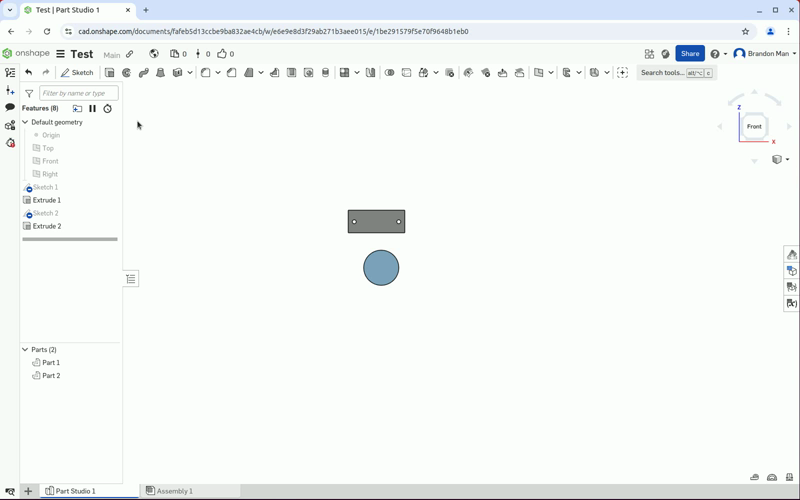
mouse_move(73, 189)
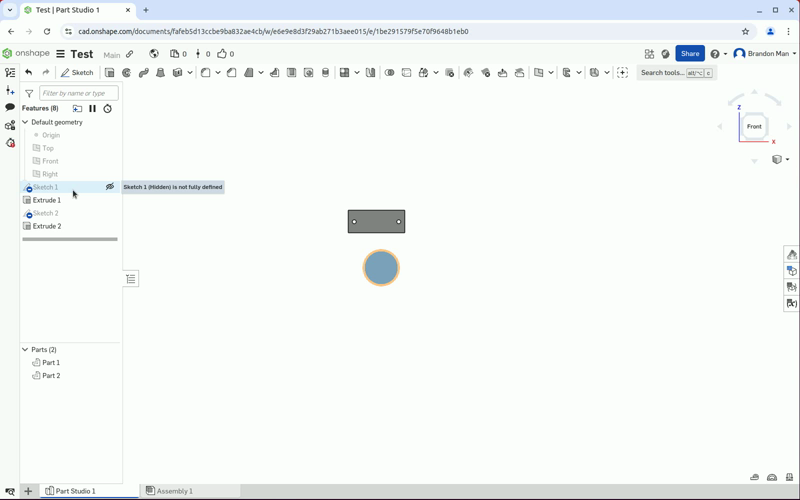
click(73, 189)
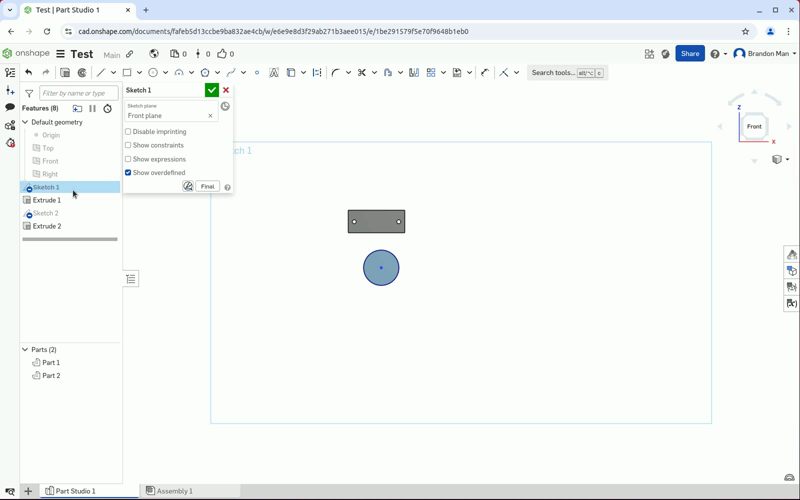
mouse_move(229, 92)
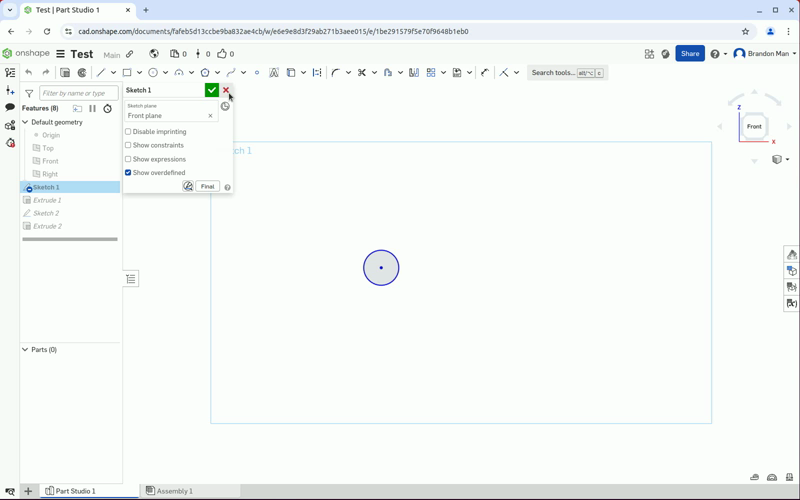
click(229, 92)
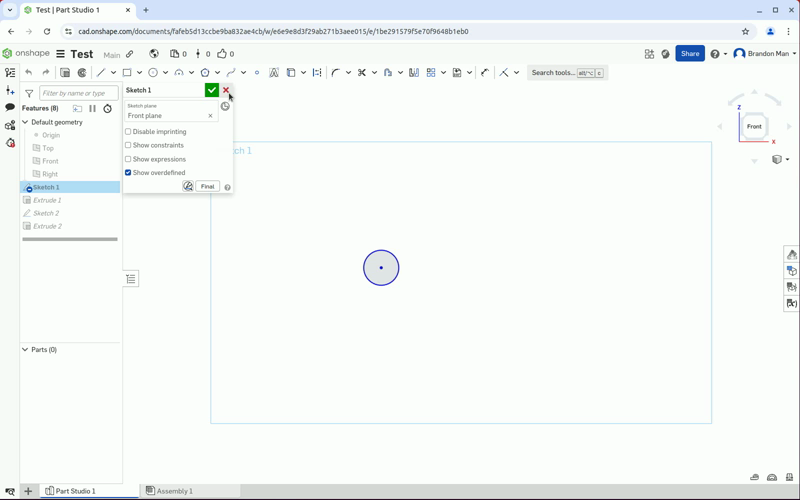
key(shift+s)
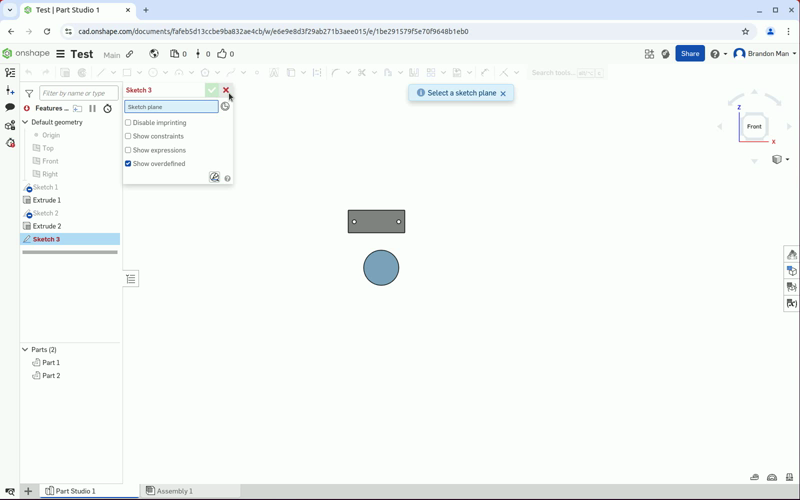
mouse_move(73, 163)
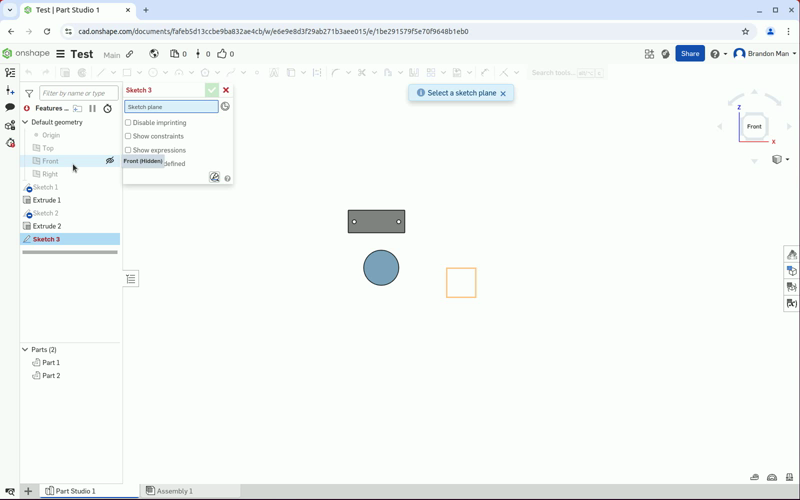
click(73, 163)
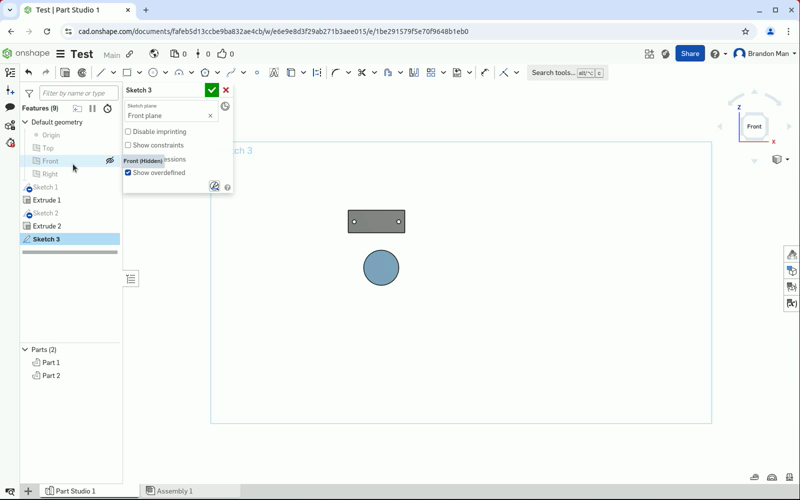
mouse_move(73, 352)
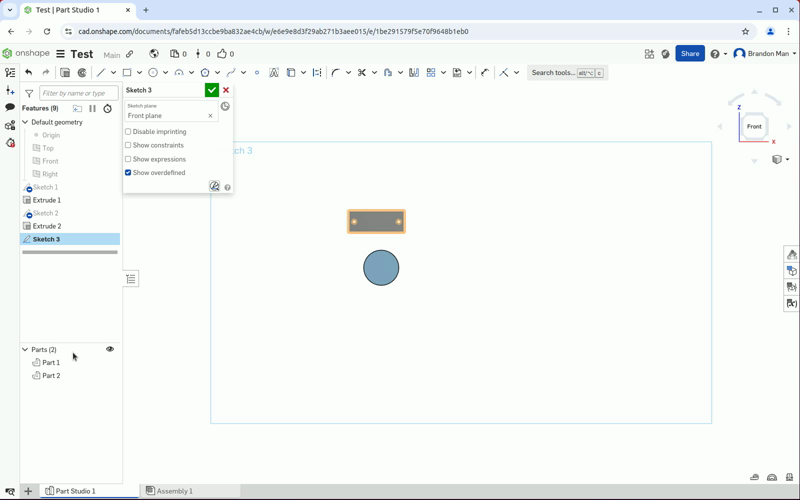
key(y)
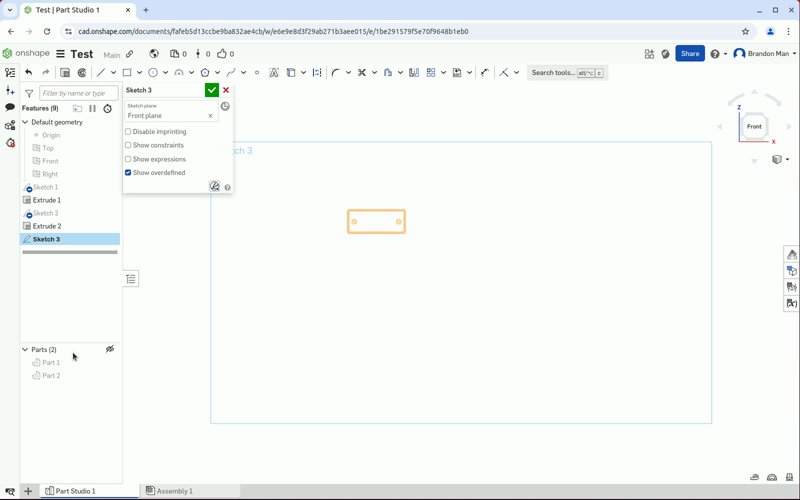
key(l)
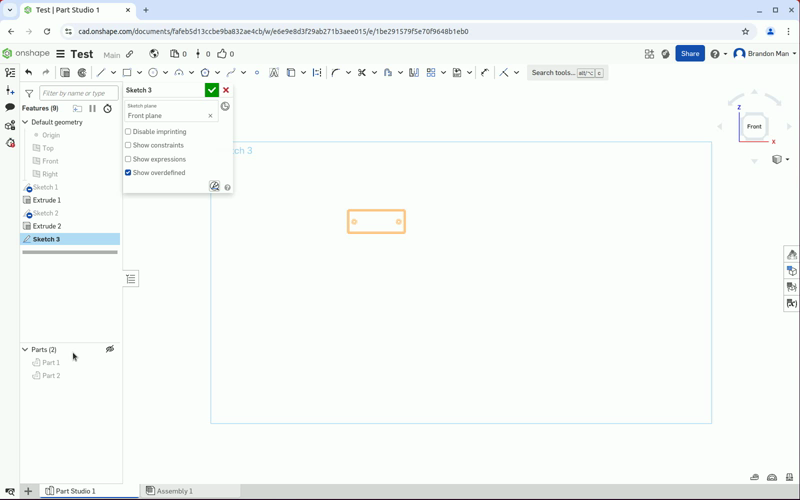
key_down(shift)
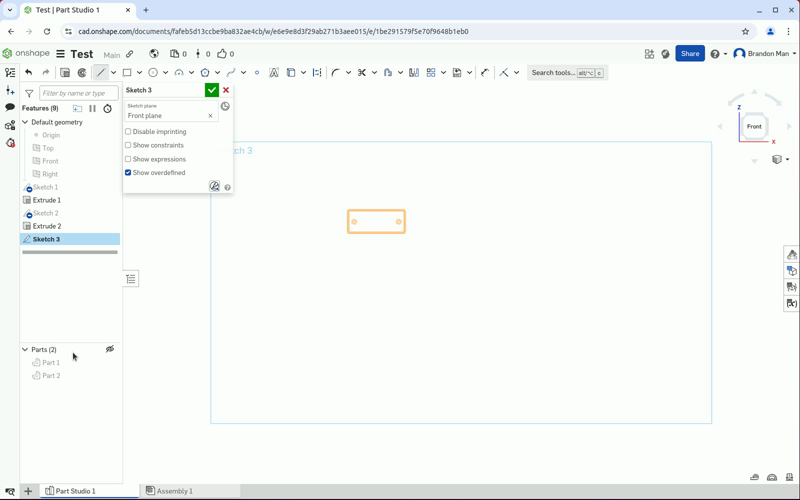
mouse_move(495, 287)
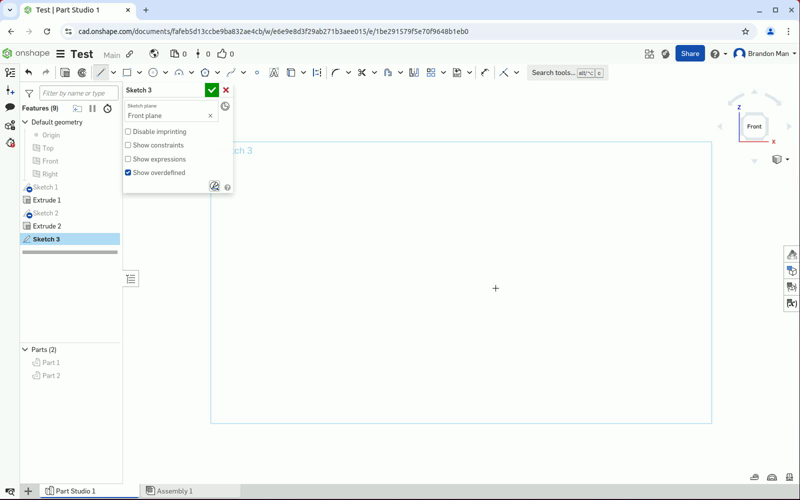
click(495, 287)
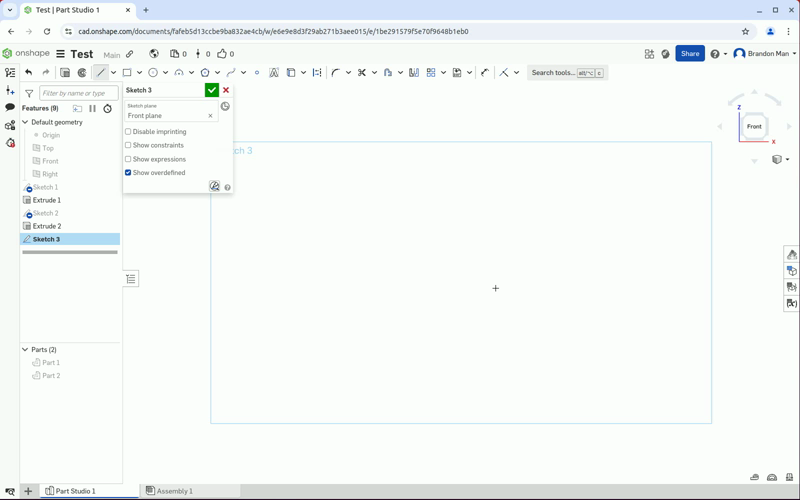
key_up(shift)
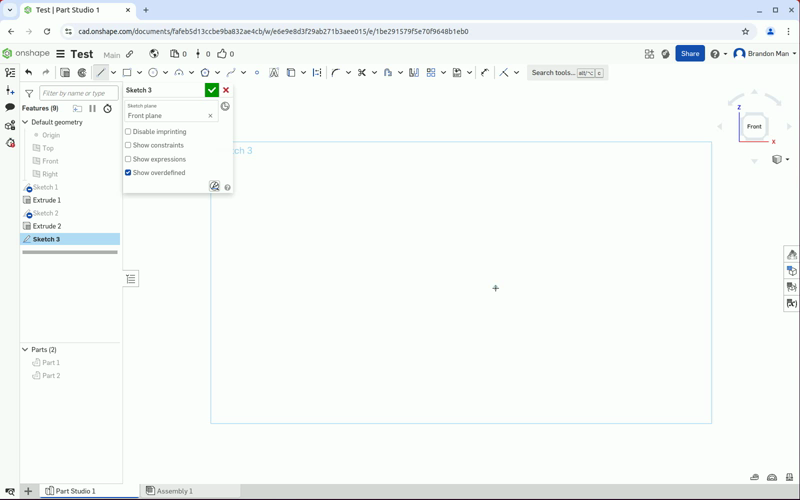
key_down(shift)
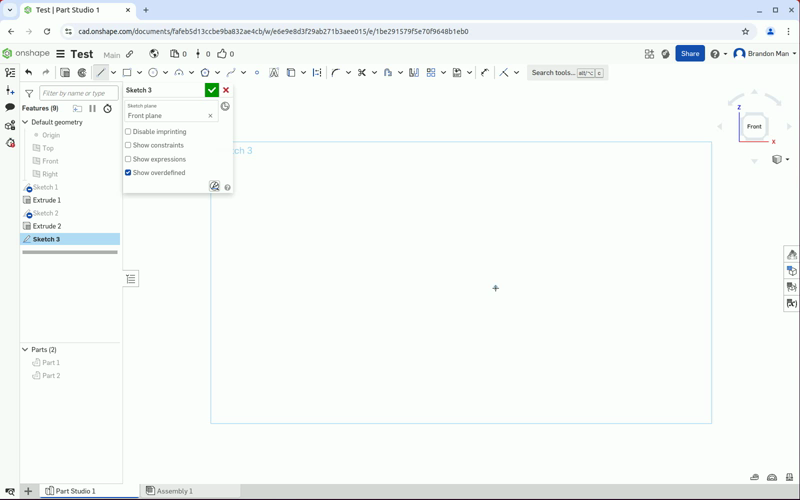
mouse_move(525, 287)
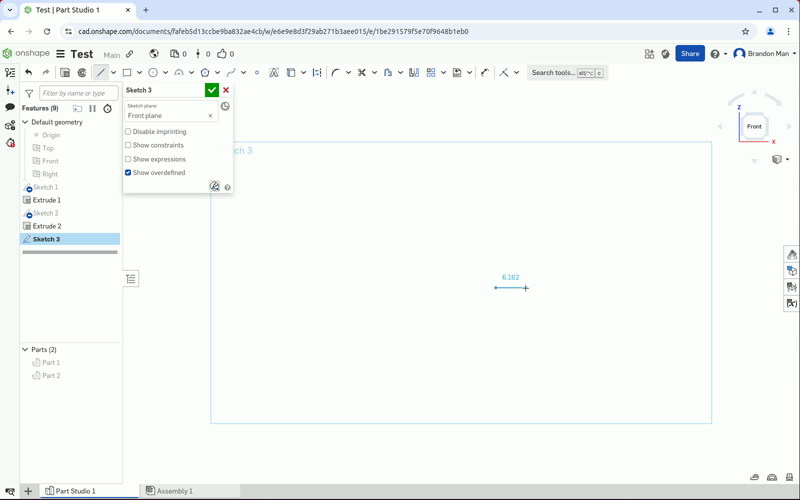
mouse_move(523, 287)
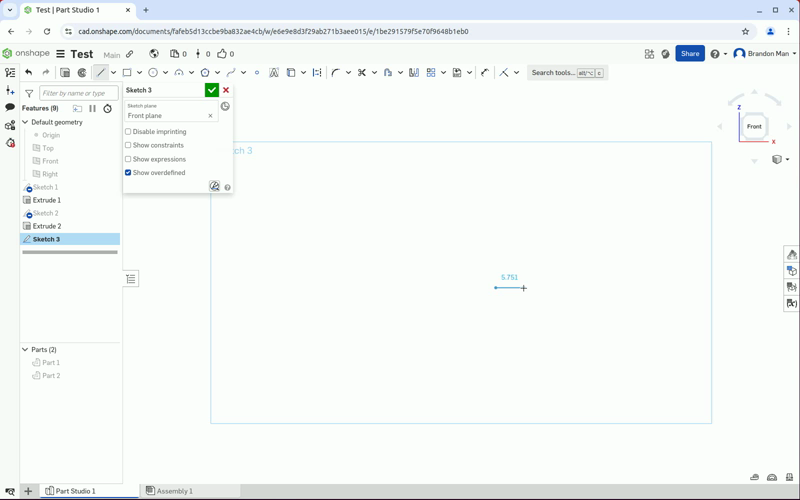
click(523, 287)
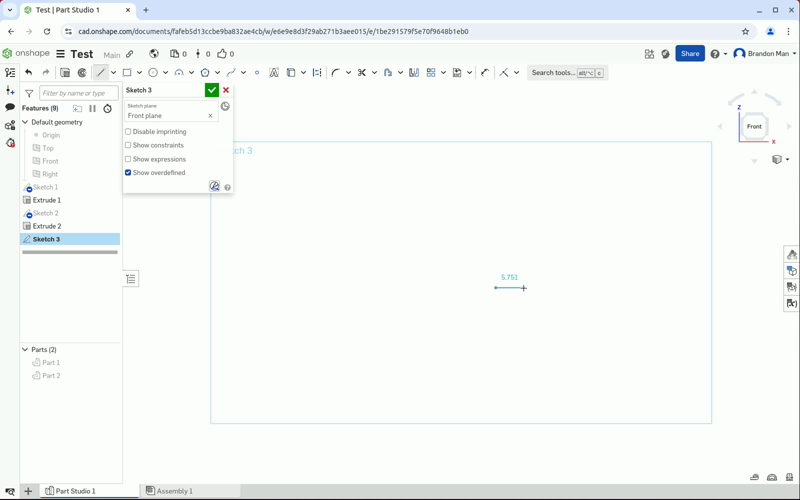
key_up(shift)
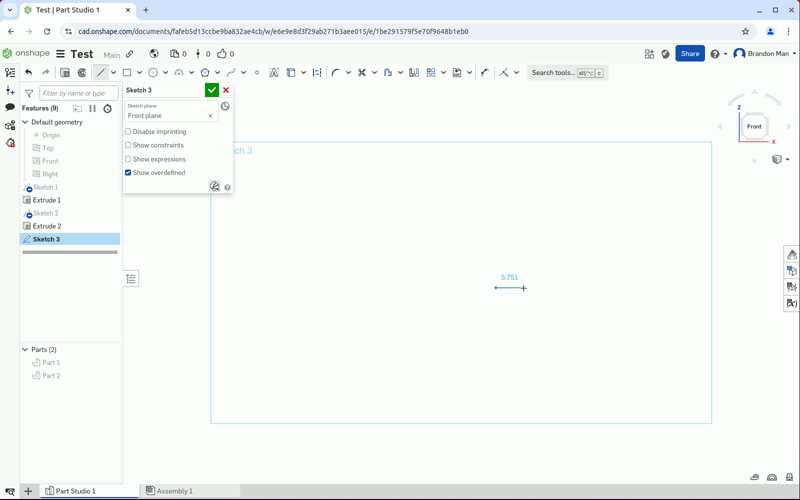
key_down(shift)
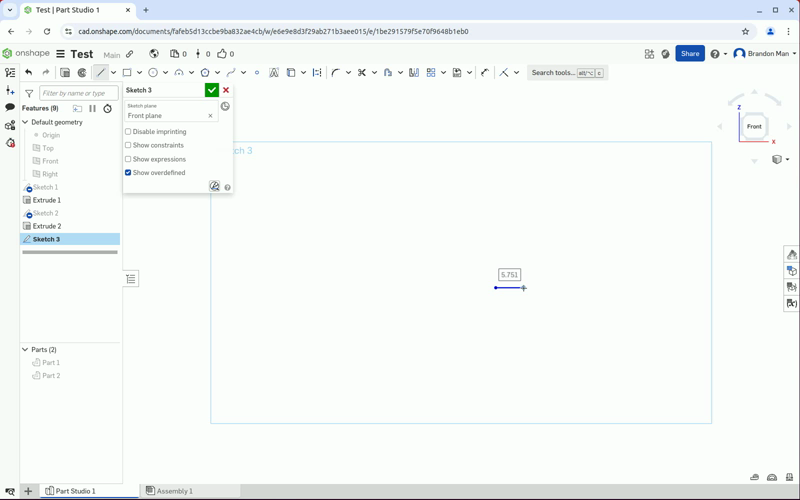
mouse_move(553, 287)
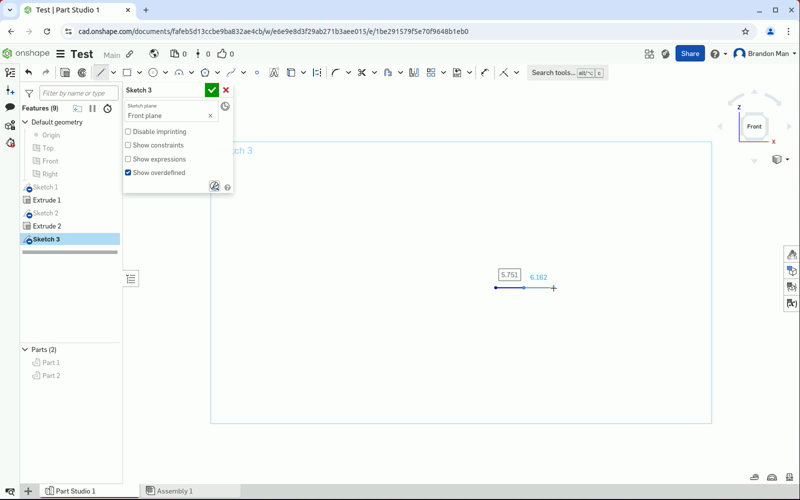
mouse_move(523, 259)
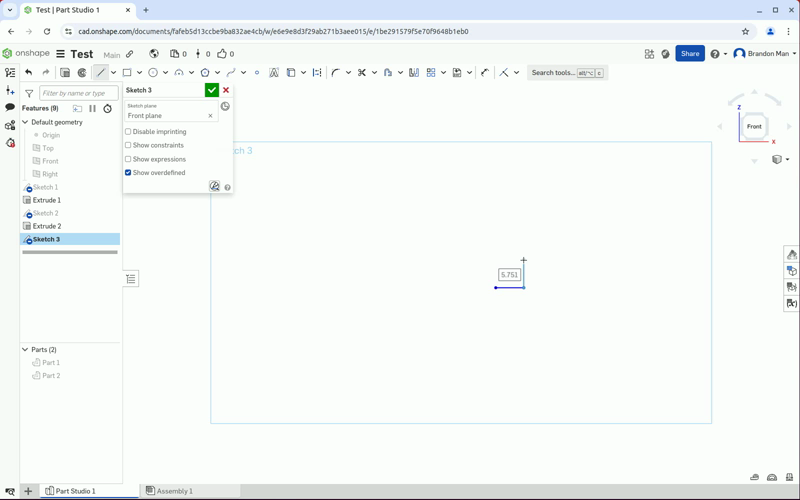
click(523, 259)
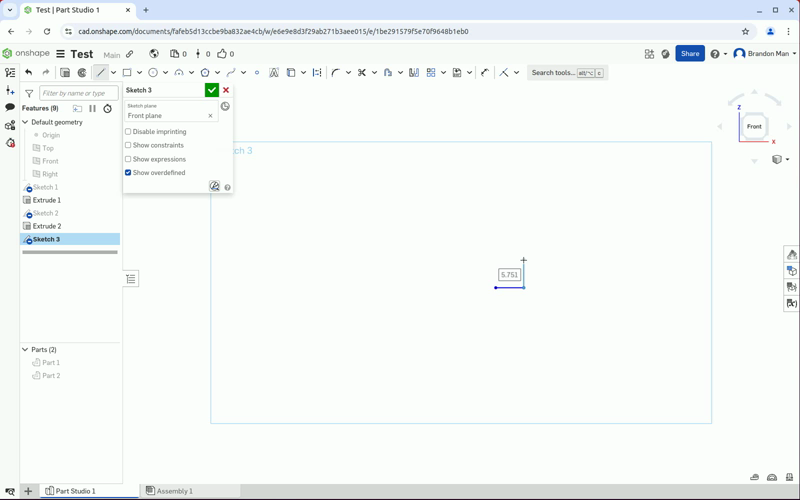
key_up(shift)
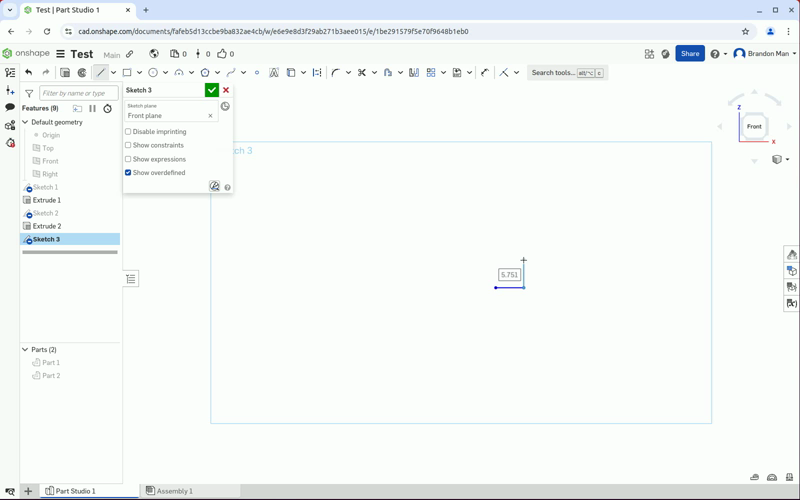
key_down(shift)
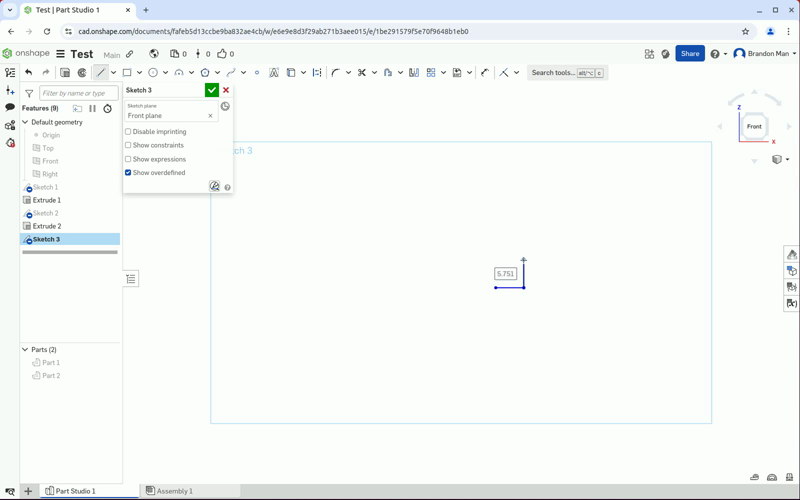
mouse_move(553, 259)
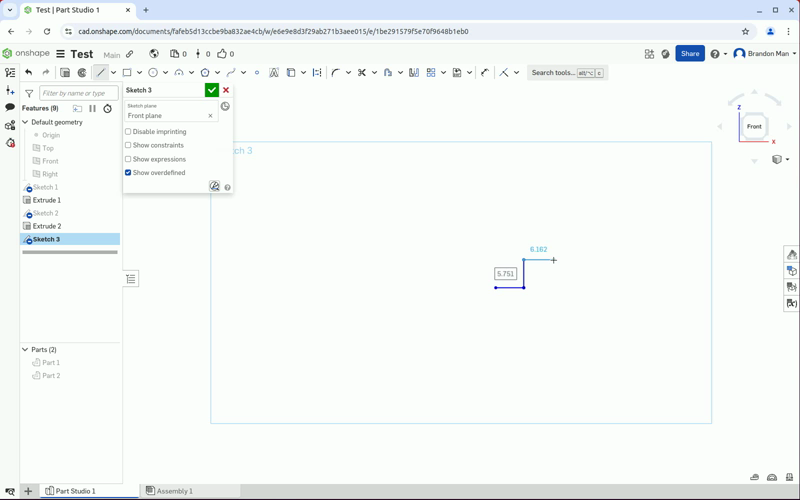
mouse_move(495, 259)
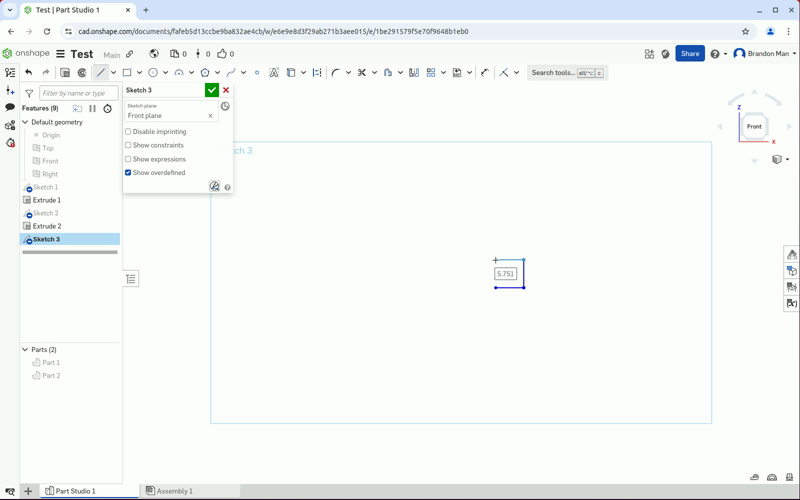
click(495, 259)
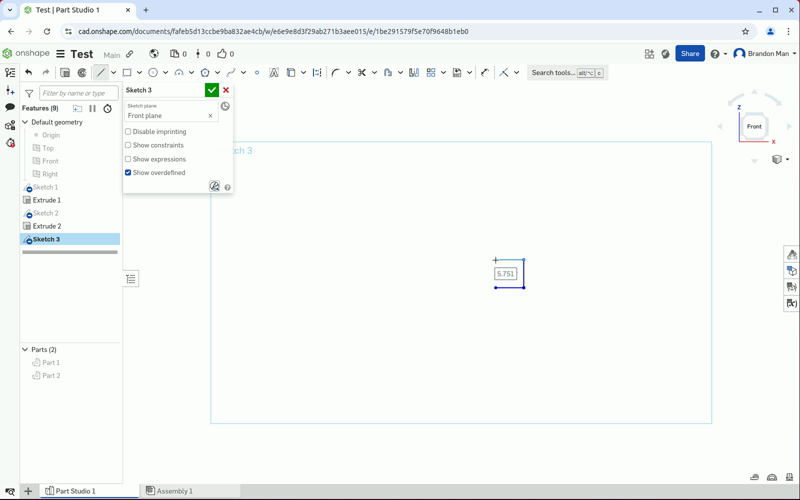
key_up(shift)
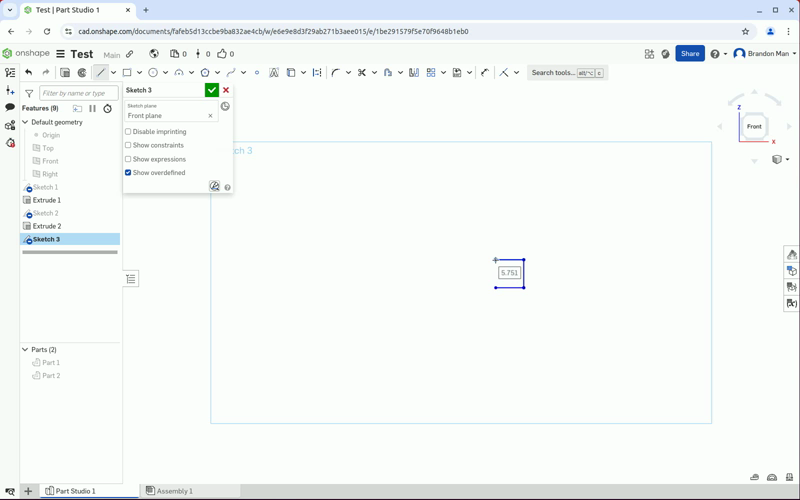
mouse_move(525, 259)
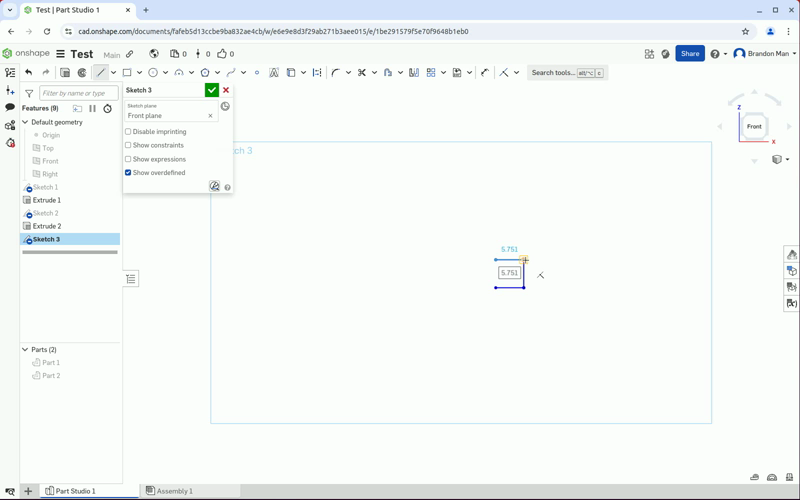
key_down(shift)
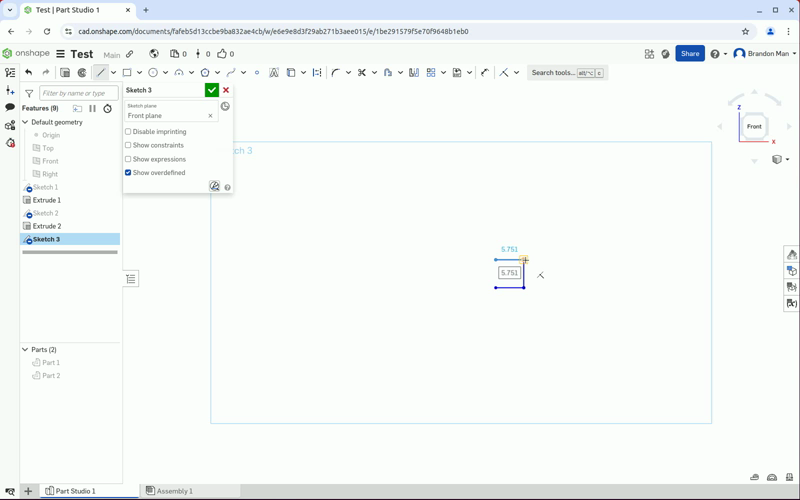
mouse_move(495, 287)
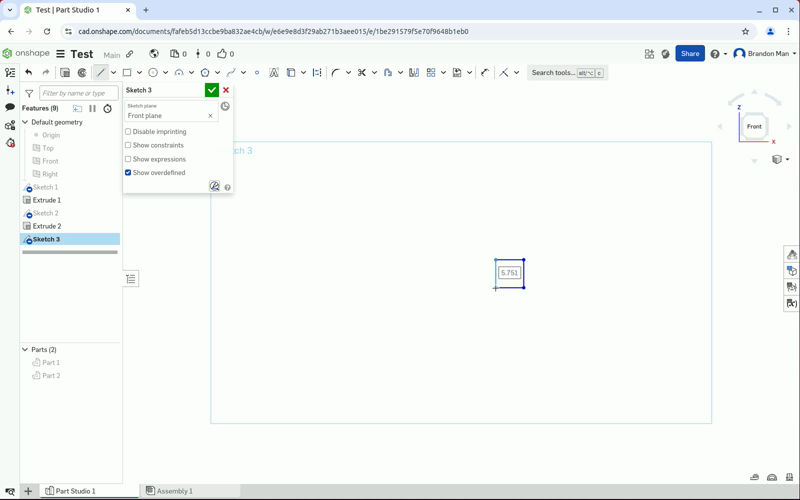
key_up(shift)
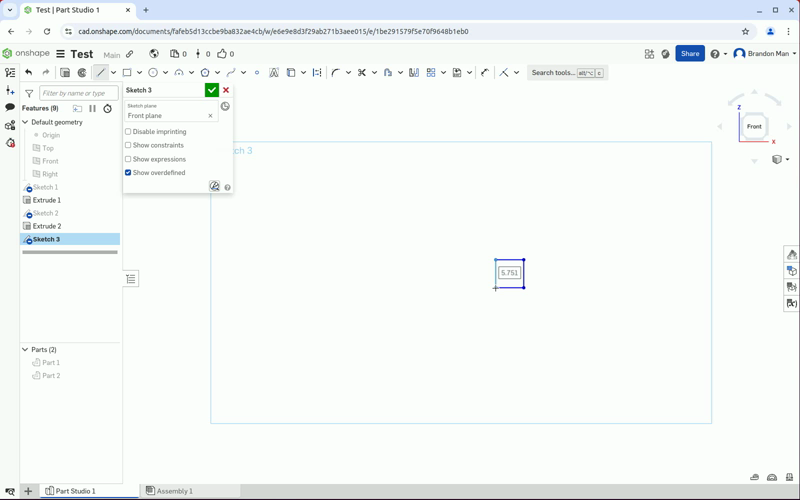
click(495, 287)
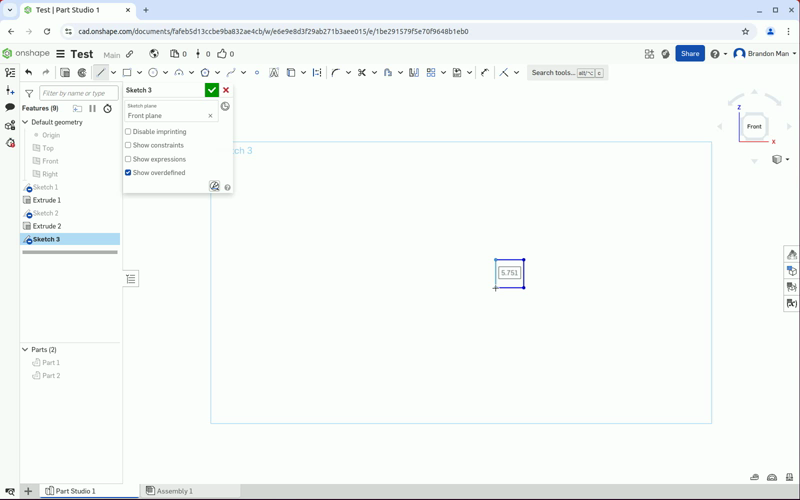
key(esc)
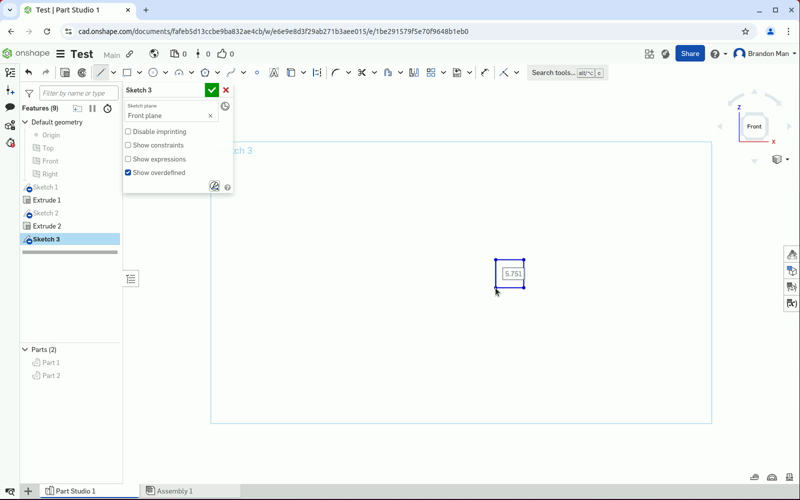
mouse_move(505, 276)
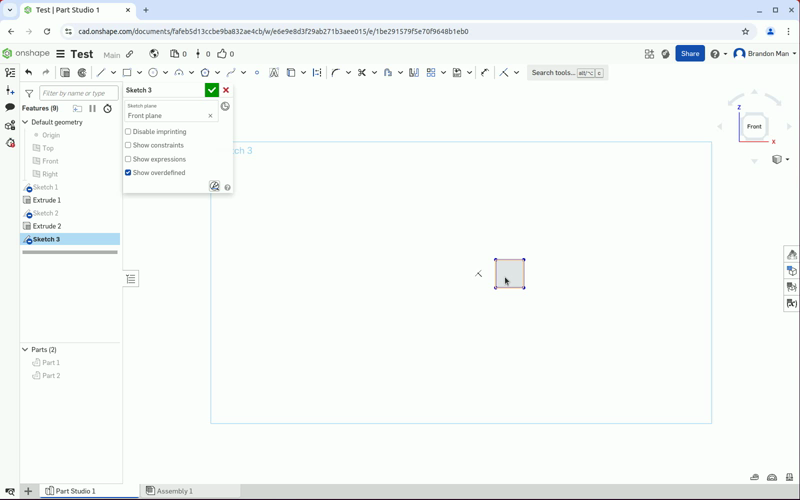
scroll(6)
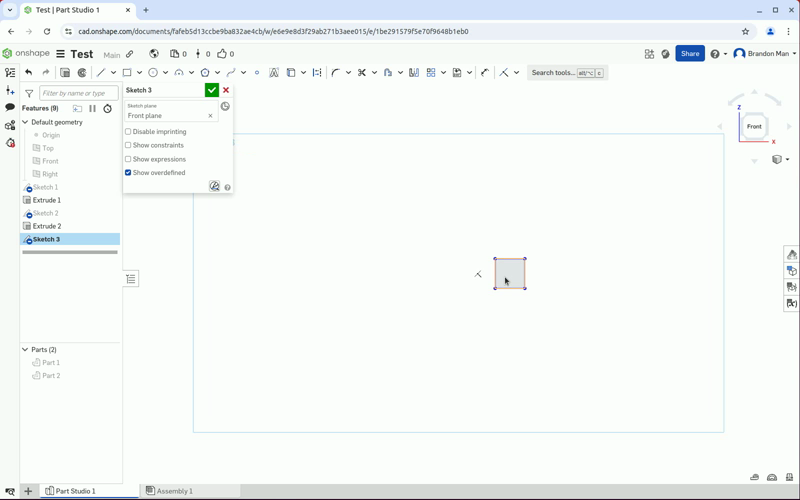
scroll(6)
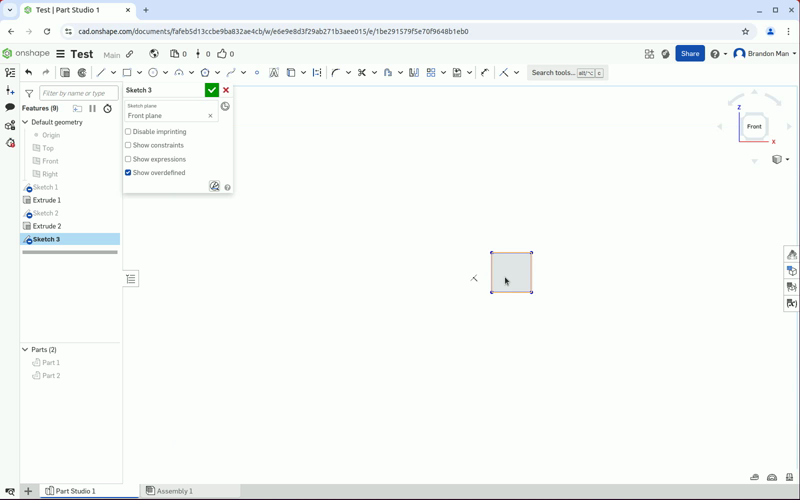
scroll(6)
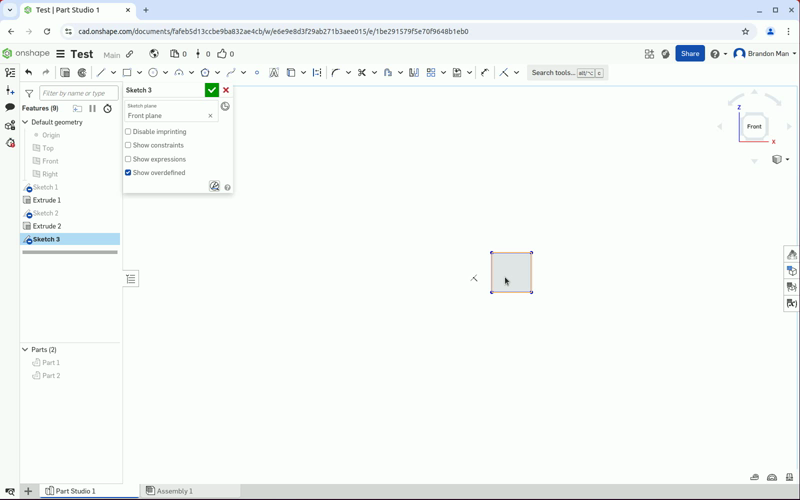
scroll(6)
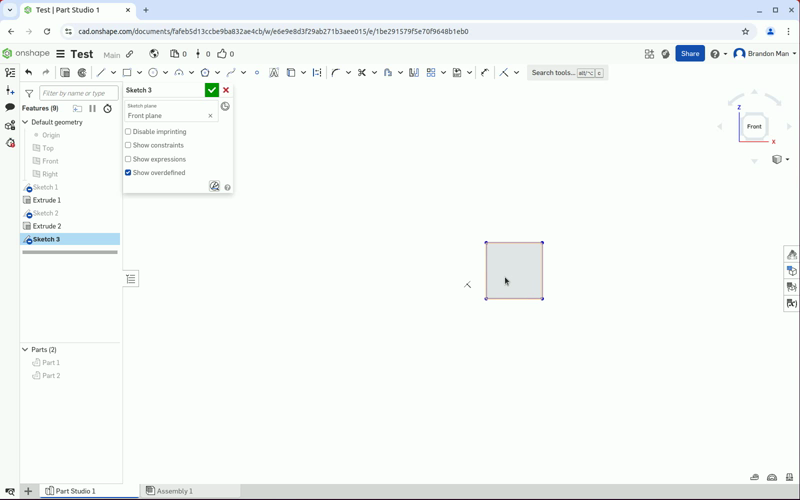
scroll(6)
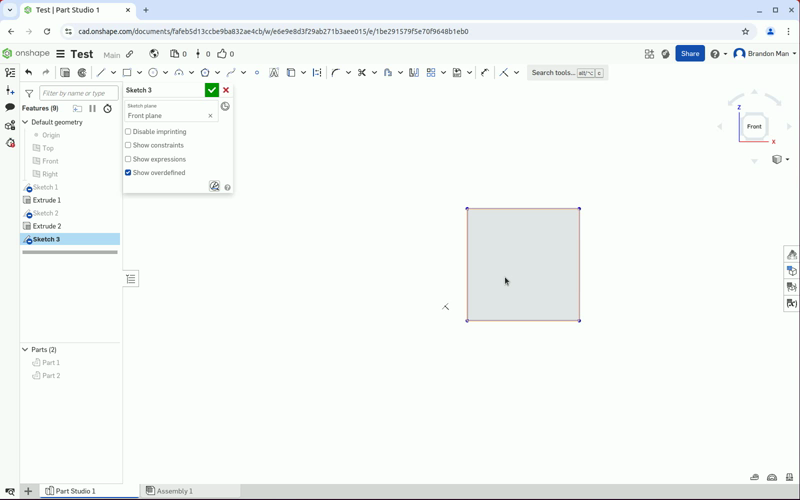
scroll(6)
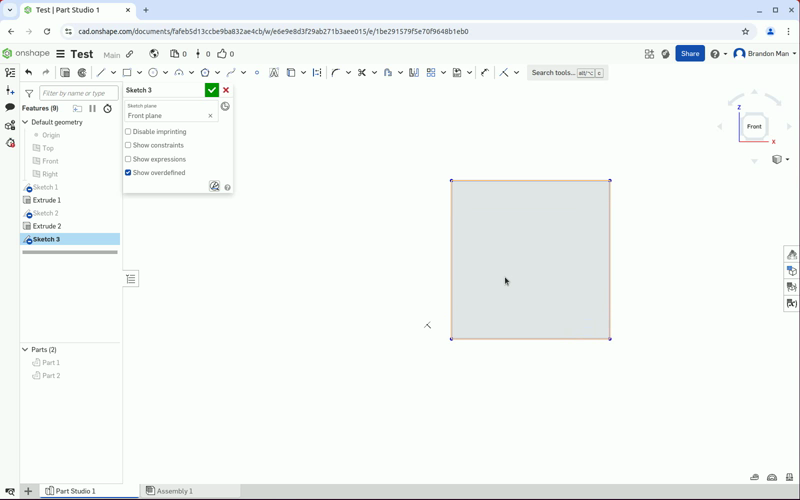
scroll(6)
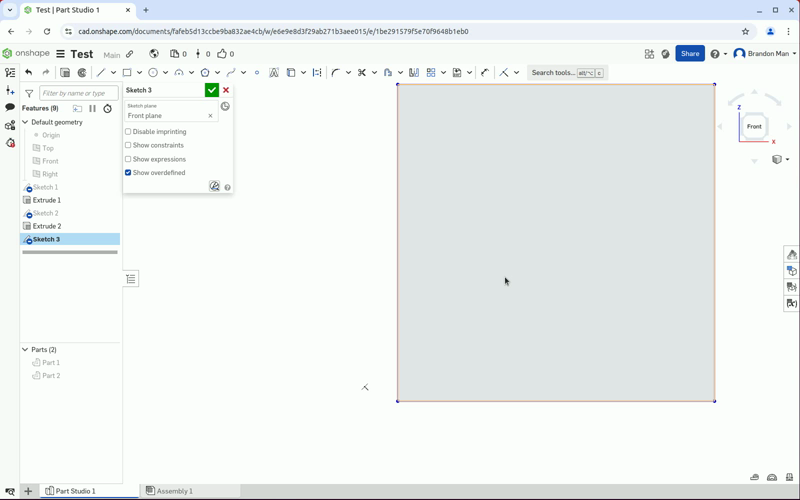
click(505, 276)
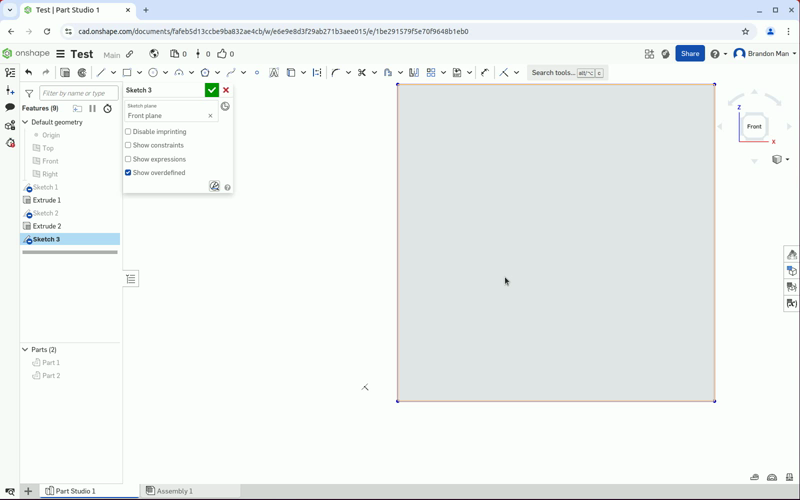
scroll(-6)
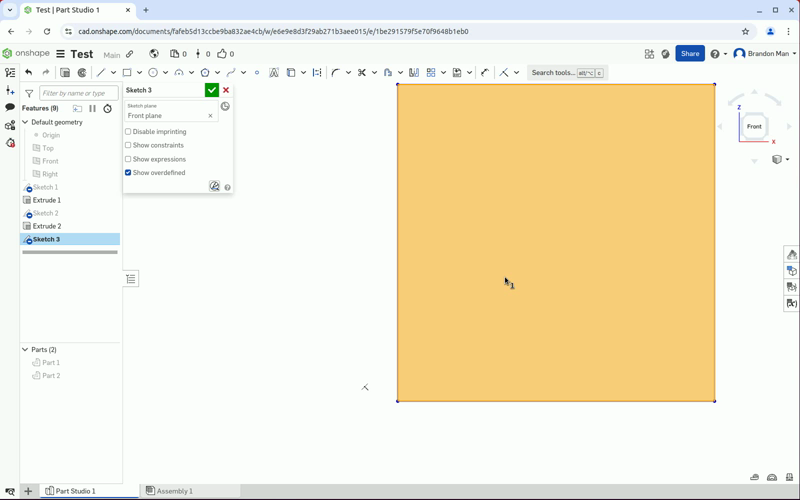
scroll(-6)
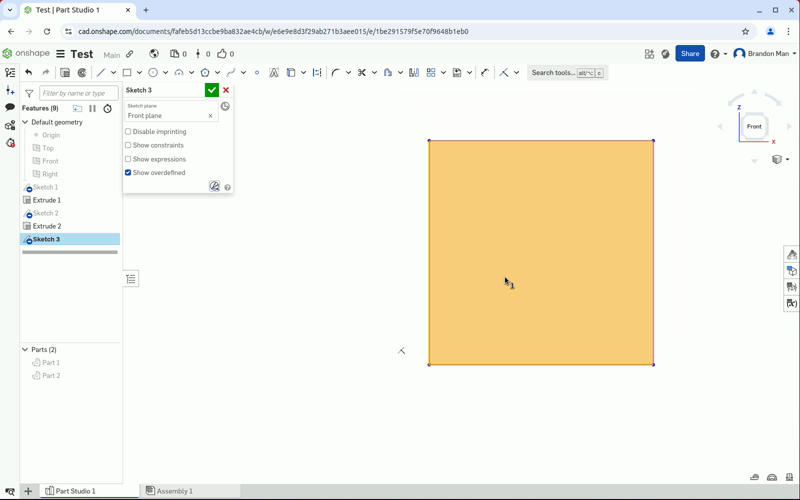
scroll(-6)
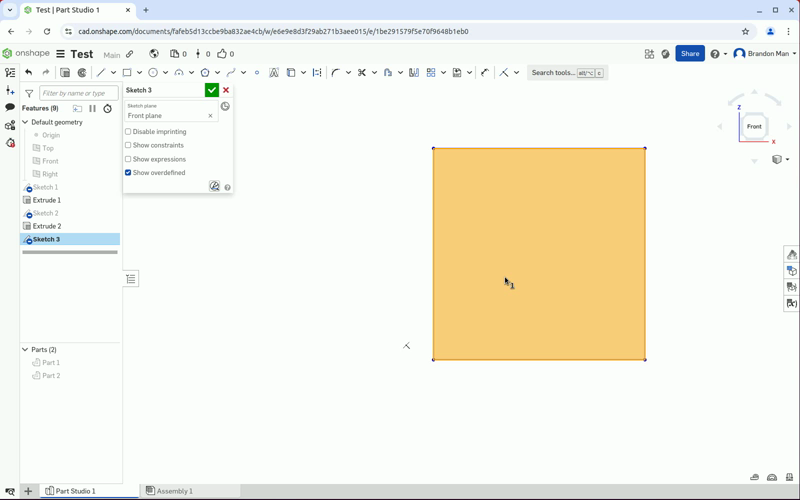
scroll(-6)
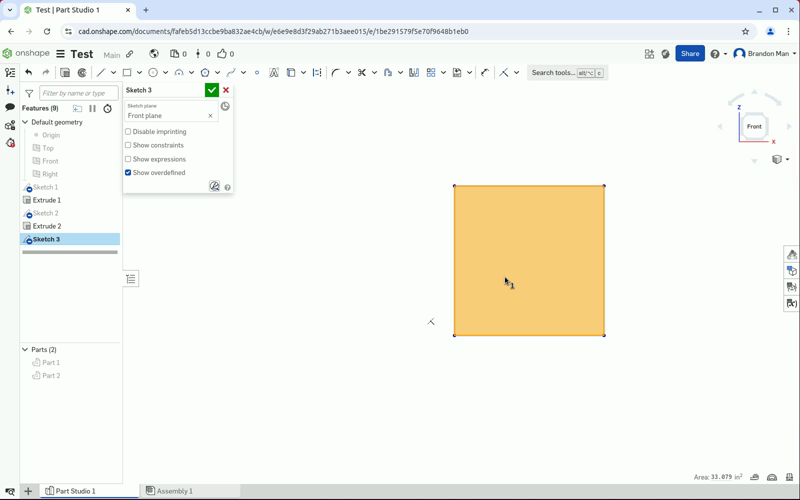
scroll(-6)
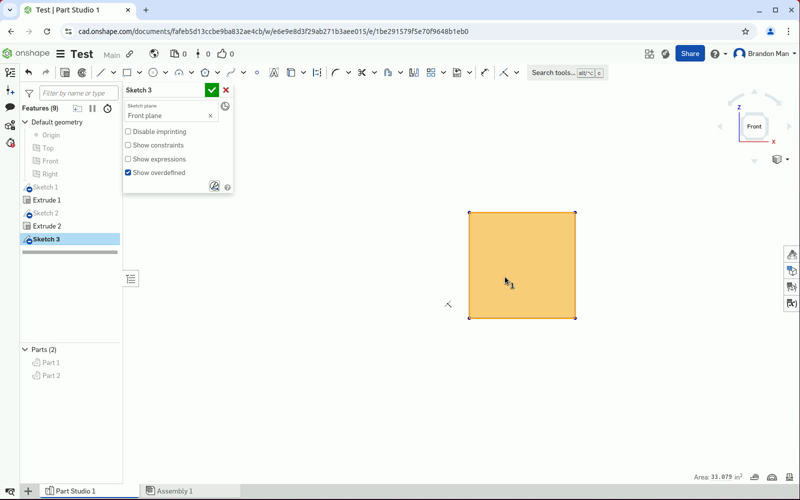
scroll(-6)
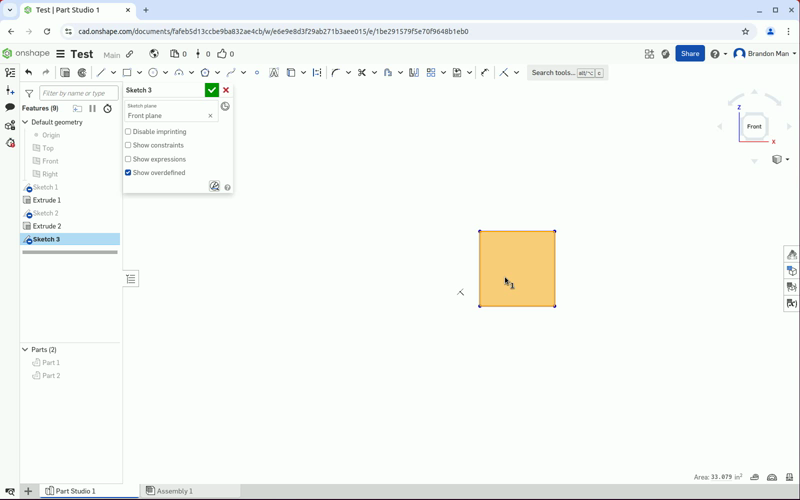
scroll(-6)
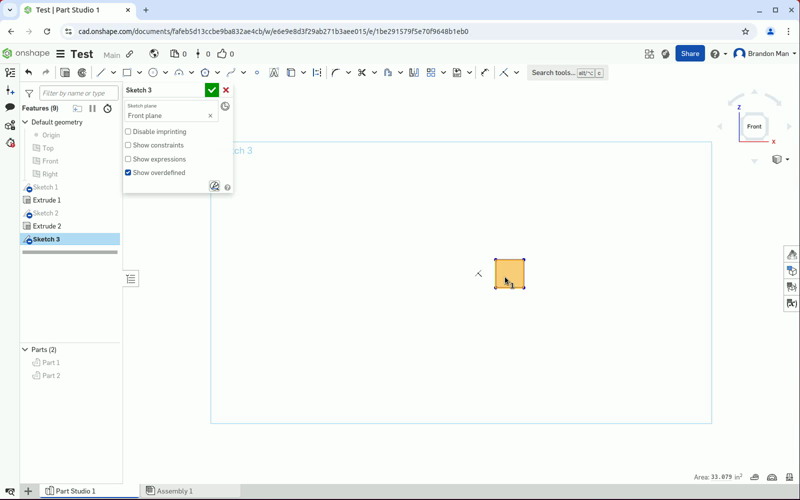
mouse_move(73, 352)
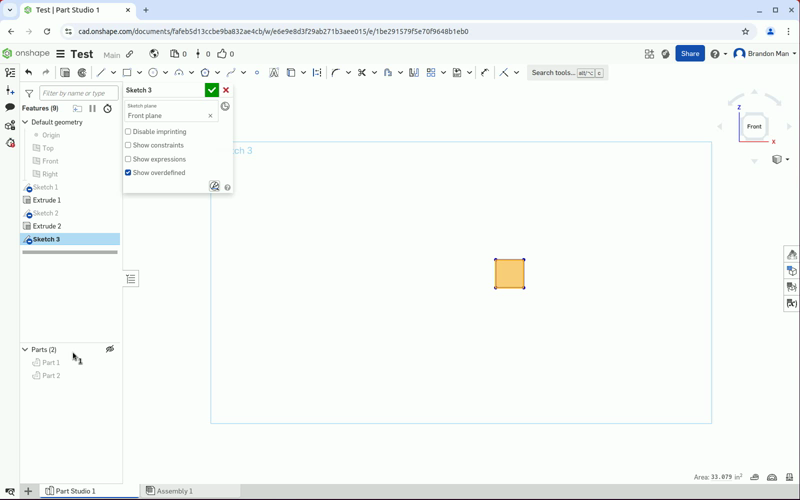
key(shift+y)
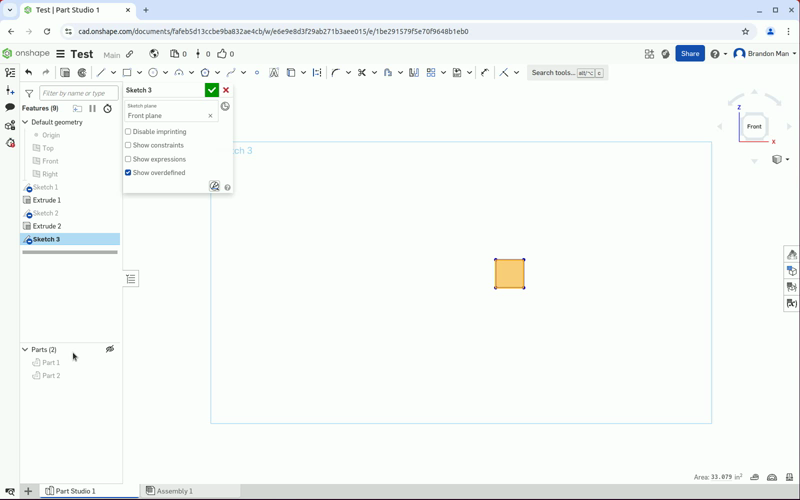
key(shift+e)
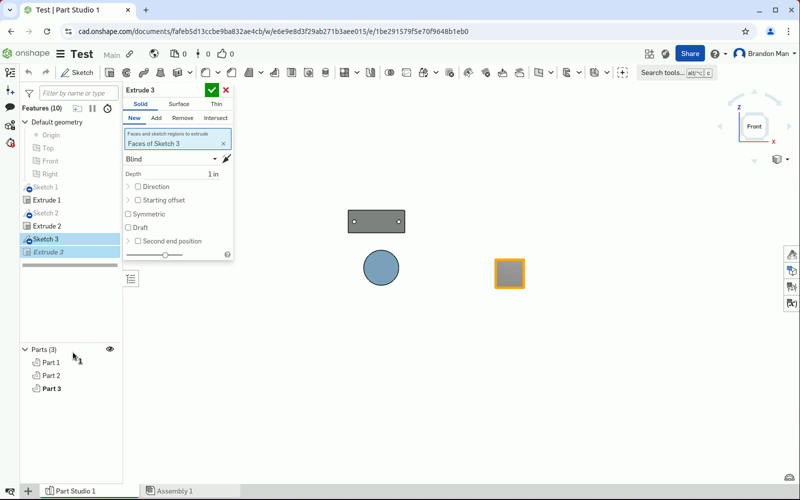
mouse_move(143, 106)
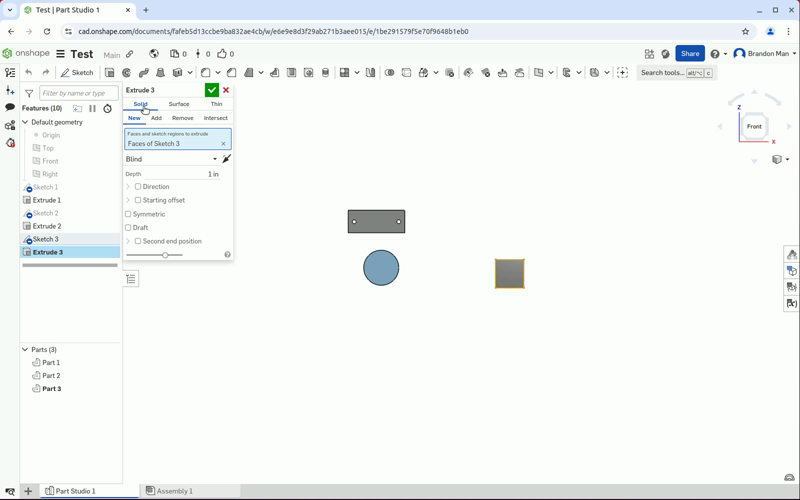
click(143, 106)
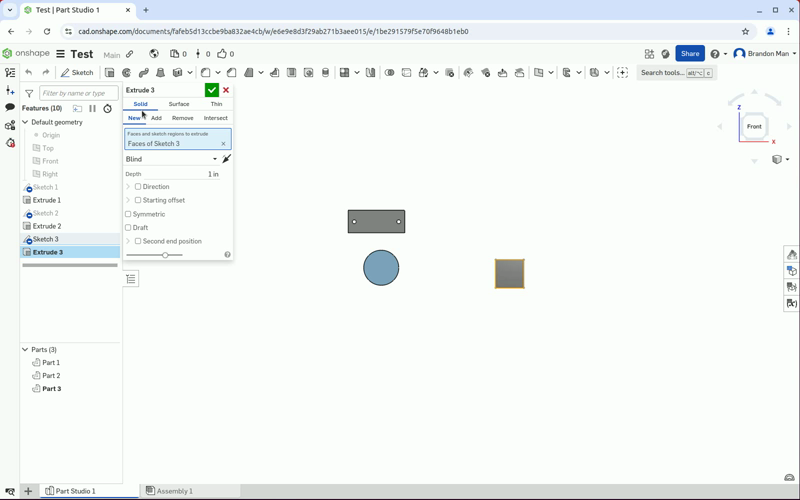
mouse_move(137, 120)
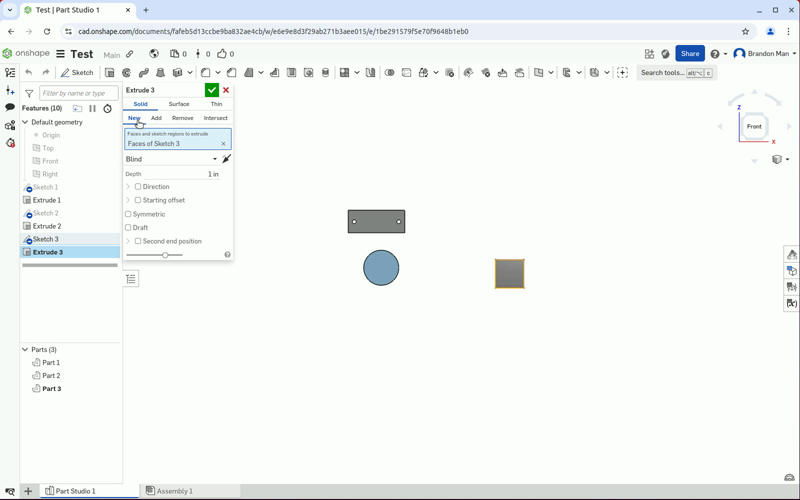
click(137, 120)
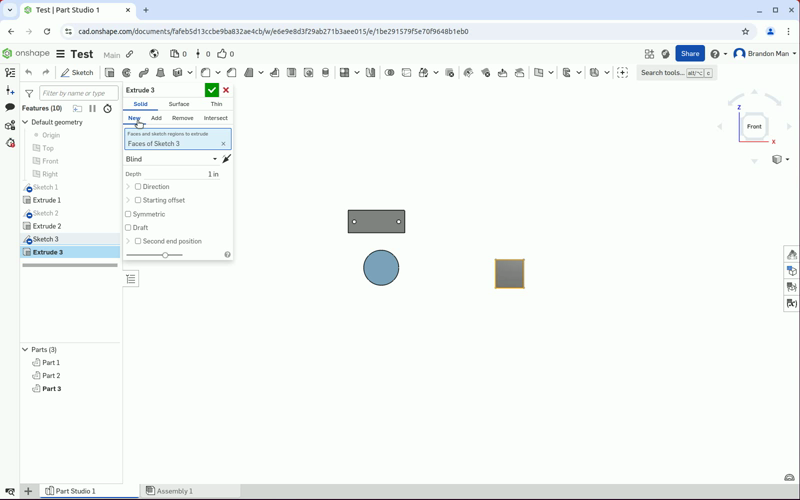
key(tab, 4)
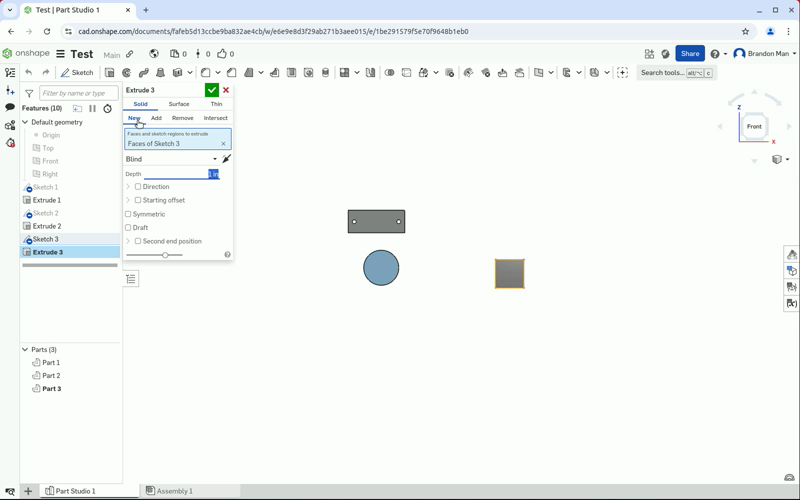
text(1.444)
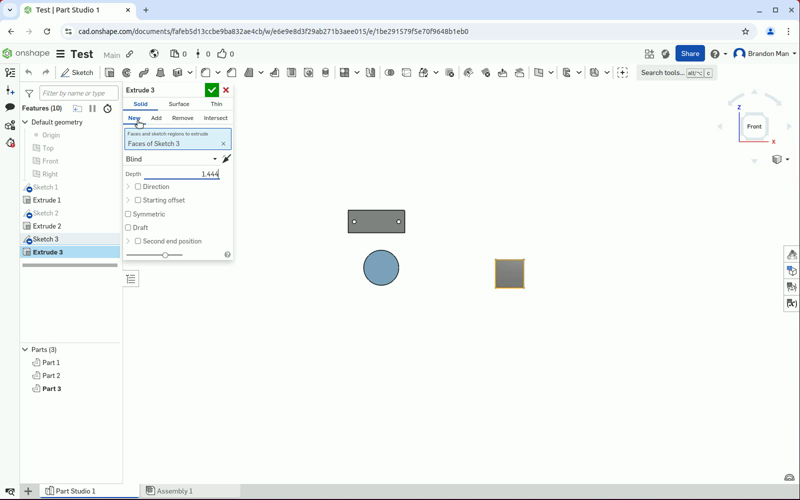
key(enter)
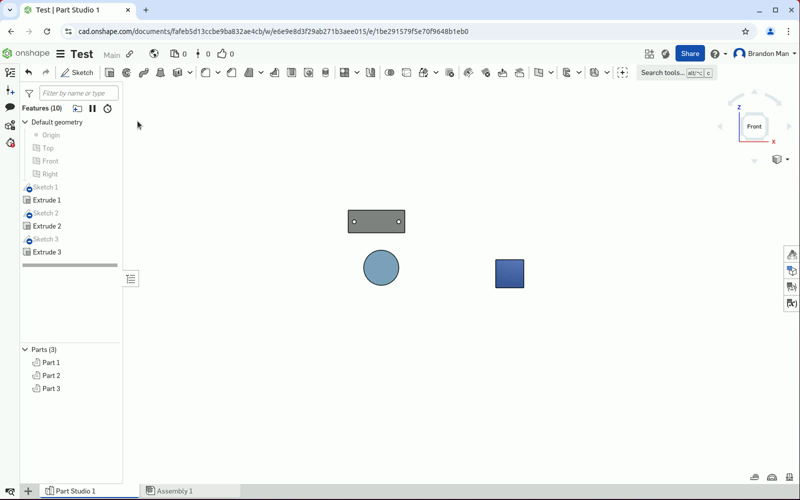
key(shift+h)
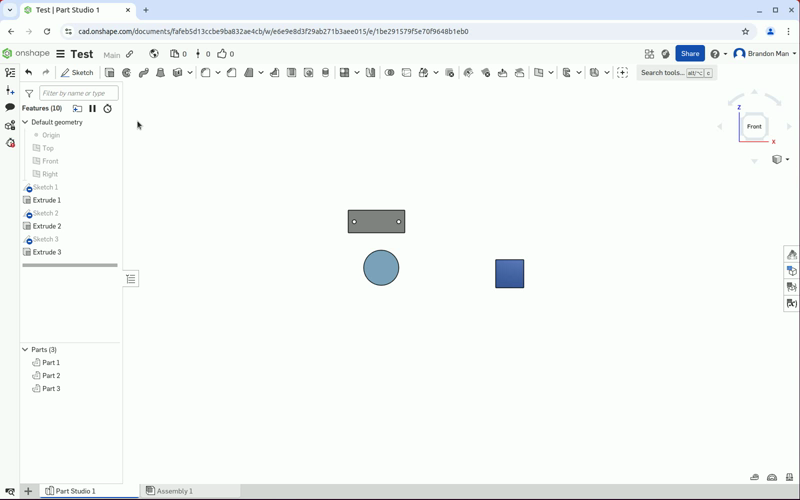
key(shift+h)
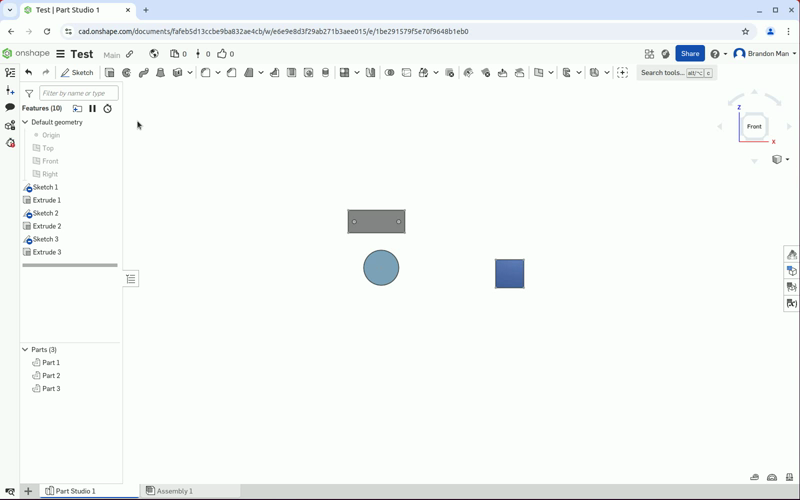
key(shift+7)
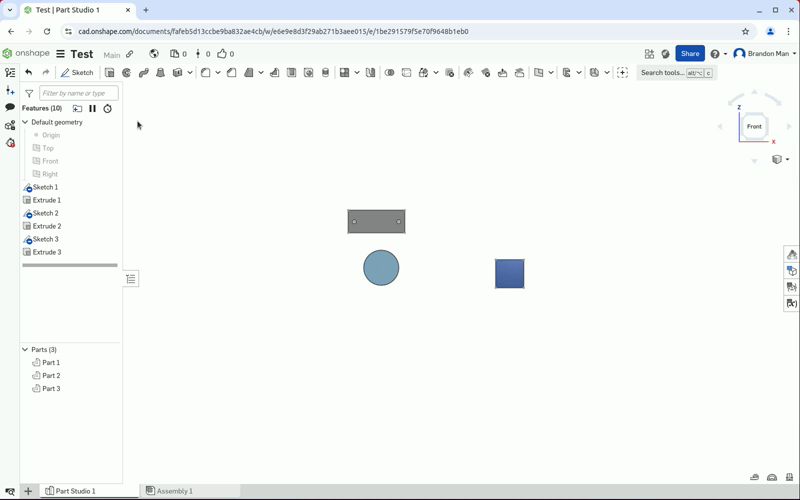
key(left, 2)
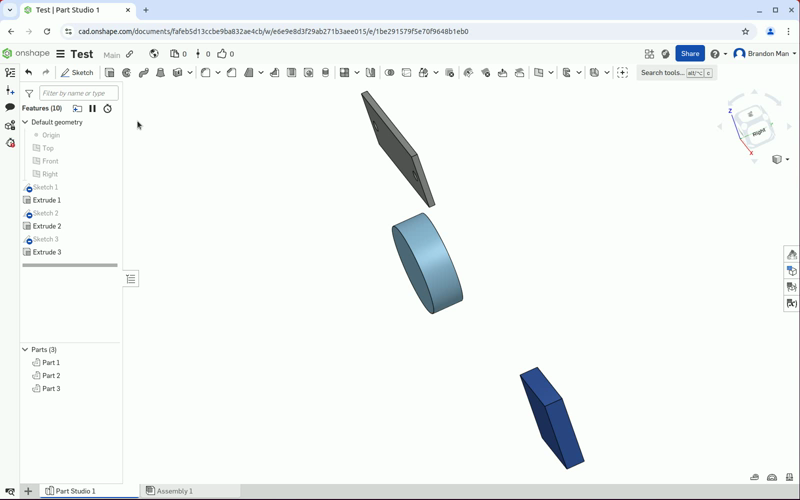
key(down, 2)
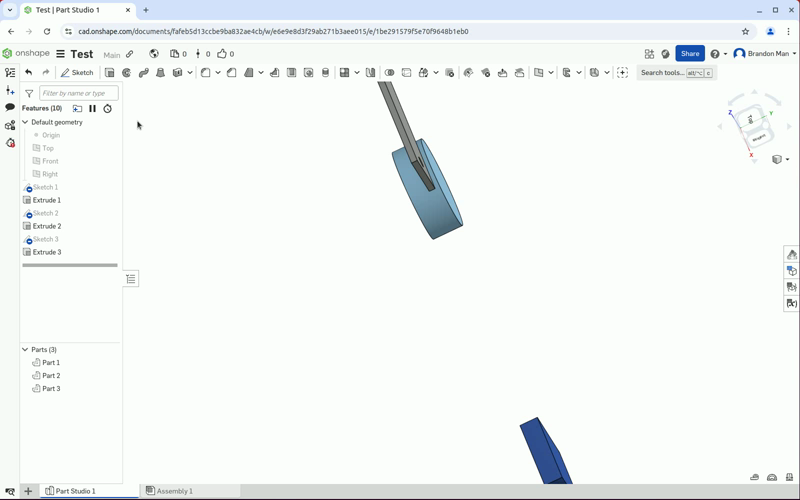
key(up, 2)
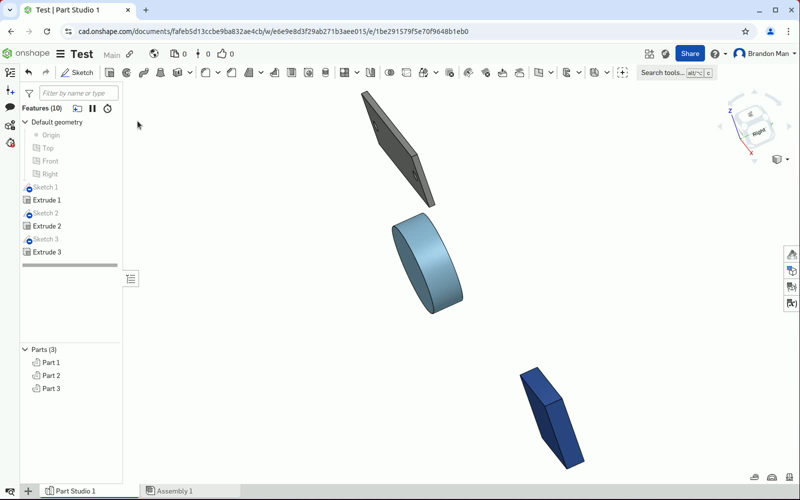
key(right, 2)
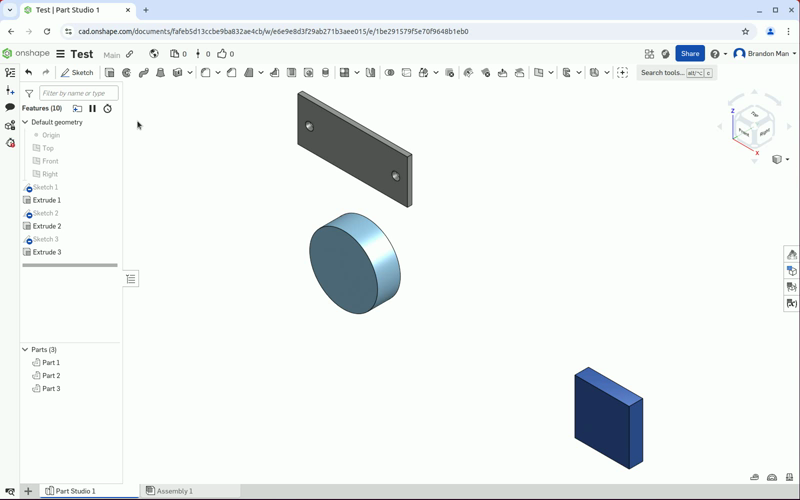
mouse_move(73, 189)
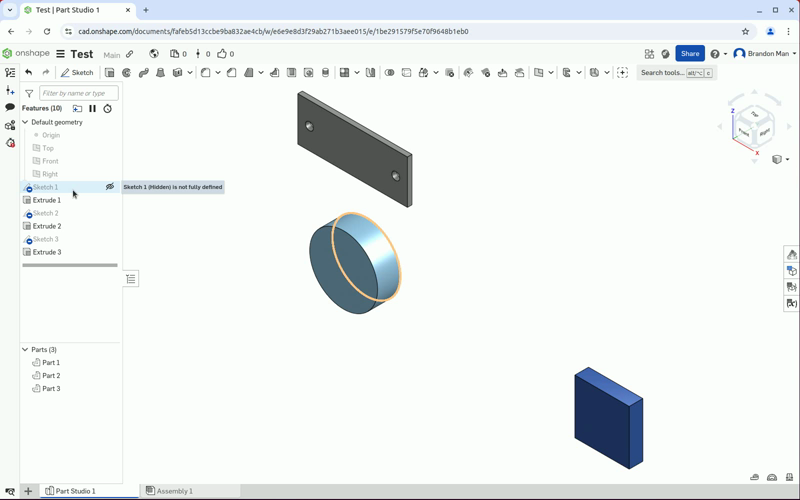
click(73, 189)